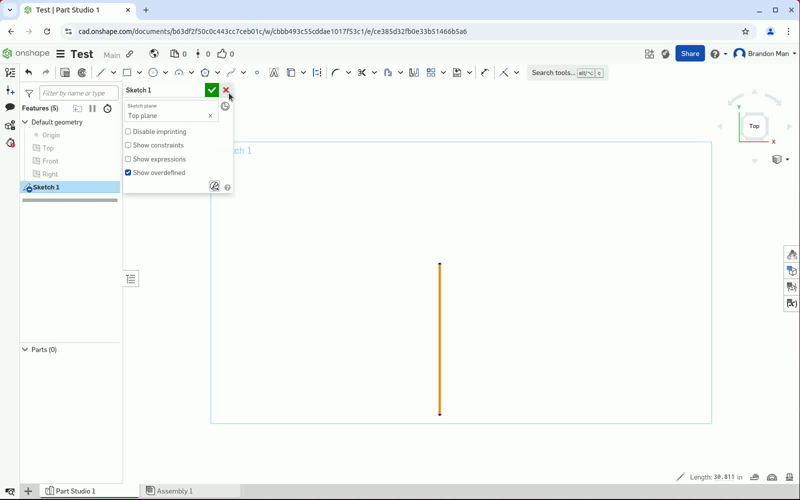
key(shift+h)
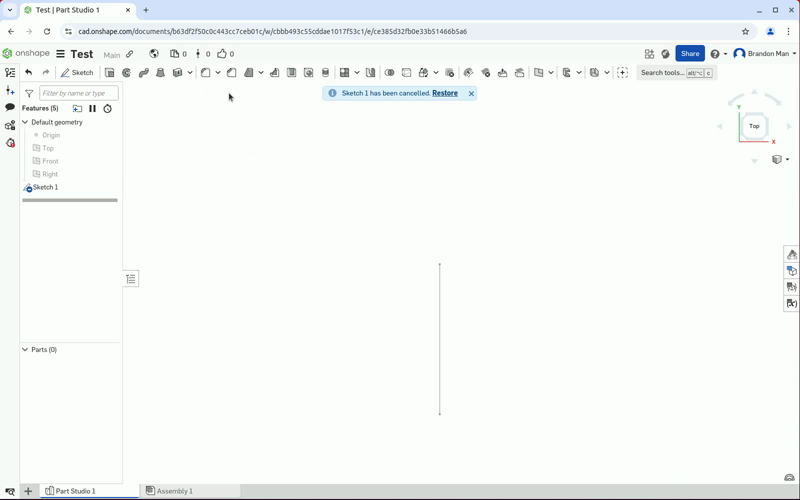
key(shift+s)
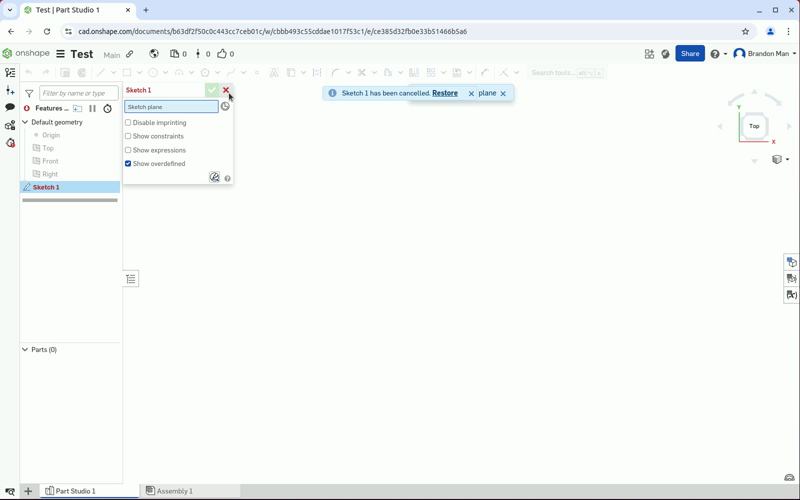
mouse_move(73, 150)
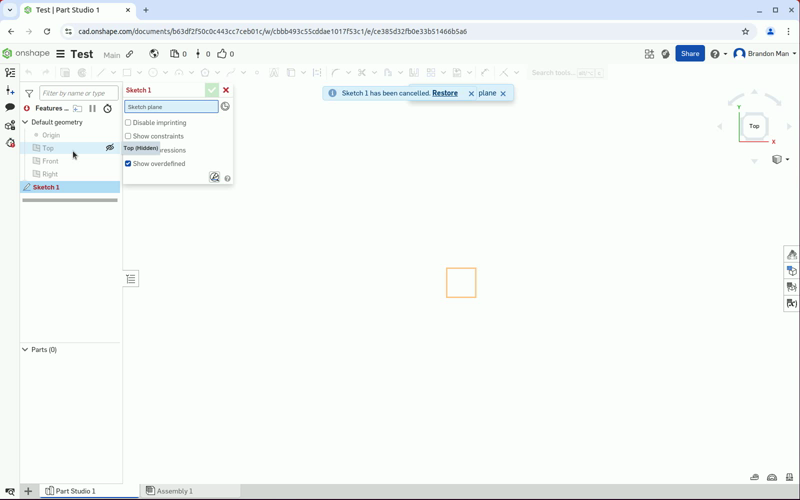
click(73, 150)
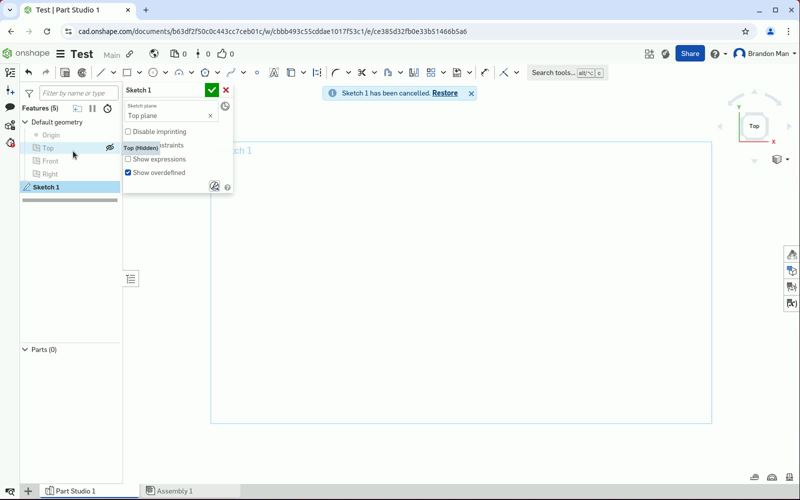
mouse_move(73, 352)
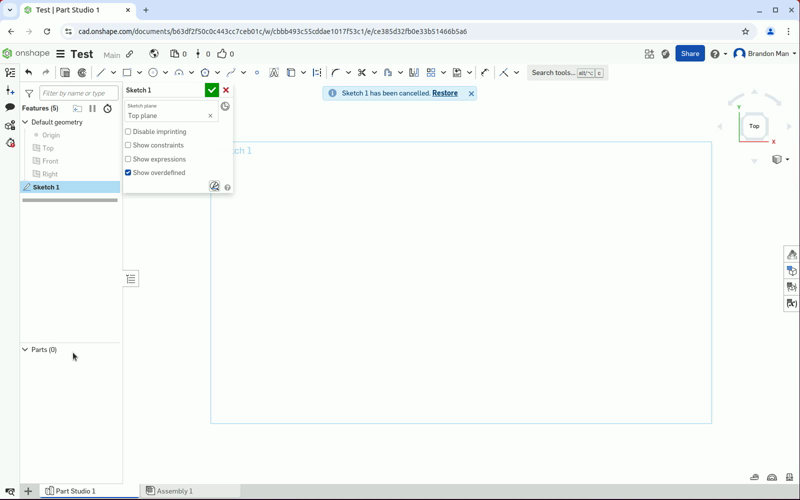
key(y)
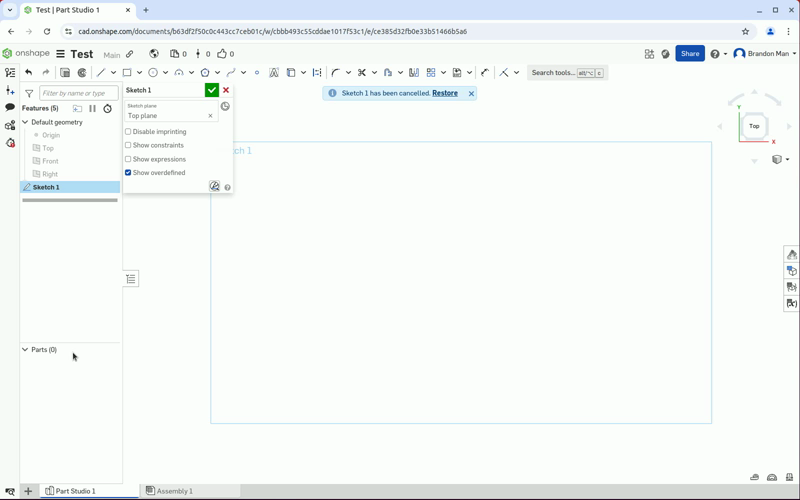
key(a)
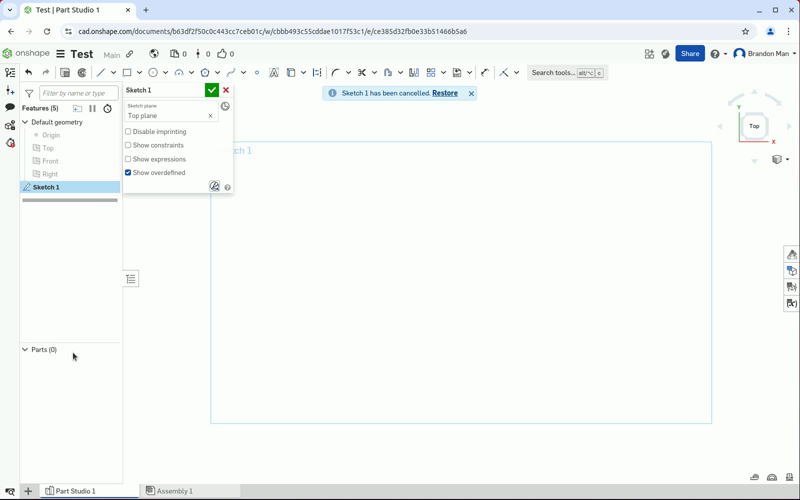
key_down(shift)
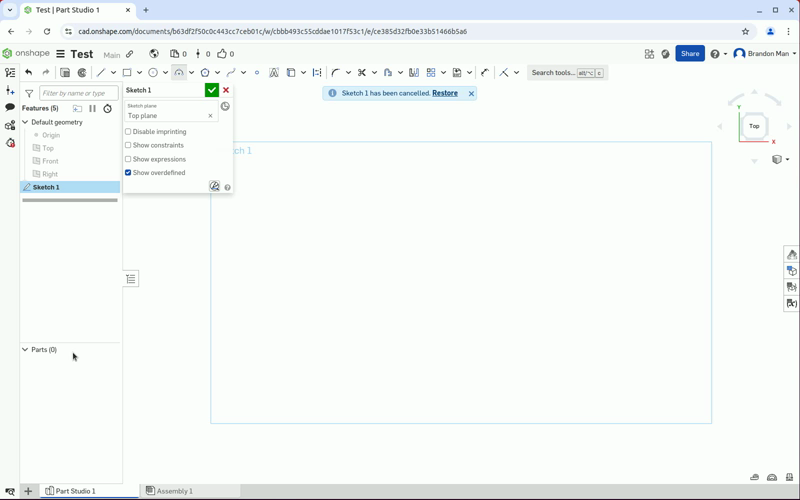
mouse_move(348, 300)
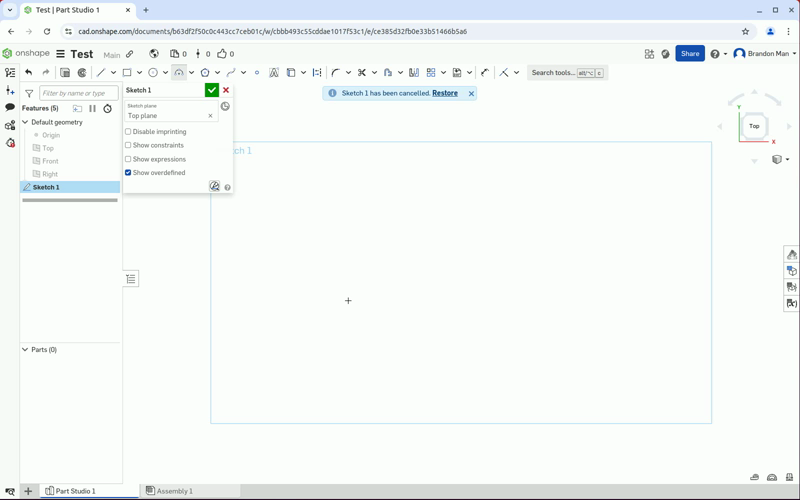
click(348, 300)
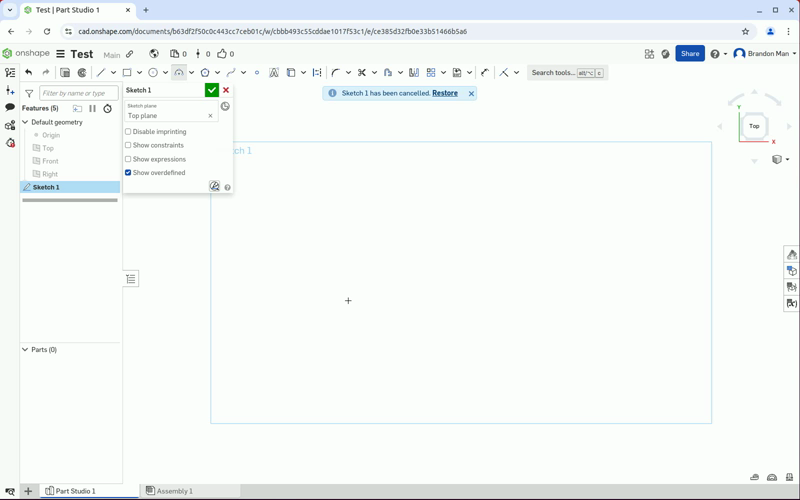
key_up(shift)
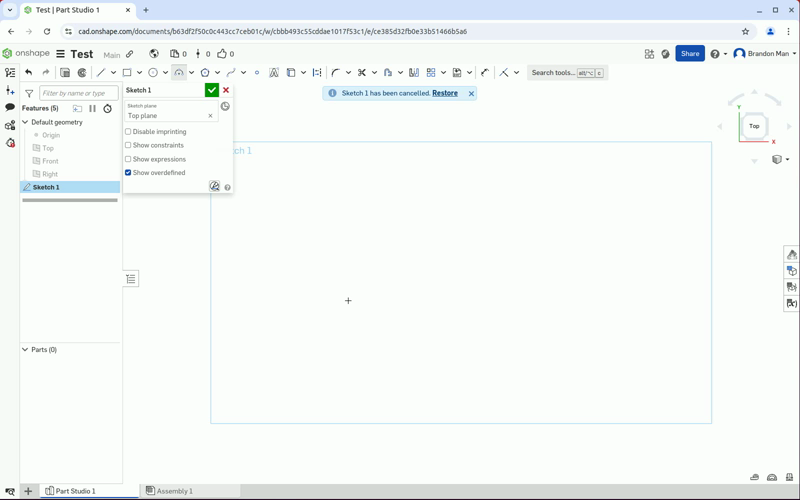
key_down(shift)
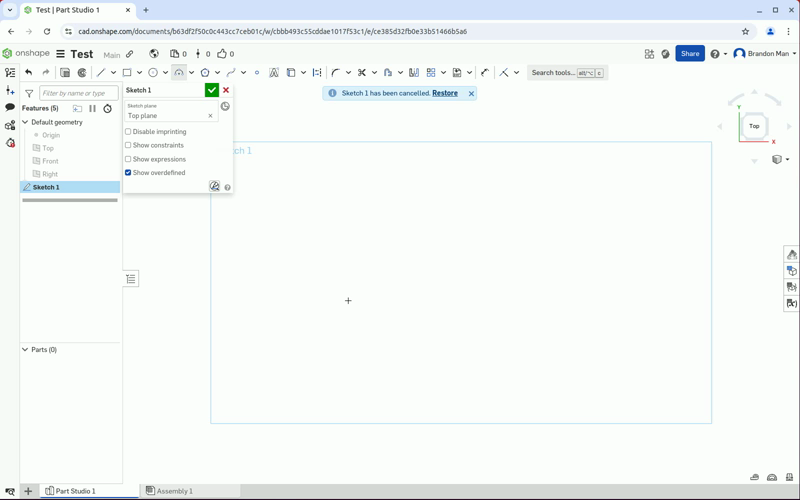
mouse_move(357, 309)
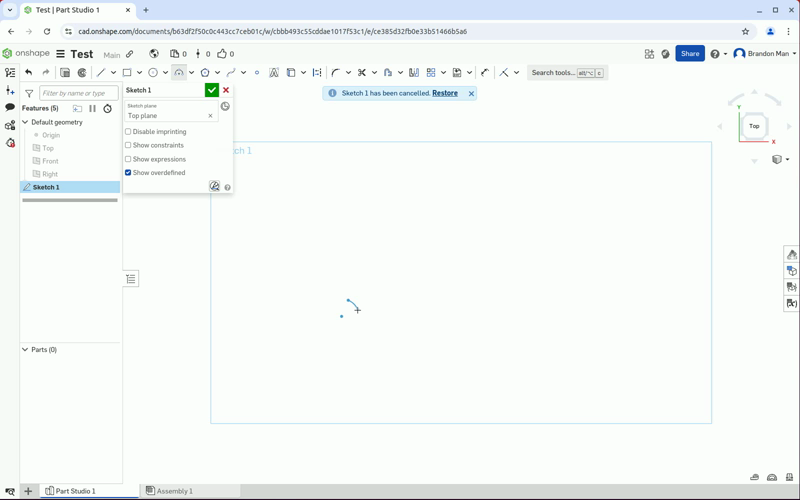
click(357, 309)
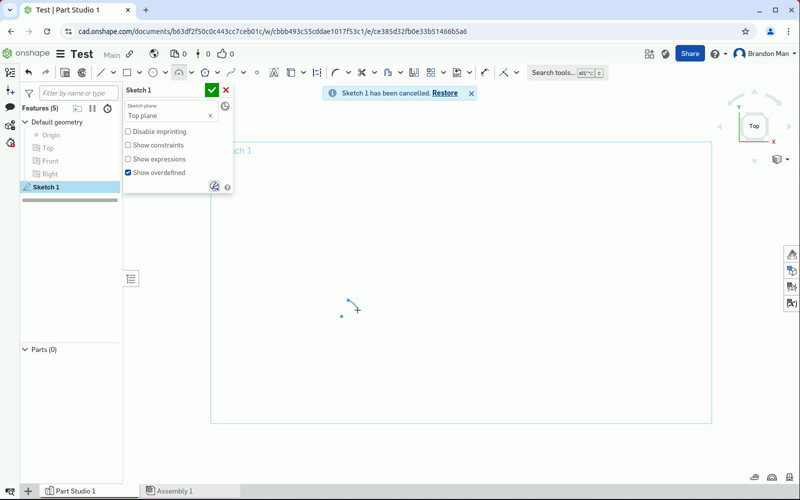
mouse_move(350, 307)
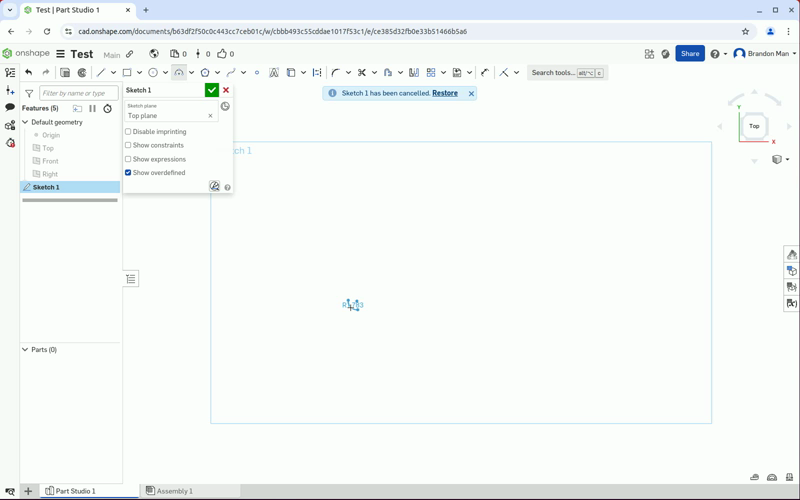
click(350, 307)
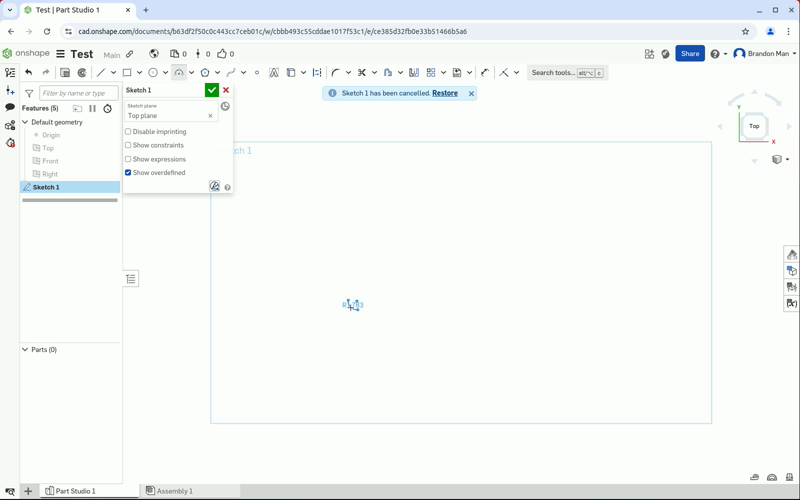
key_up(shift)
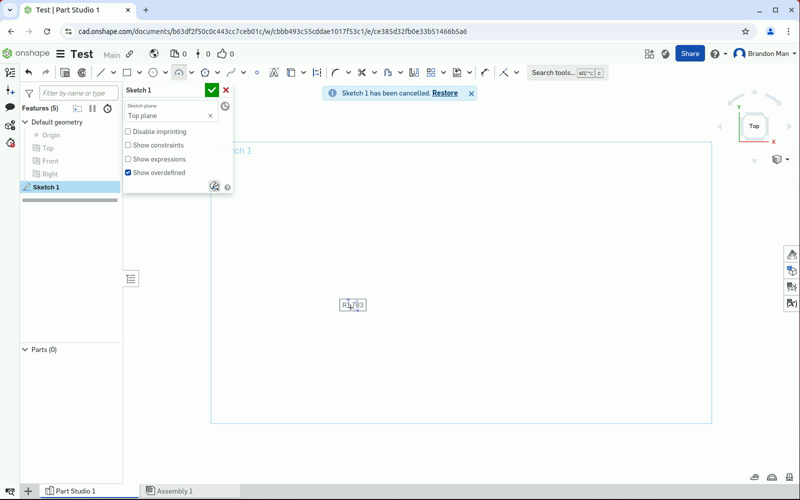
key(esc)
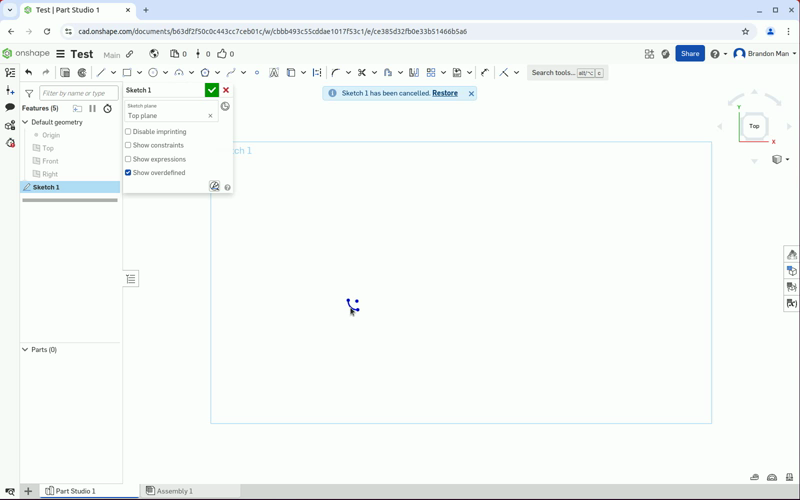
key(l)
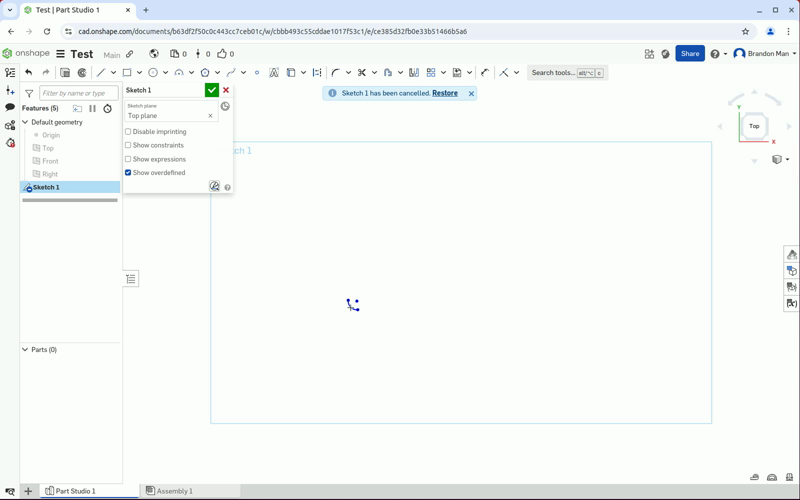
mouse_move(357, 309)
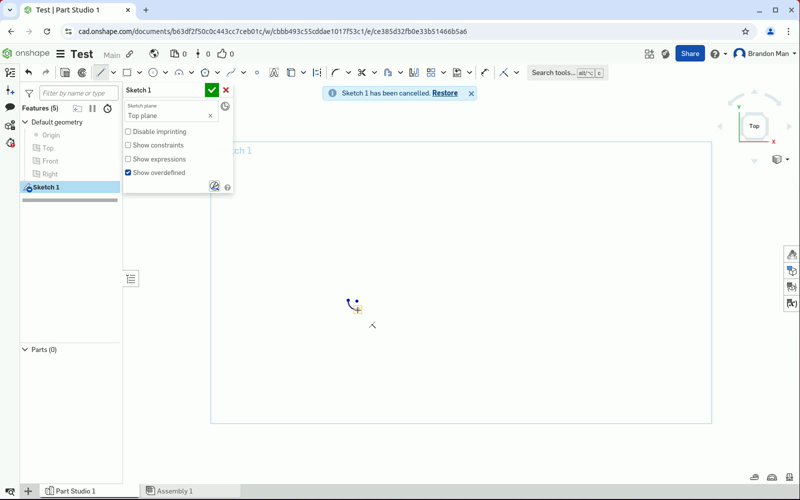
click(357, 309)
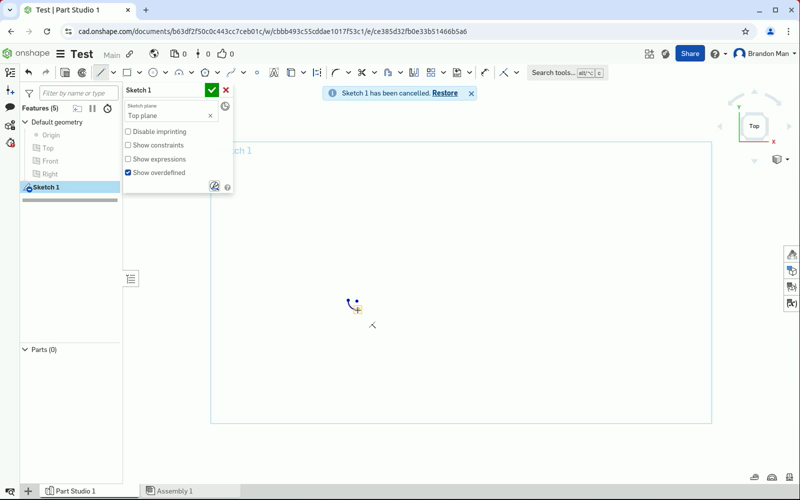
key_down(shift)
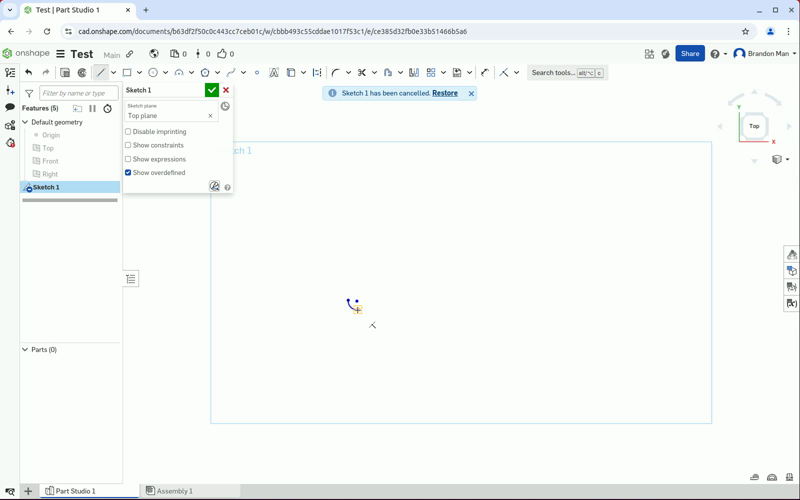
mouse_move(562, 309)
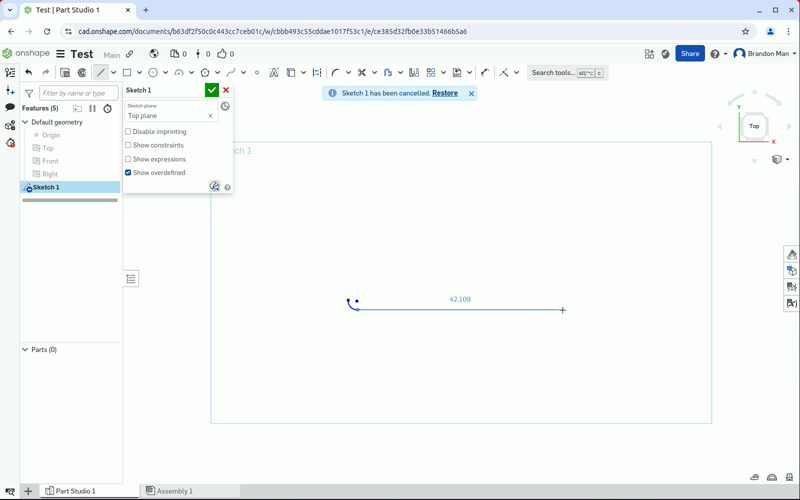
click(562, 309)
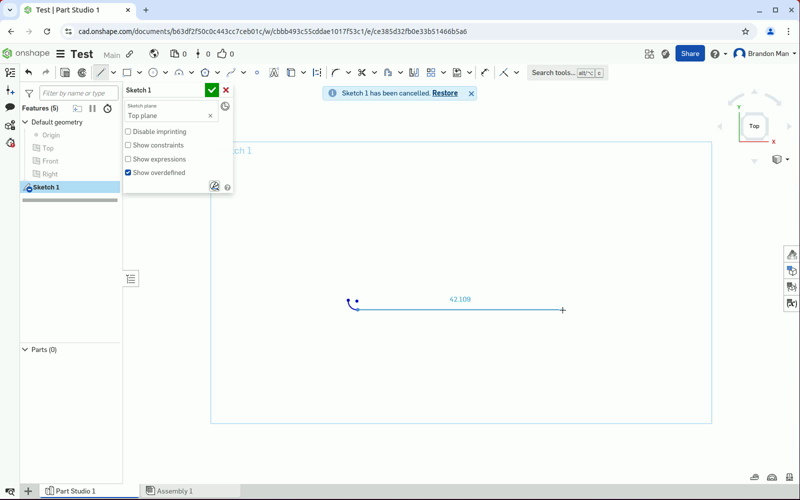
key_up(shift)
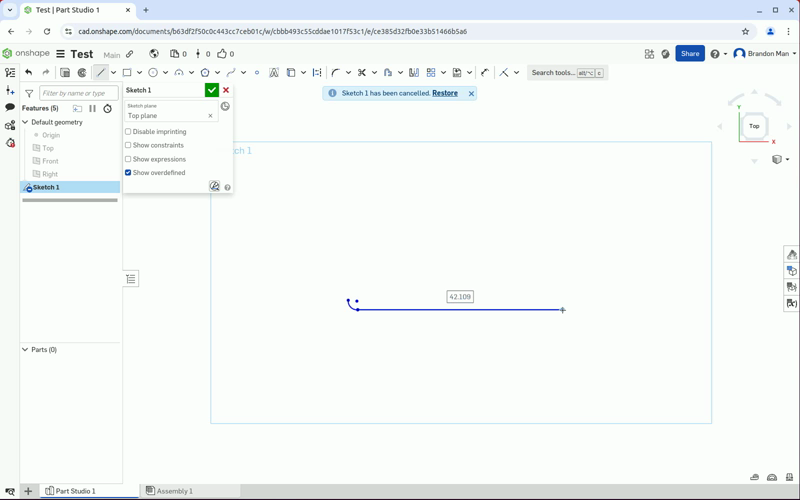
key(esc)
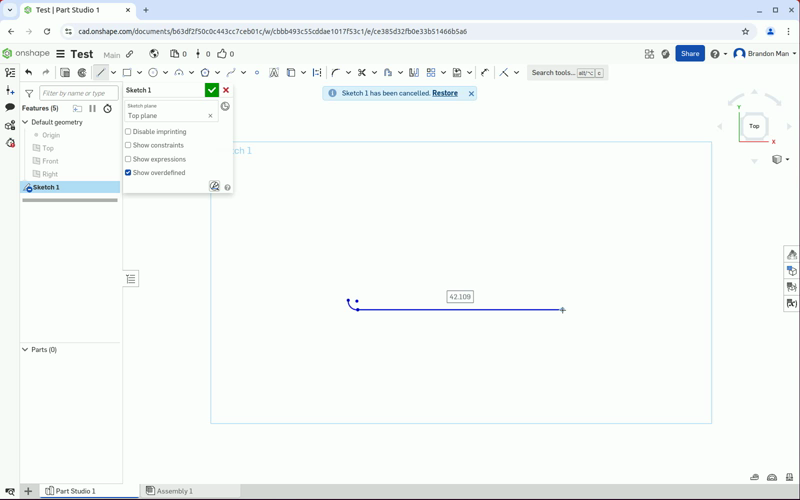
key(a)
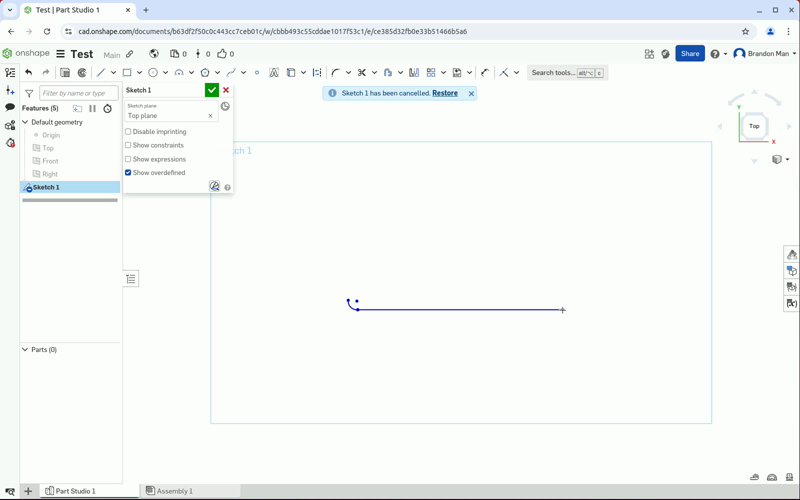
mouse_move(562, 309)
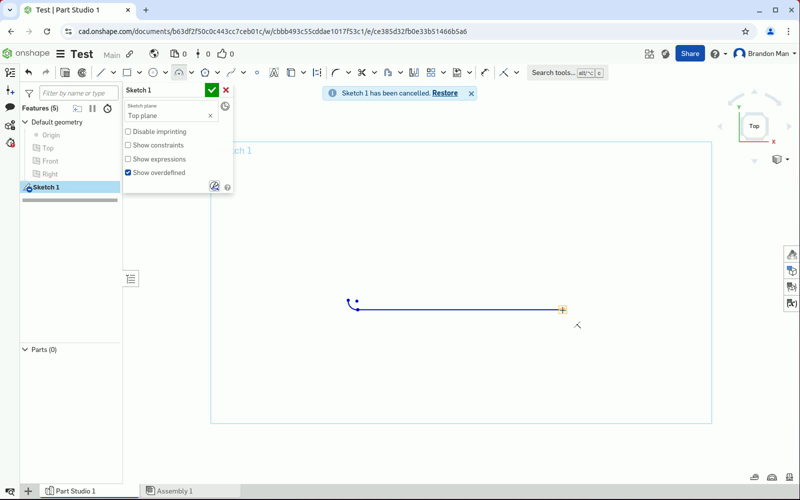
click(562, 309)
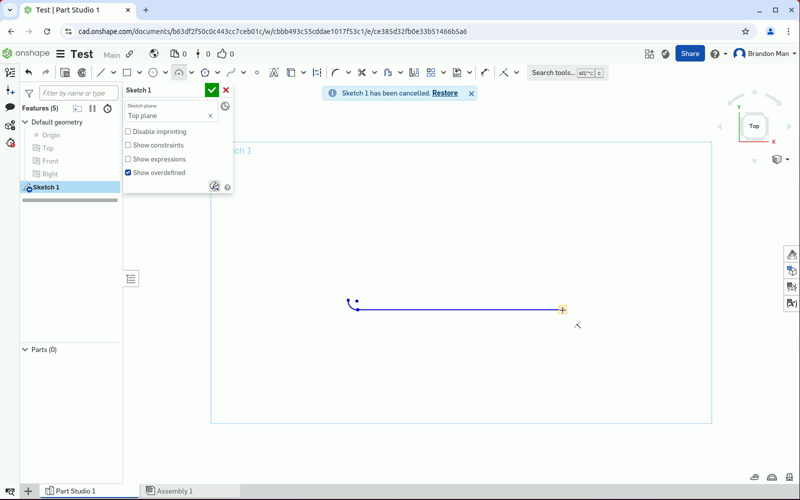
key_down(shift)
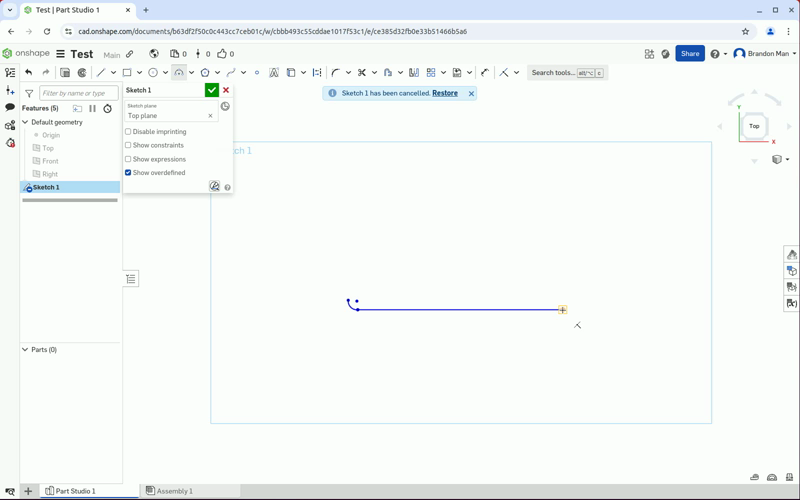
mouse_move(572, 300)
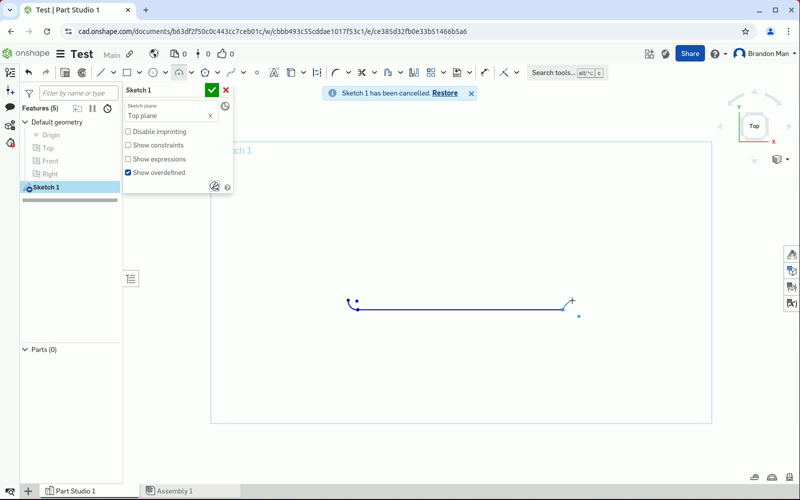
click(572, 300)
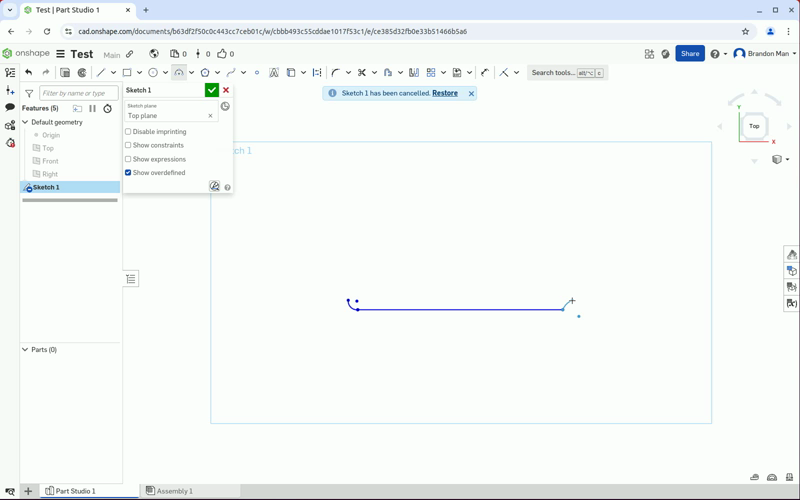
mouse_move(569, 307)
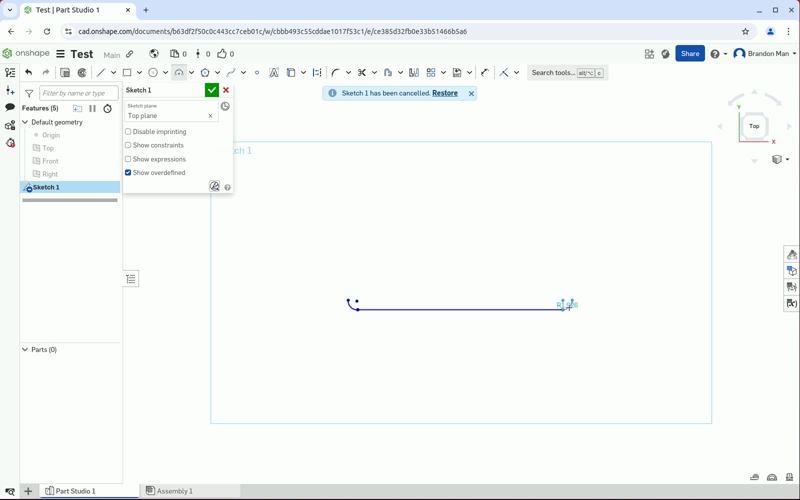
click(569, 307)
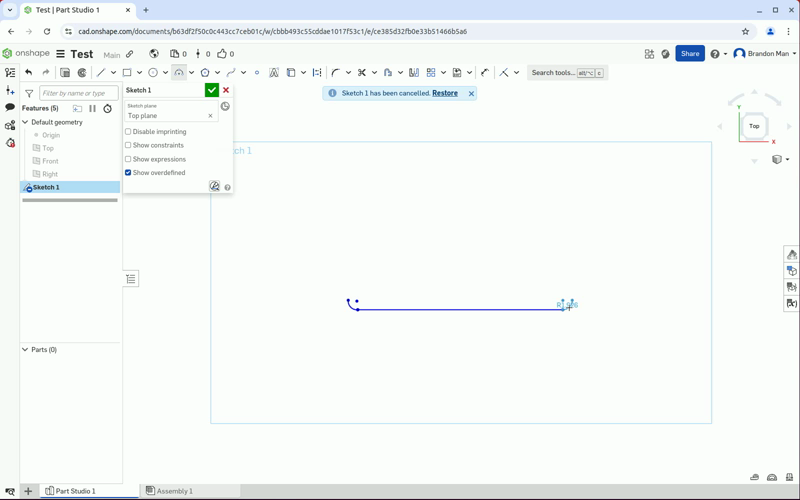
key_up(shift)
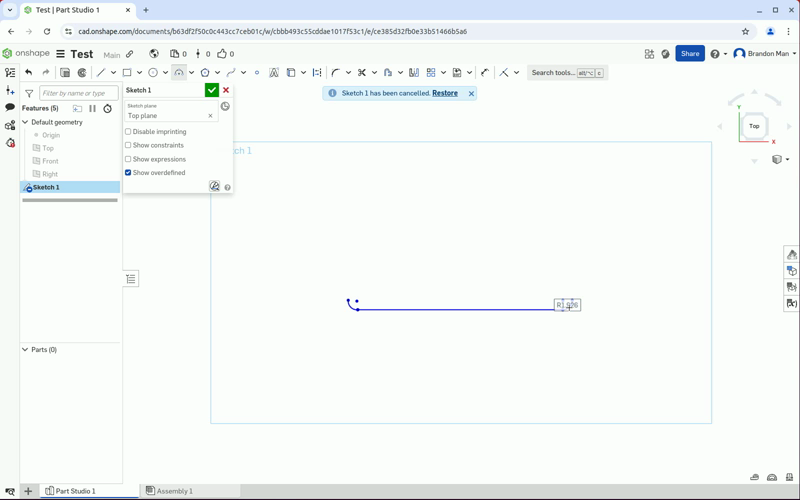
key(esc)
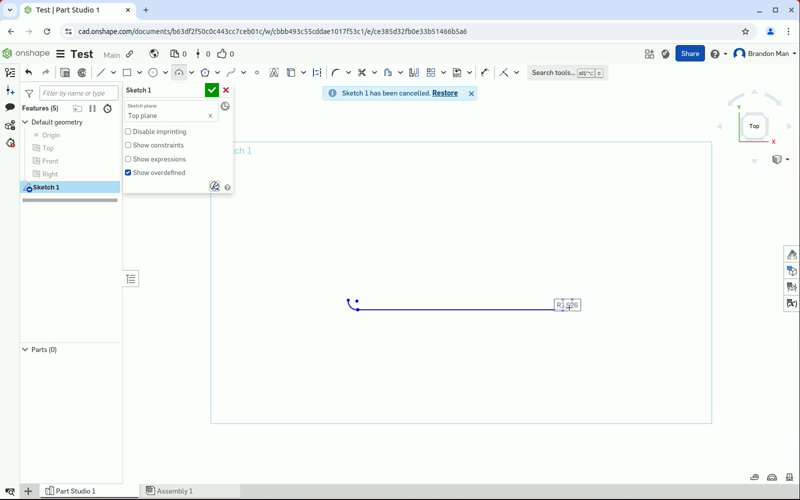
key(l)
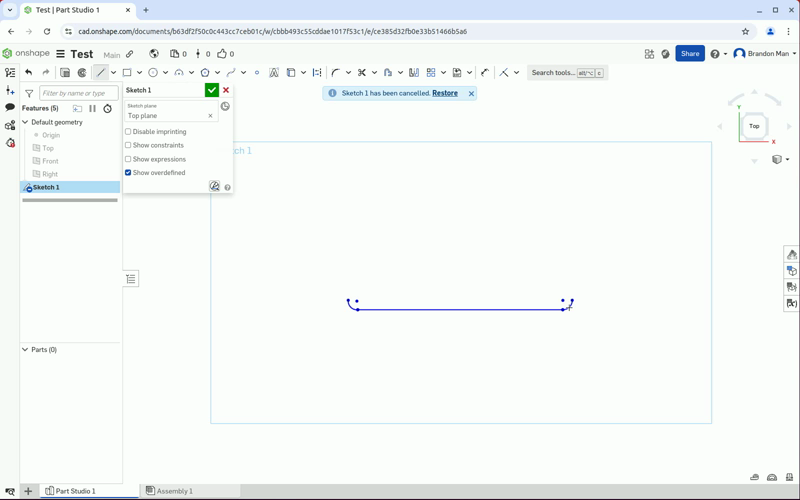
mouse_move(572, 300)
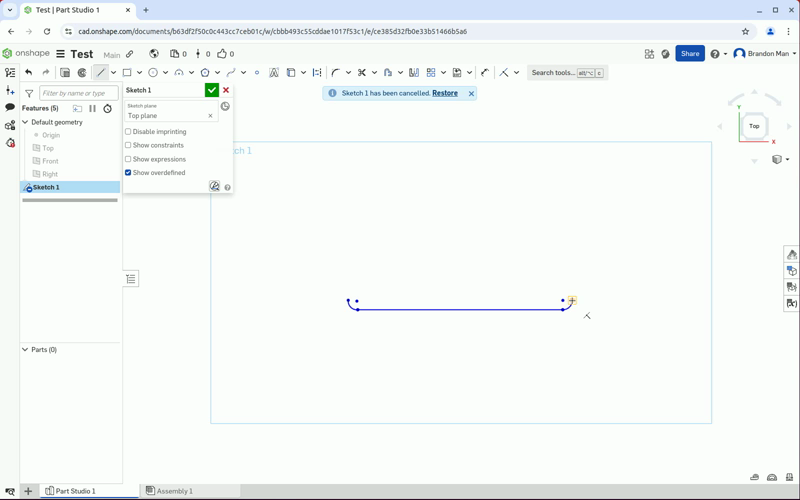
click(572, 300)
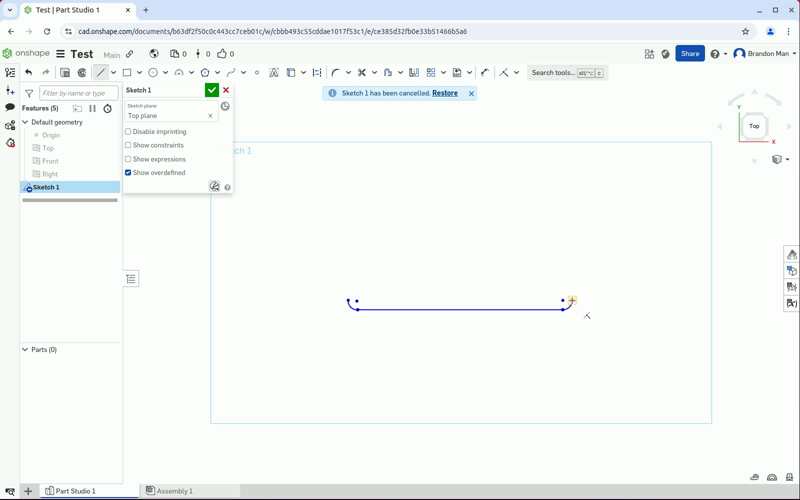
key_down(shift)
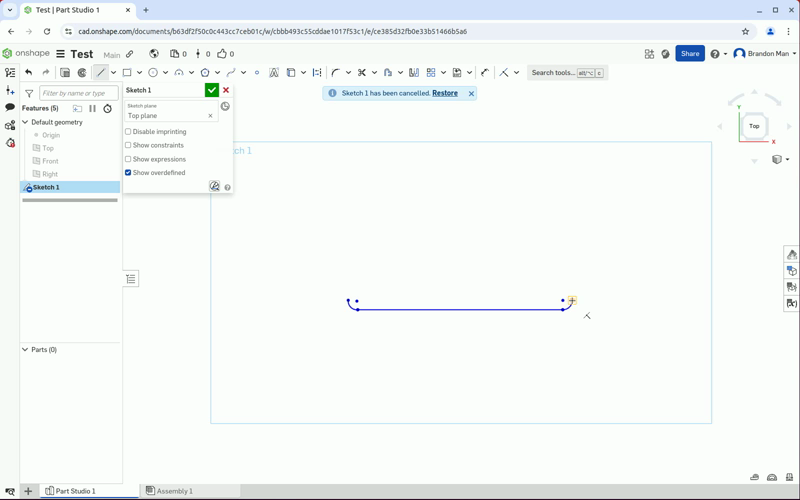
mouse_move(589, 300)
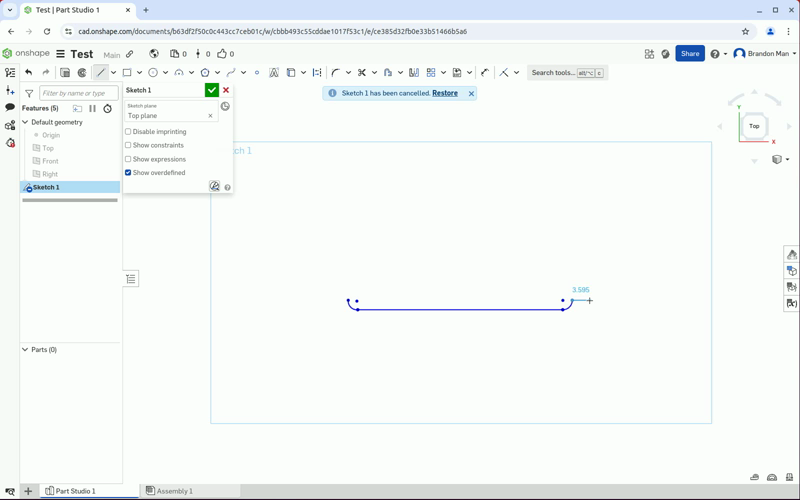
mouse_move(572, 265)
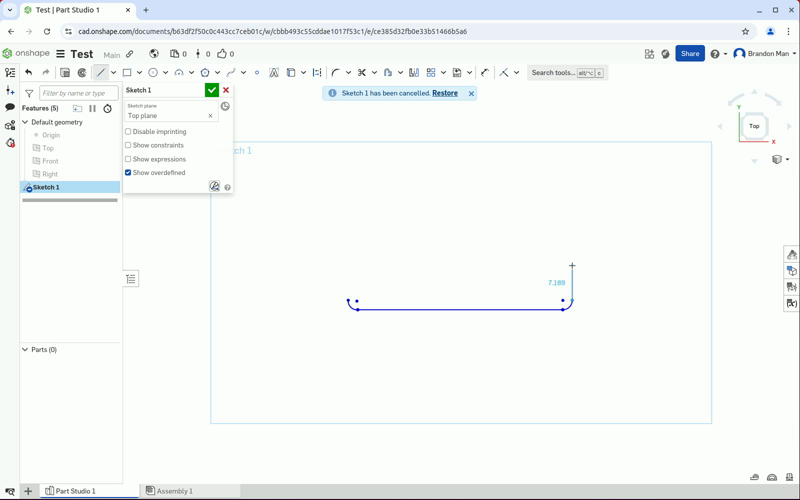
click(572, 265)
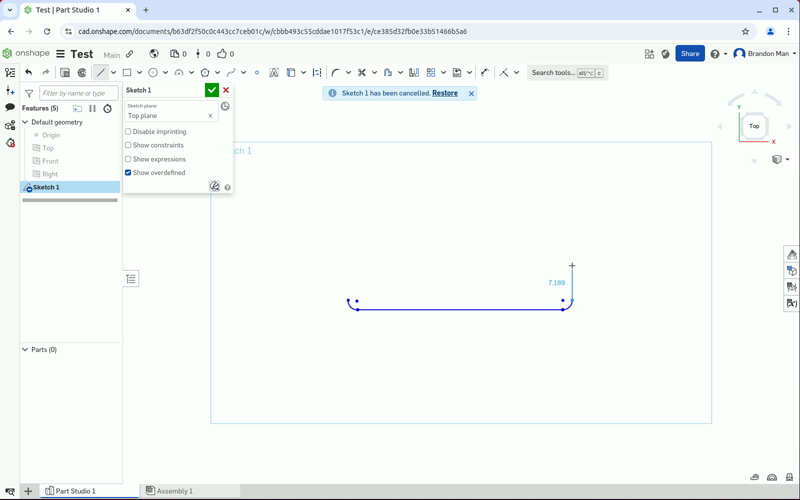
key_up(shift)
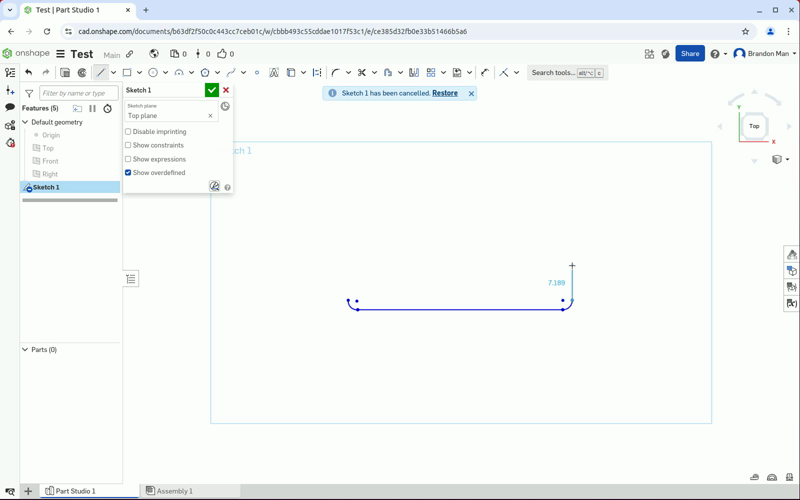
key(esc)
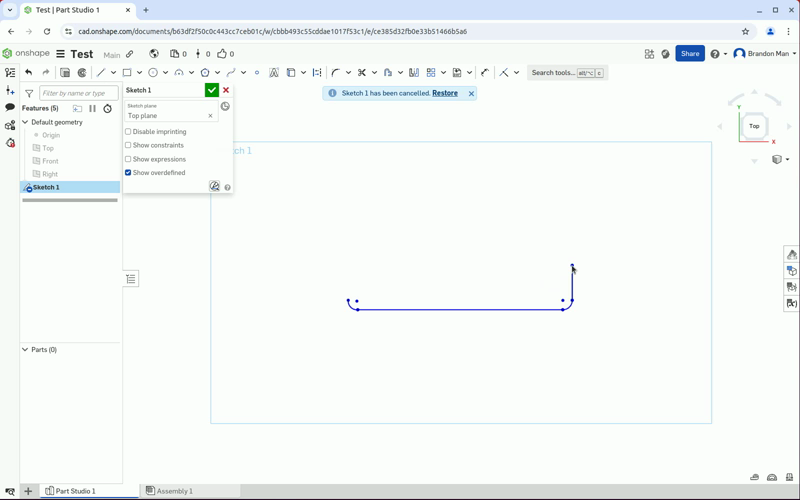
key(a)
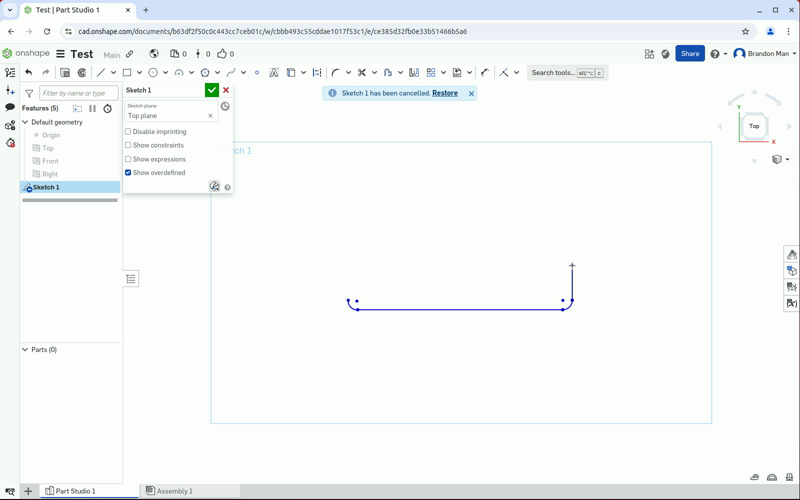
mouse_move(572, 265)
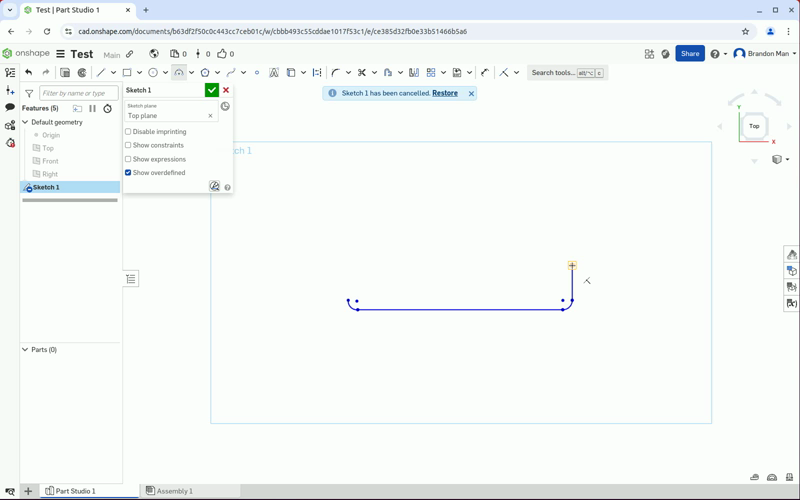
click(572, 265)
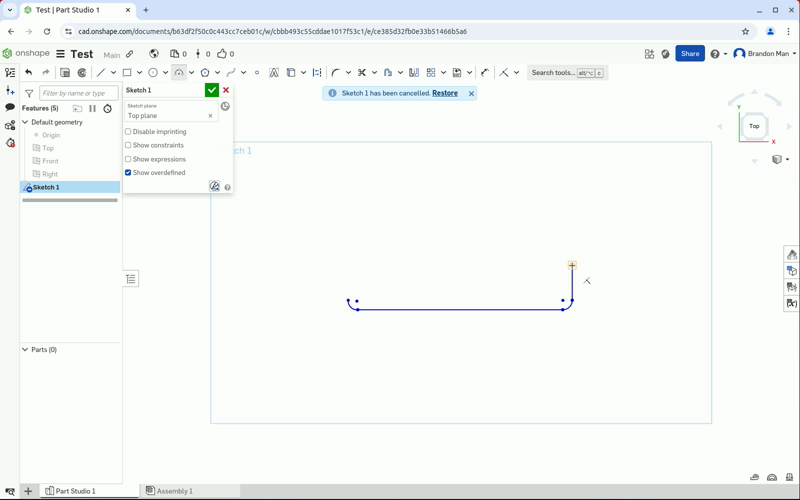
key_down(shift)
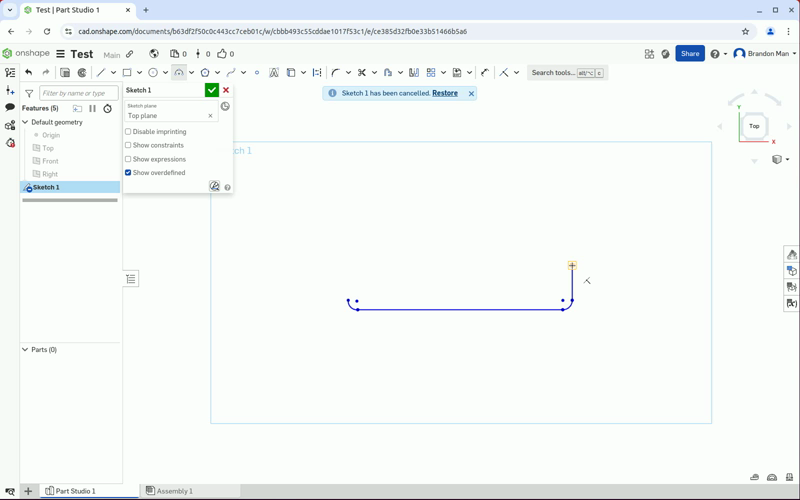
mouse_move(562, 255)
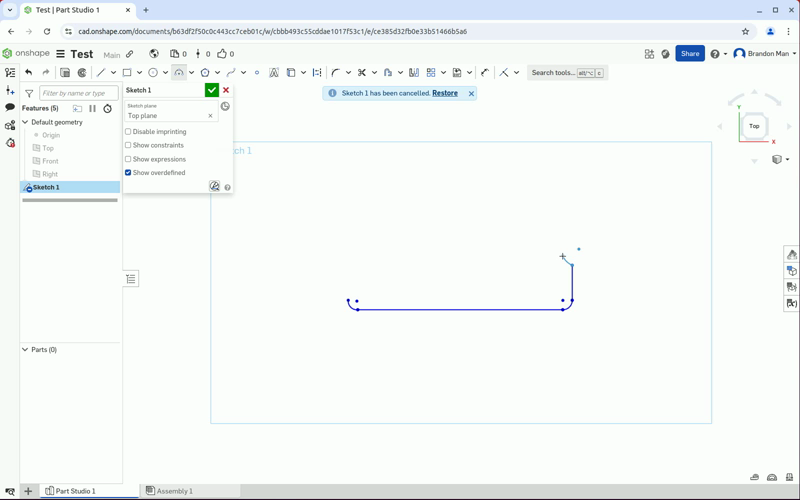
click(562, 255)
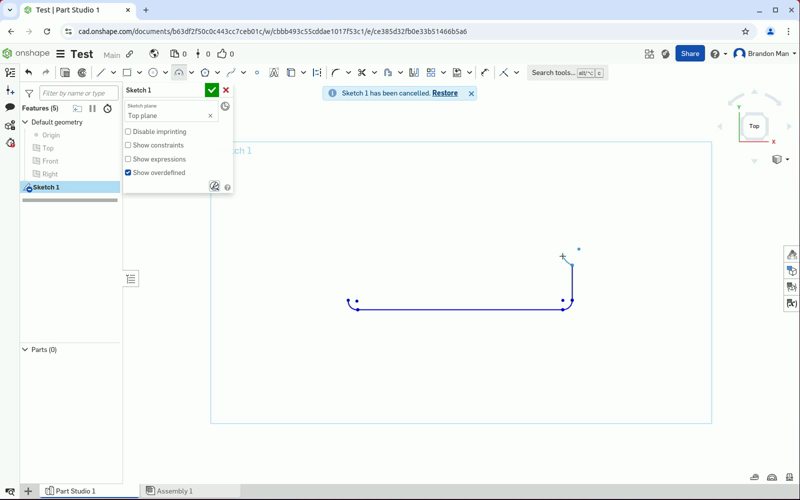
mouse_move(569, 258)
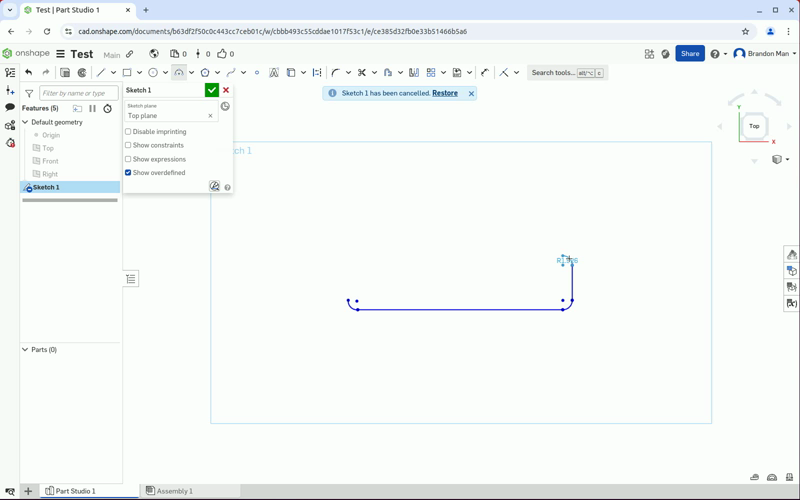
click(569, 258)
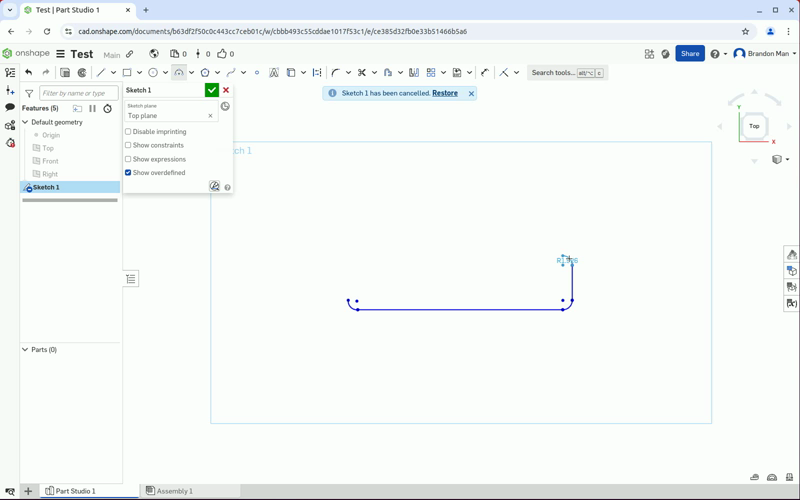
key_up(shift)
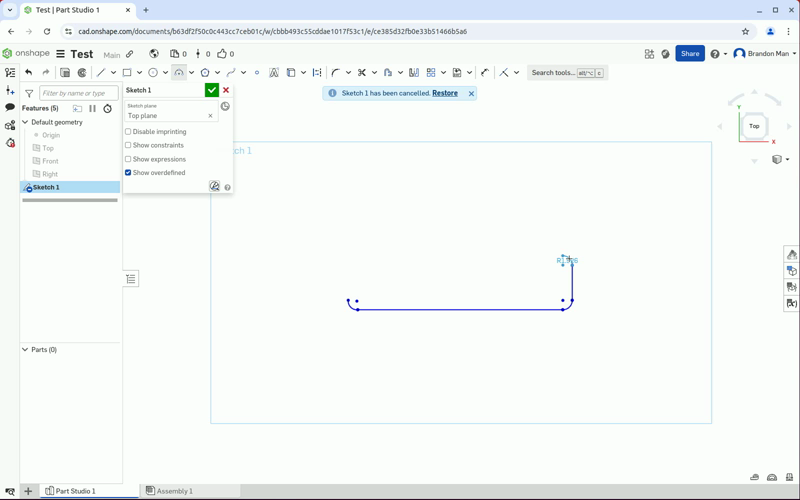
key(esc)
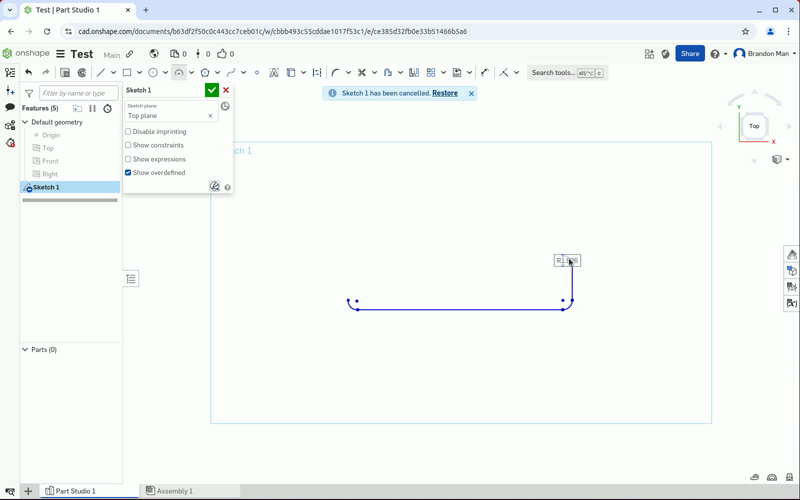
key(l)
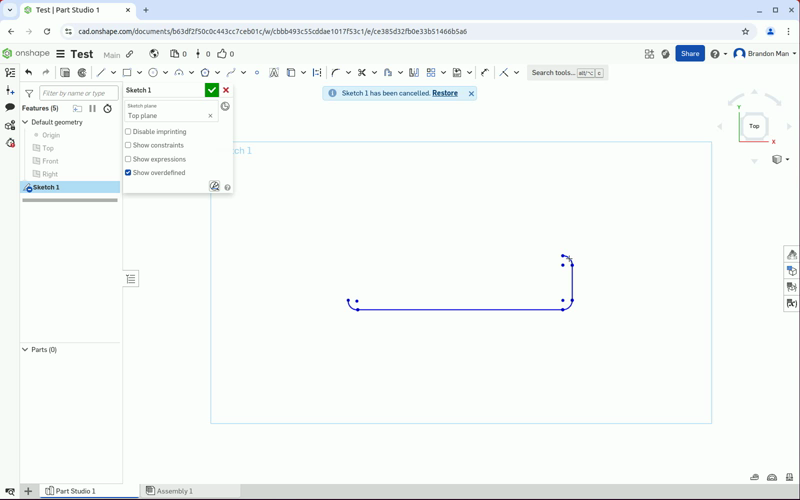
mouse_move(562, 255)
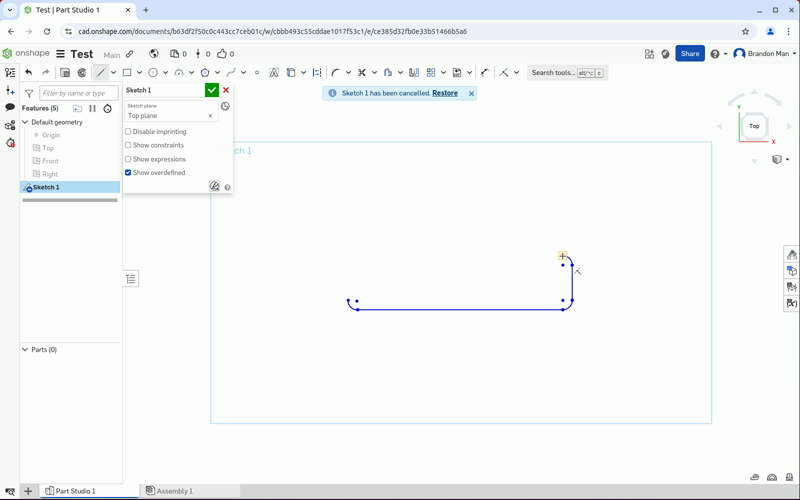
click(562, 255)
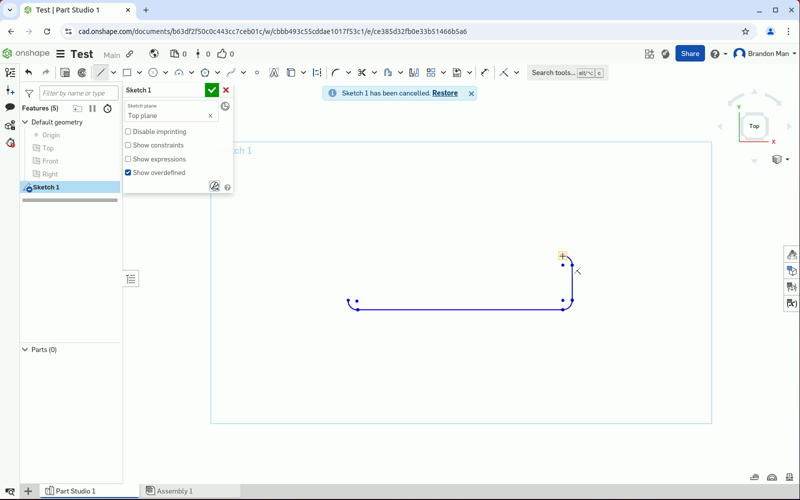
key_down(shift)
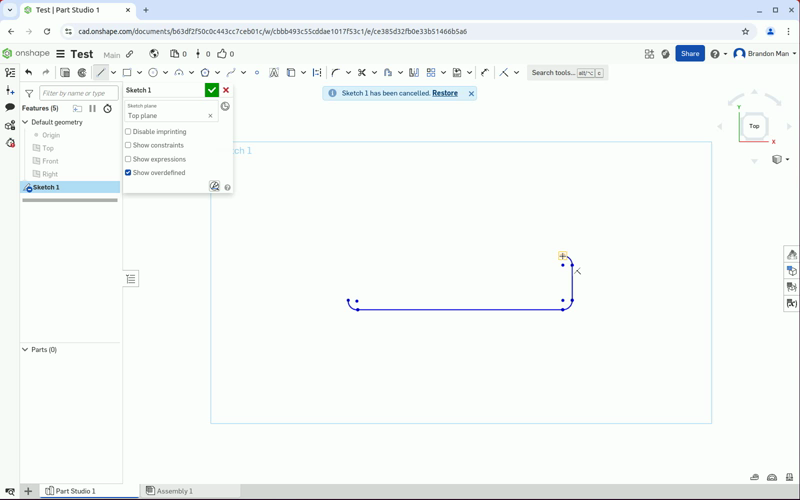
mouse_move(357, 255)
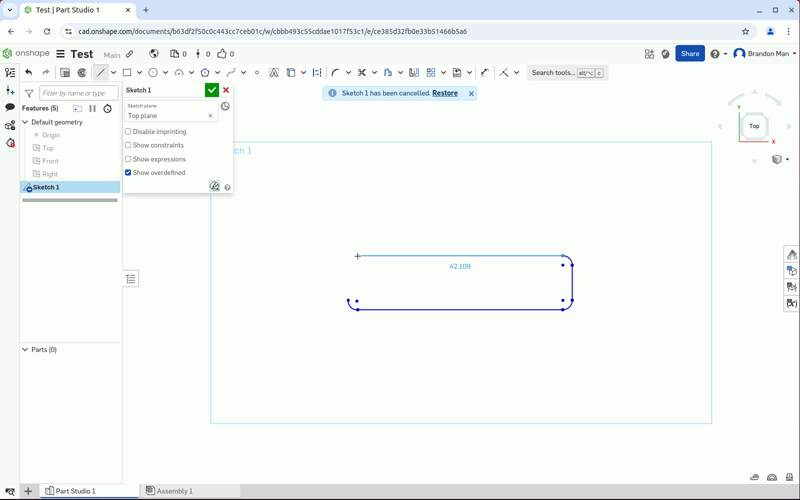
click(357, 255)
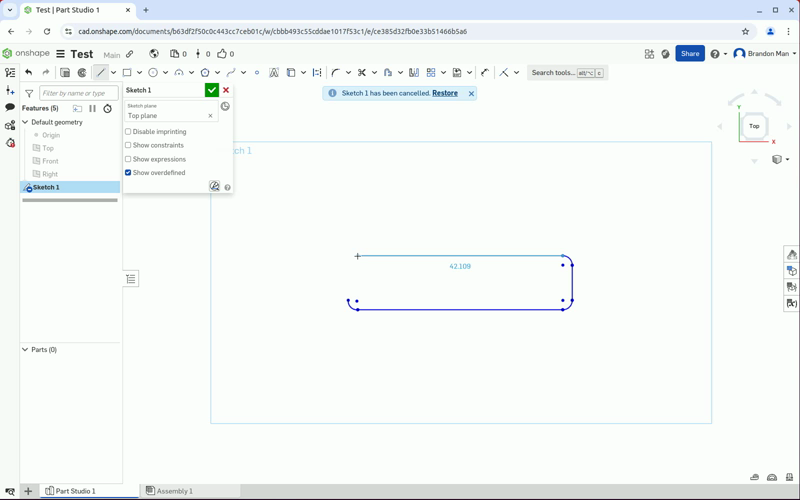
key_up(shift)
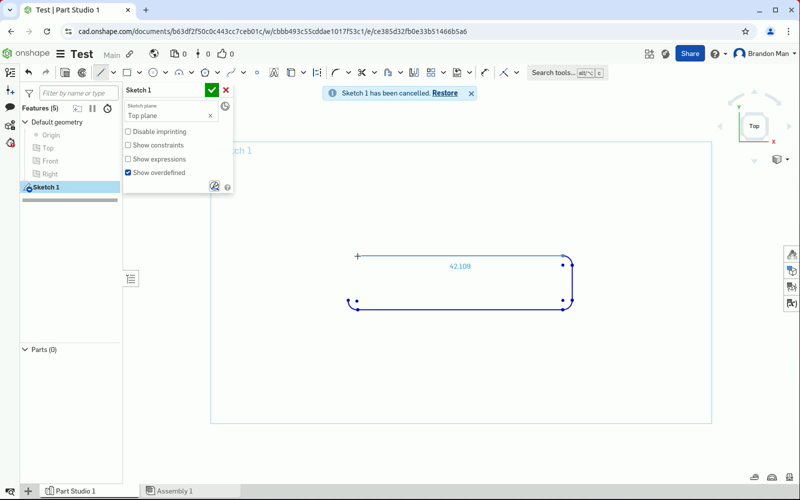
key(esc)
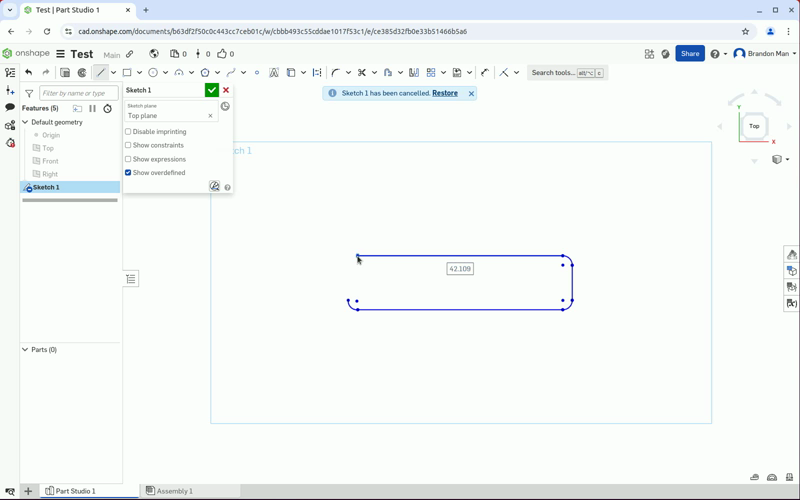
key(a)
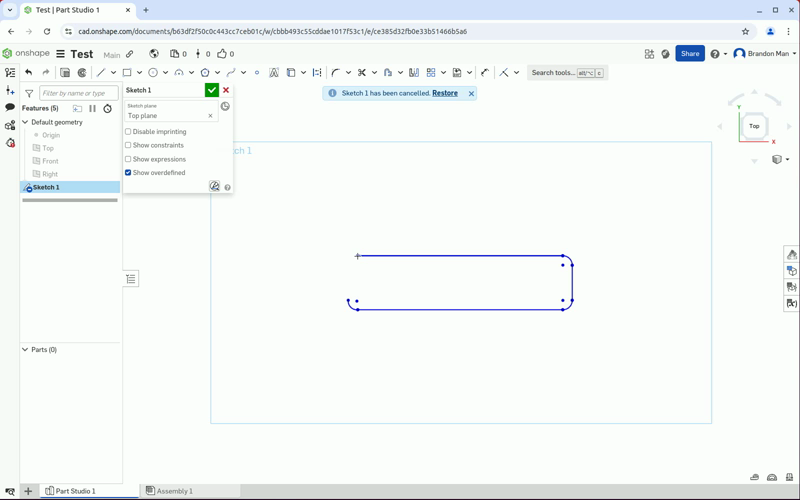
mouse_move(357, 255)
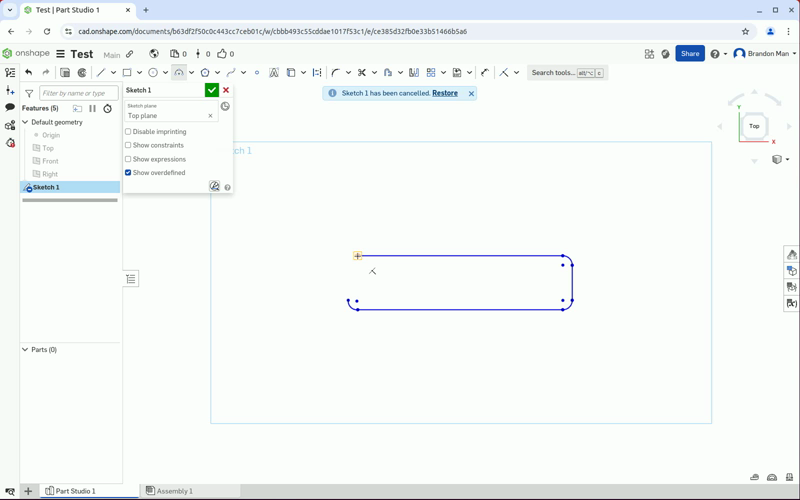
click(357, 255)
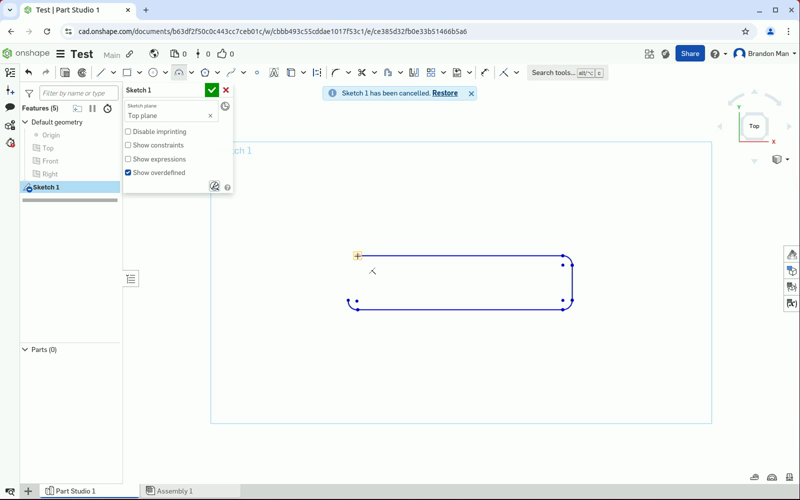
key_down(shift)
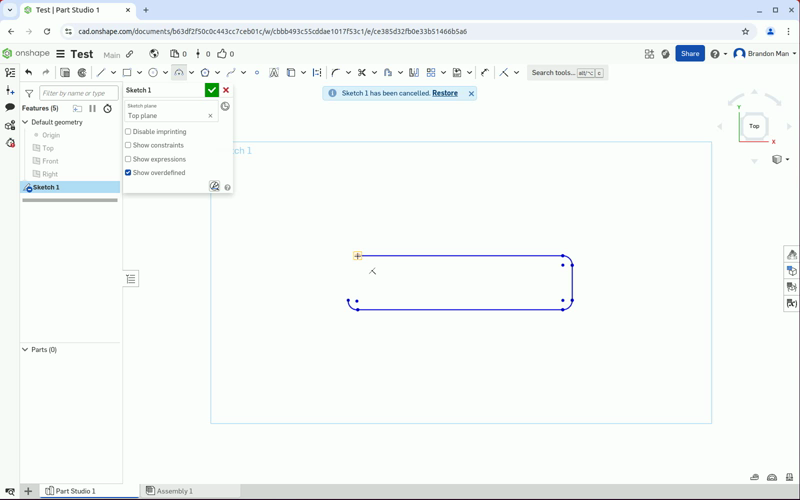
mouse_move(348, 265)
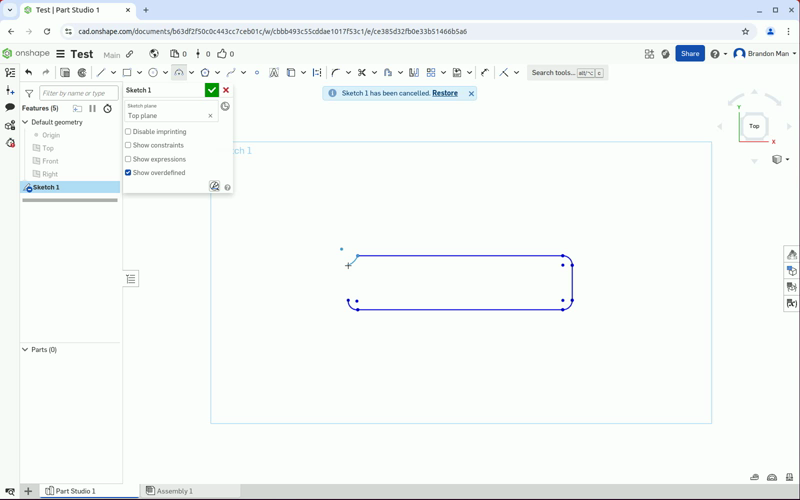
click(348, 265)
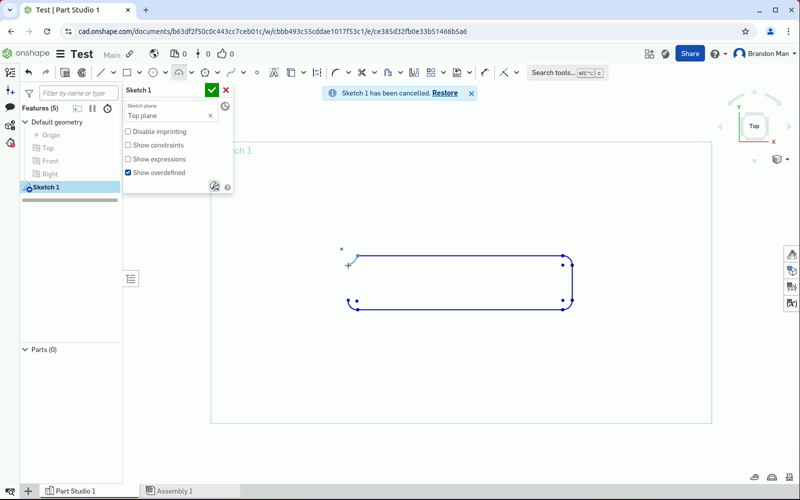
mouse_move(350, 258)
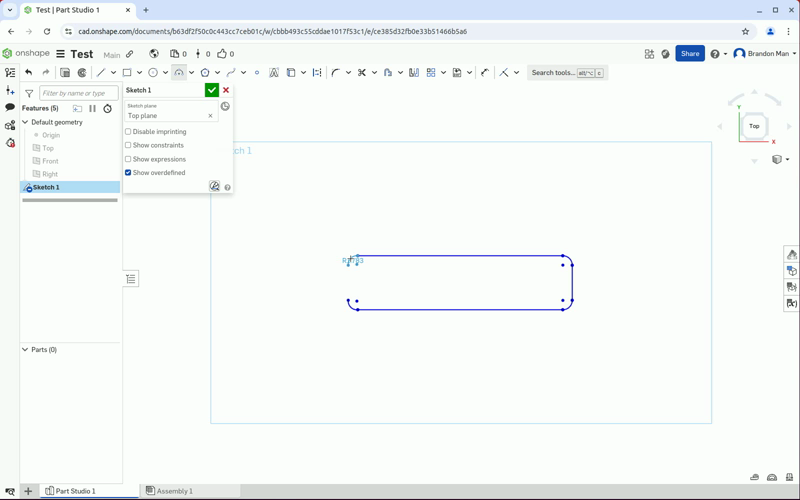
click(350, 258)
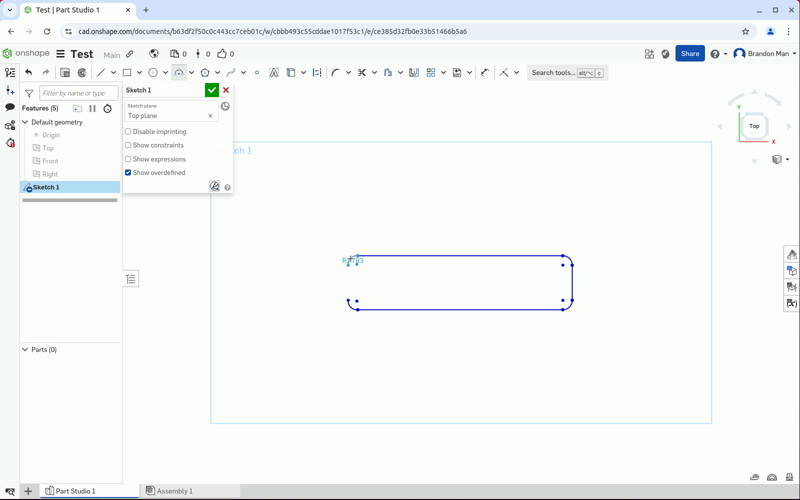
key_up(shift)
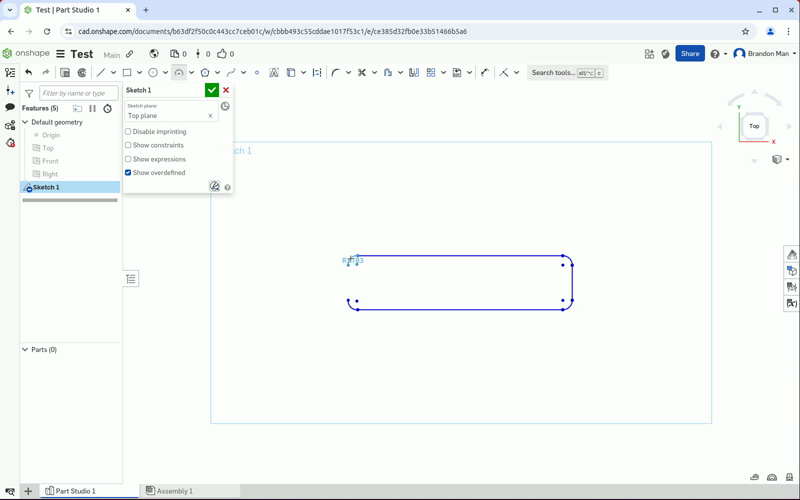
key(esc)
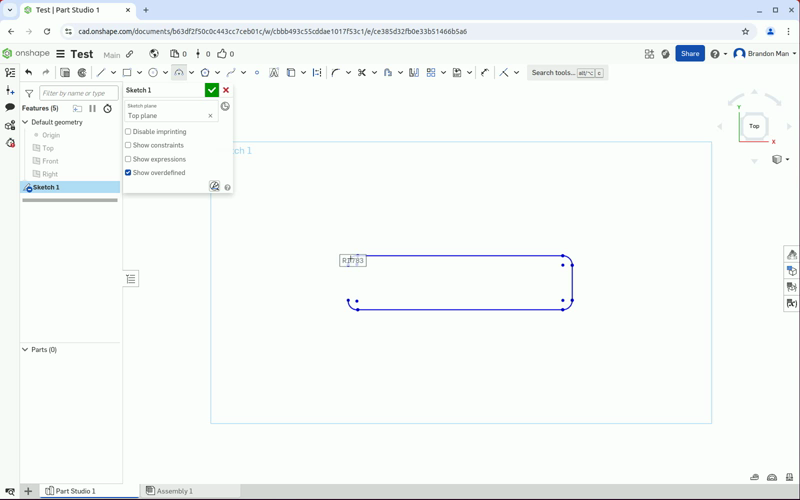
key(l)
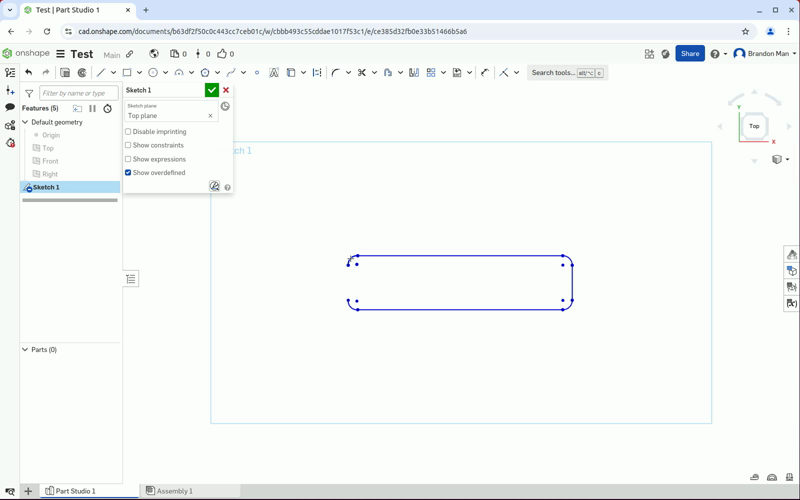
mouse_move(348, 265)
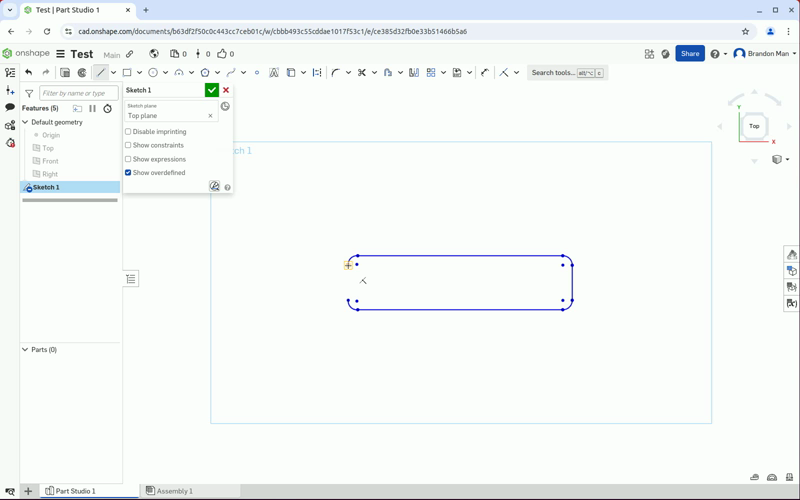
click(348, 265)
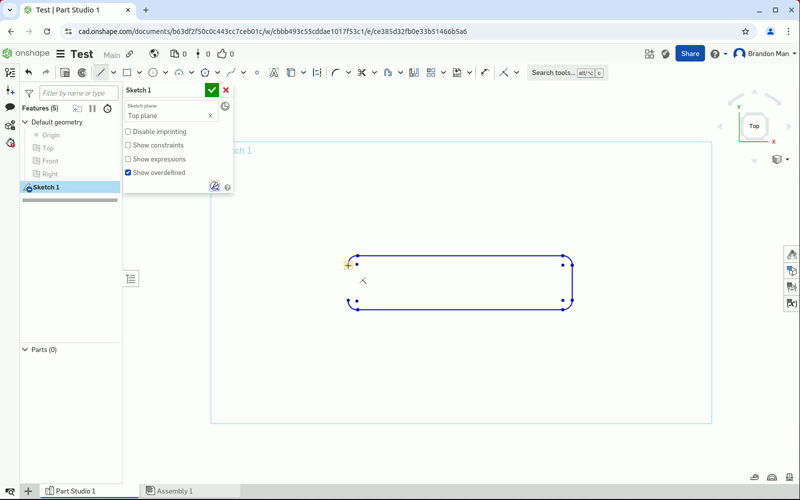
mouse_move(378, 265)
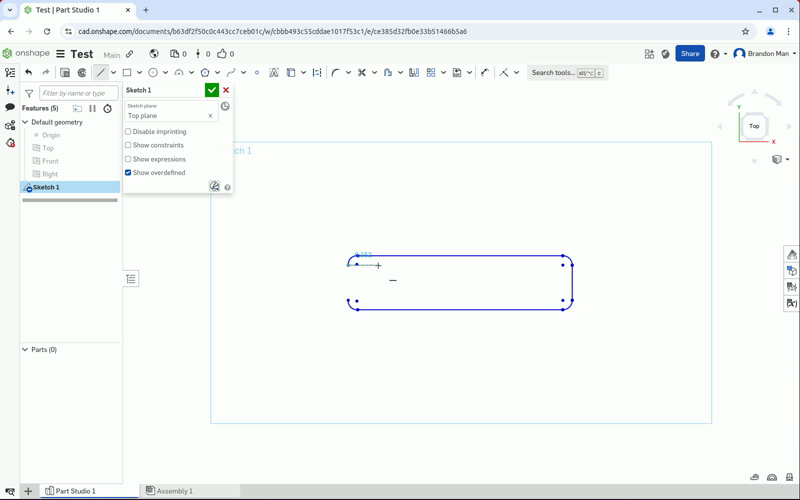
key_down(shift)
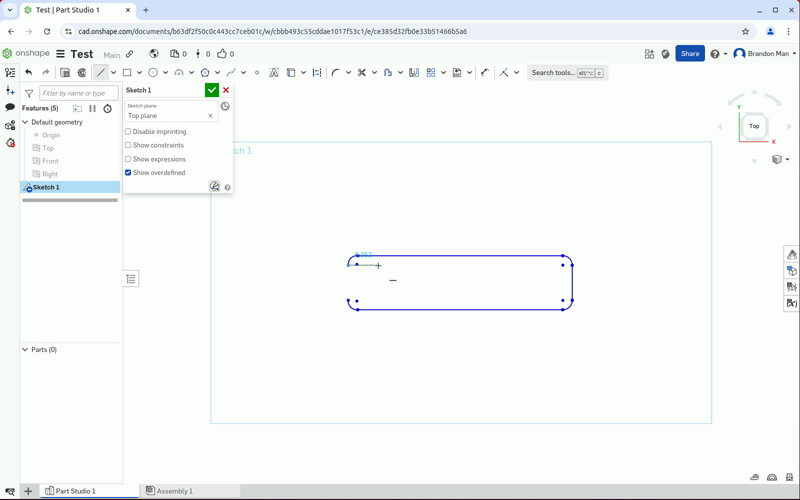
mouse_move(348, 300)
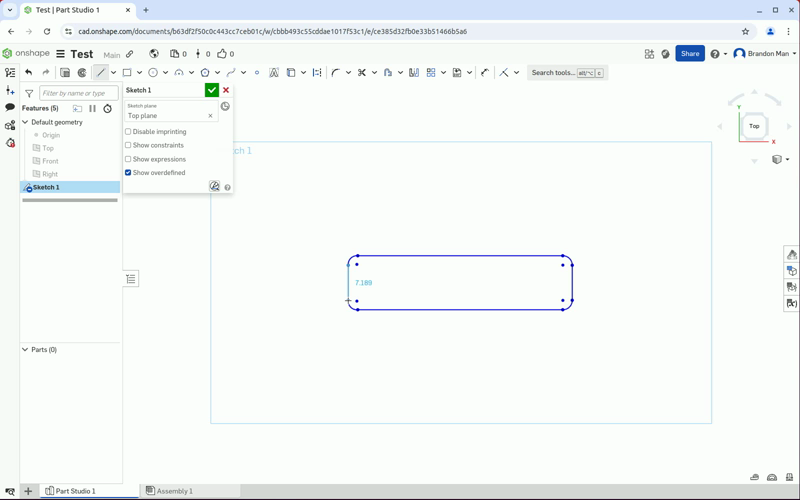
key_up(shift)
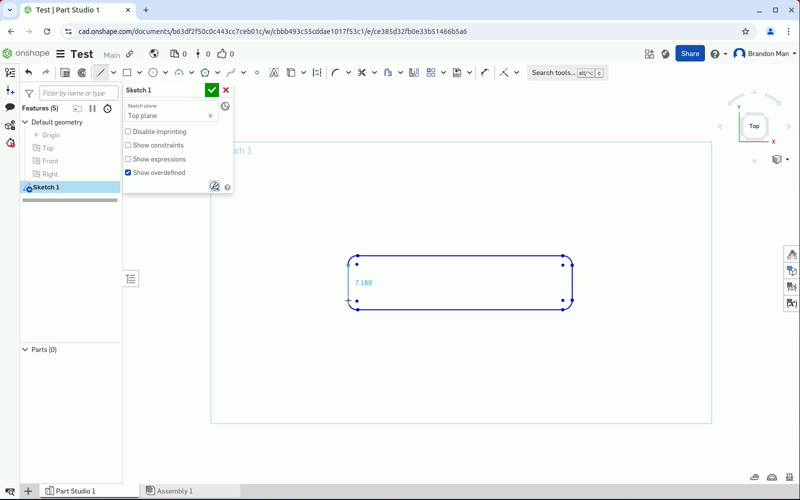
click(348, 300)
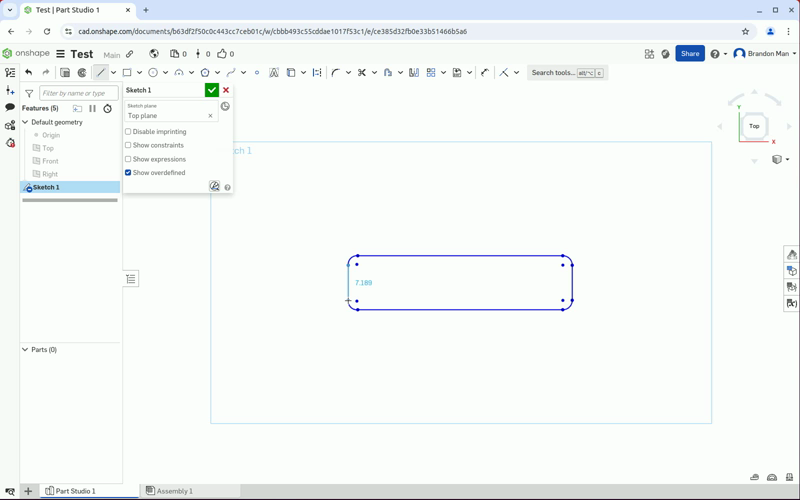
key(esc)
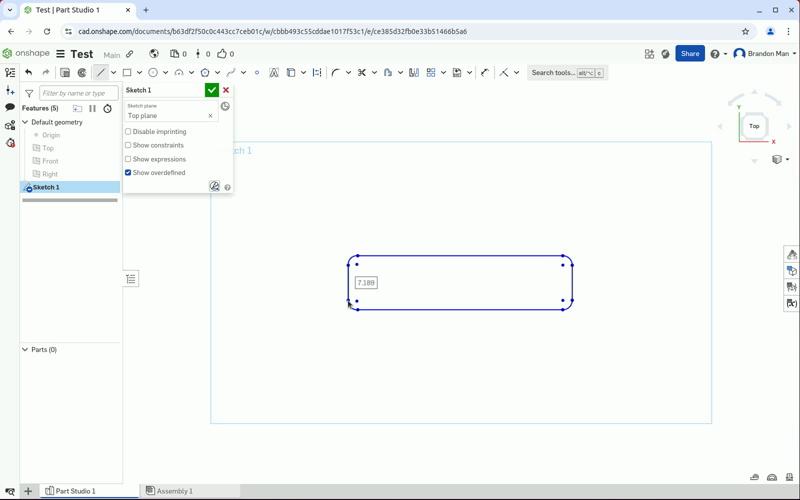
key(c)
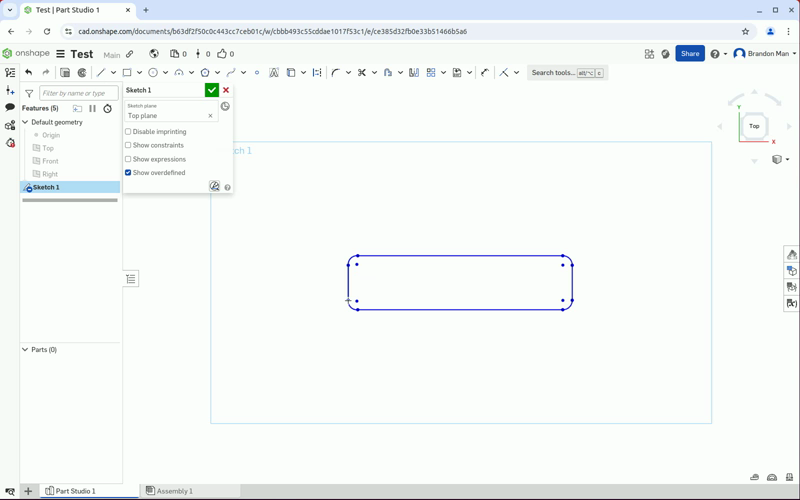
key_down(shift)
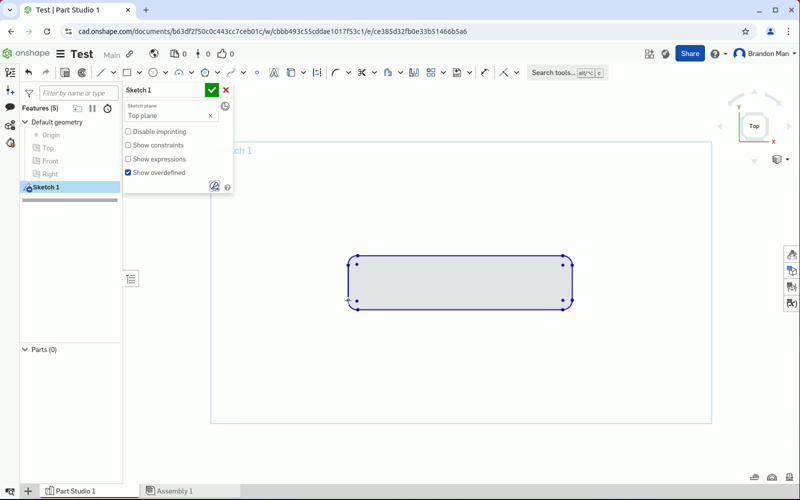
mouse_move(364, 281)
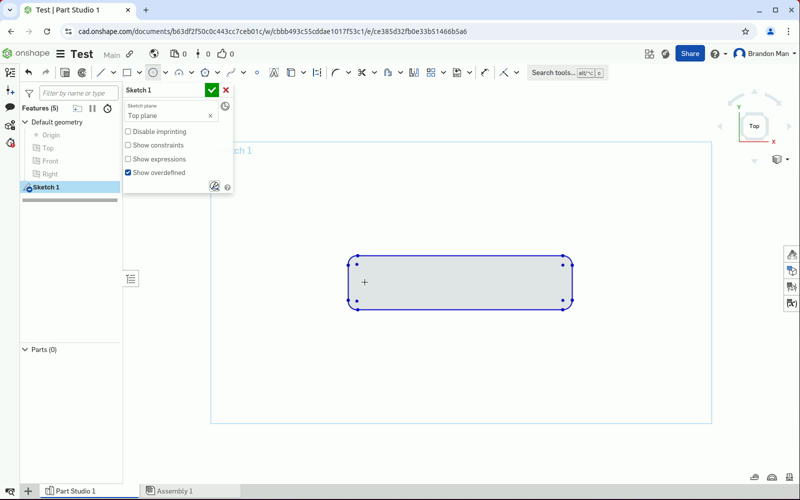
click(364, 281)
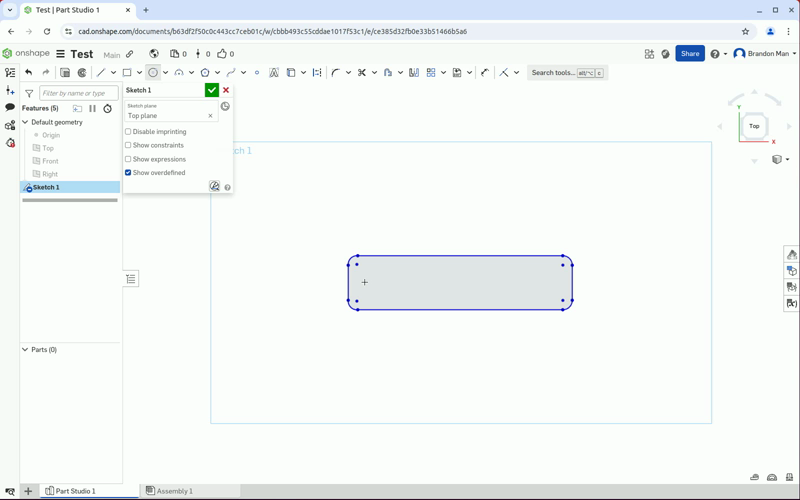
key_up(shift)
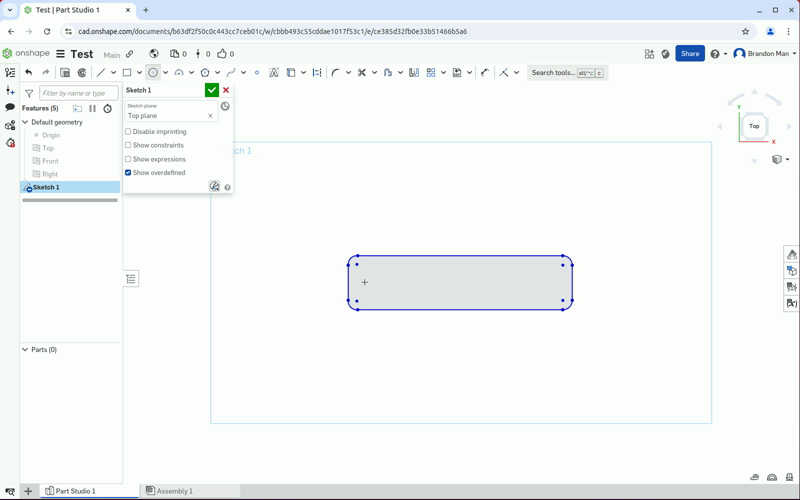
mouse_move(371, 281)
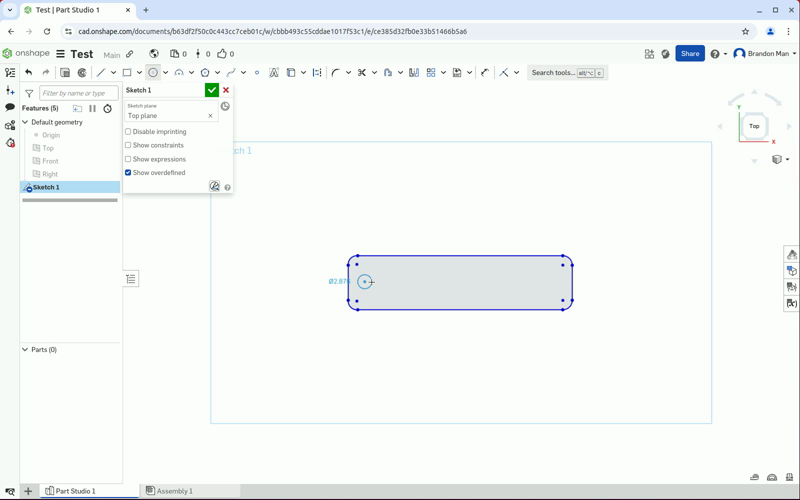
click(371, 281)
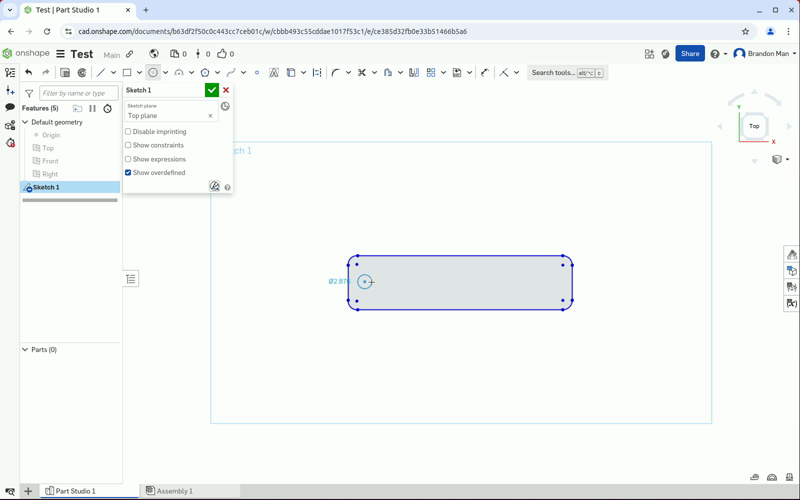
key(esc)
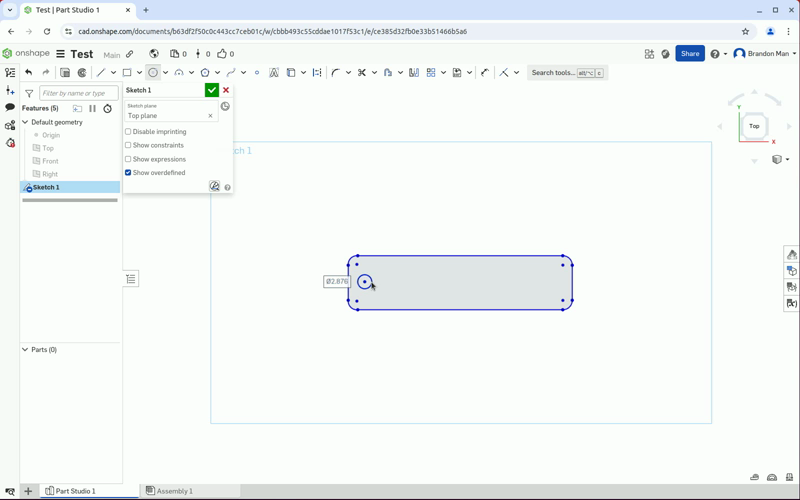
key(c)
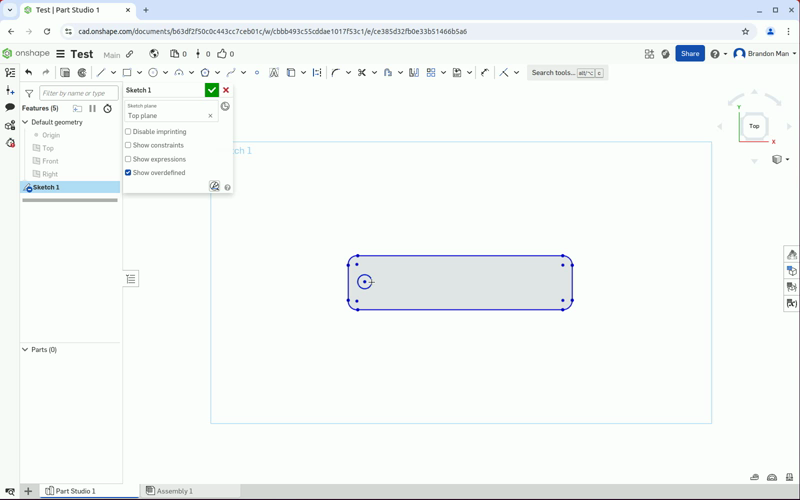
key_down(shift)
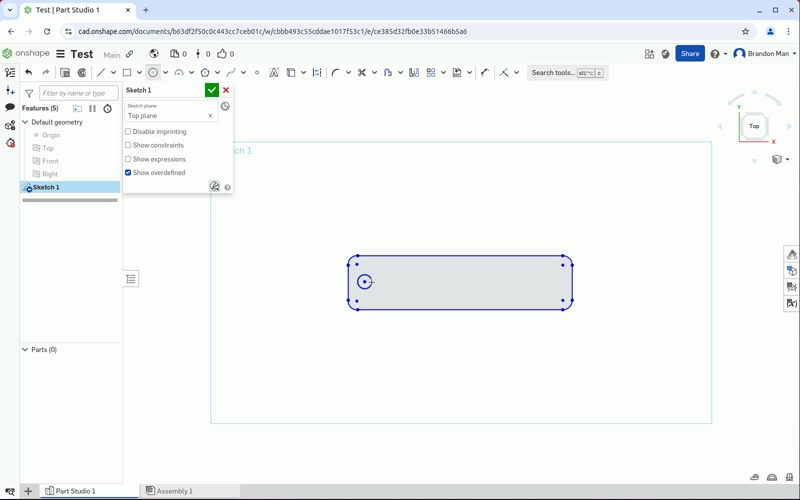
mouse_move(555, 281)
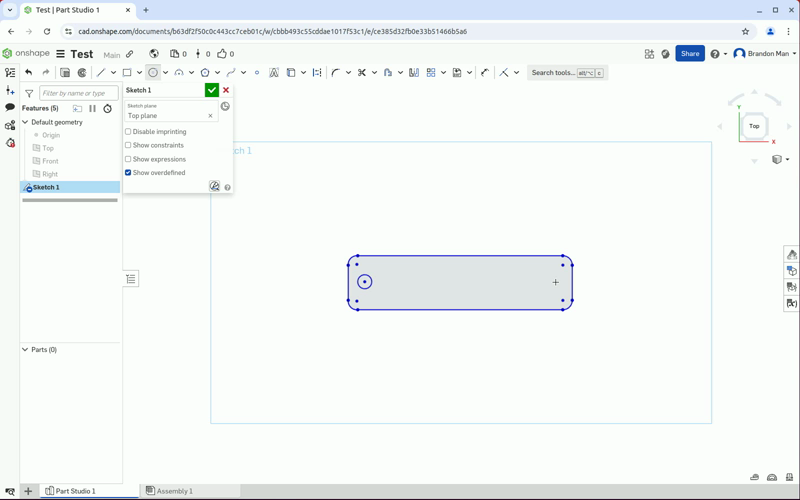
click(555, 281)
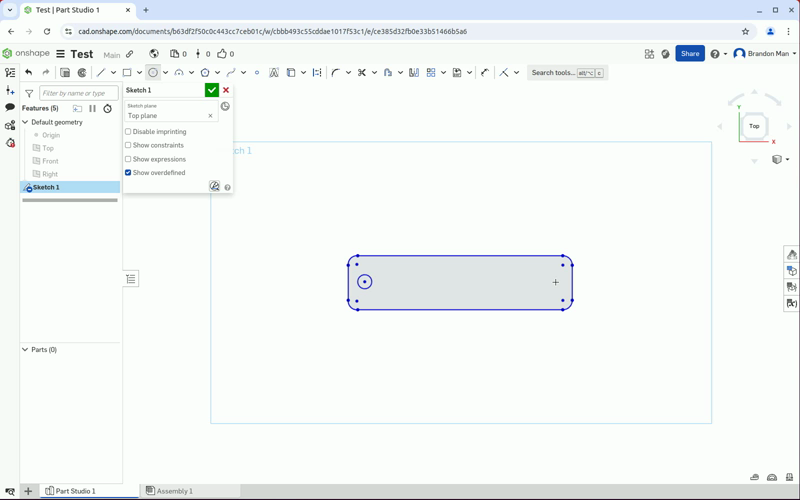
key_up(shift)
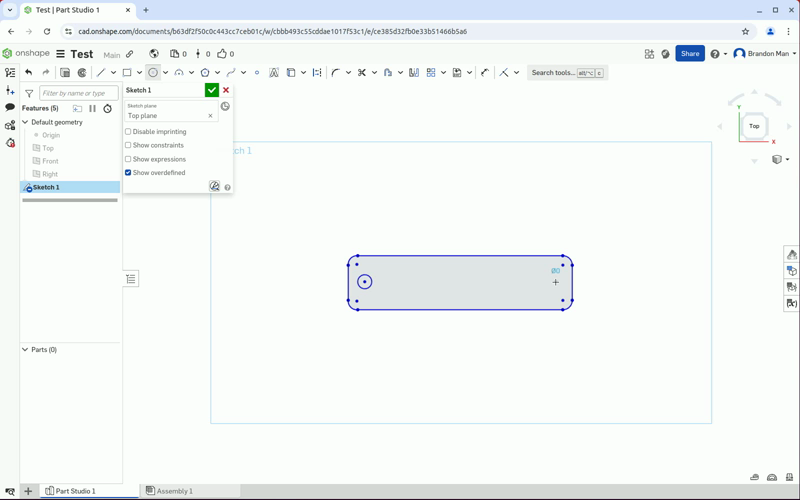
mouse_move(562, 281)
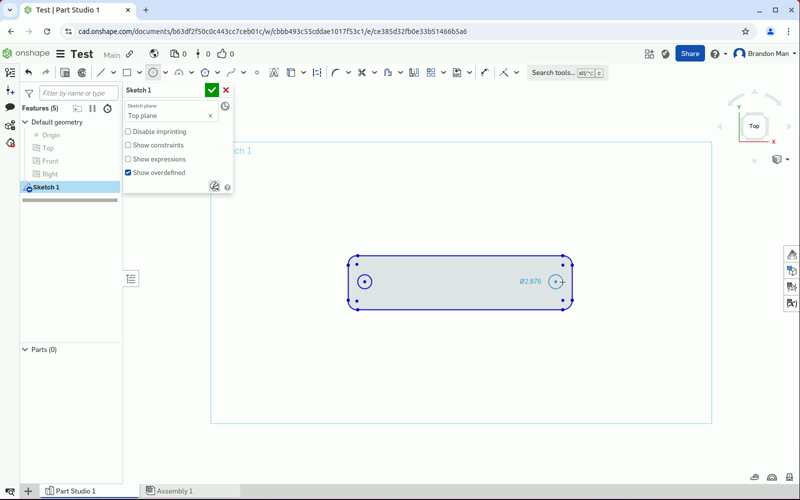
click(562, 281)
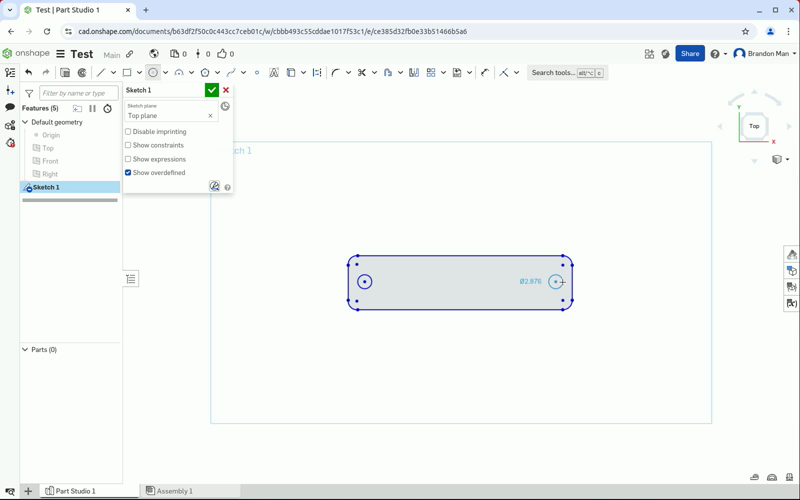
key(esc)
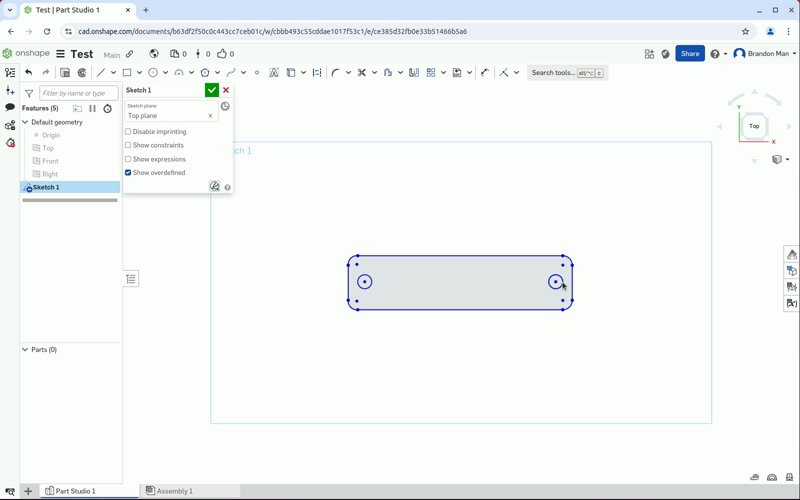
mouse_move(429, 291)
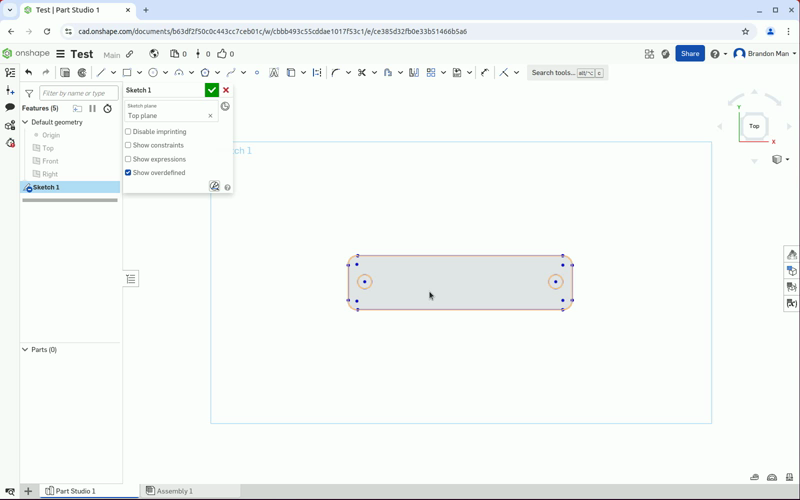
click(429, 291)
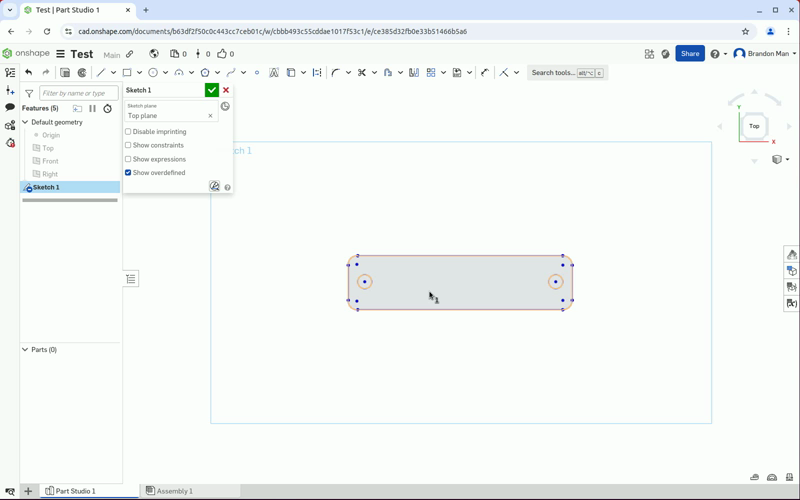
mouse_move(73, 352)
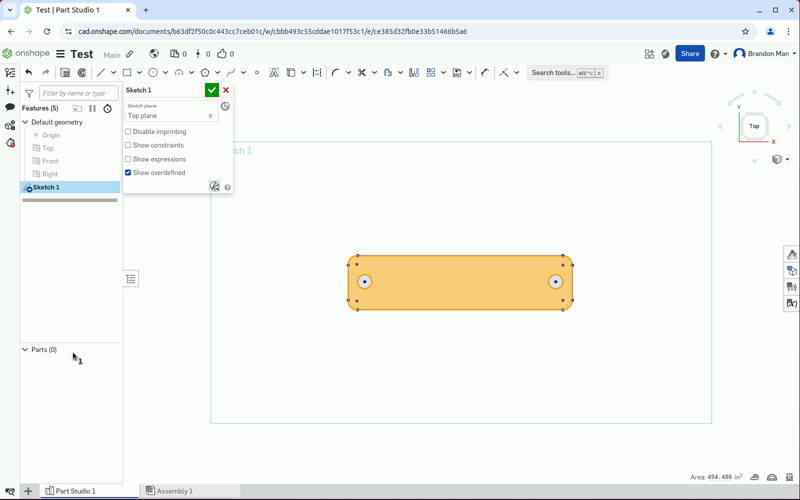
key(shift+y)
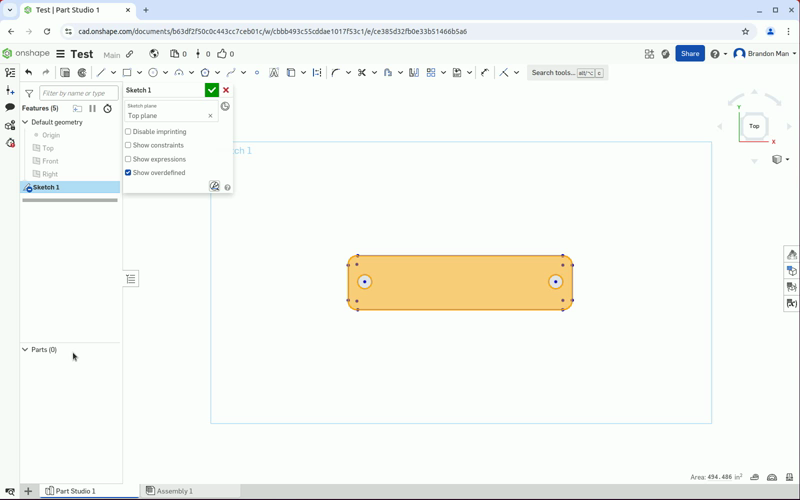
key(shift+e)
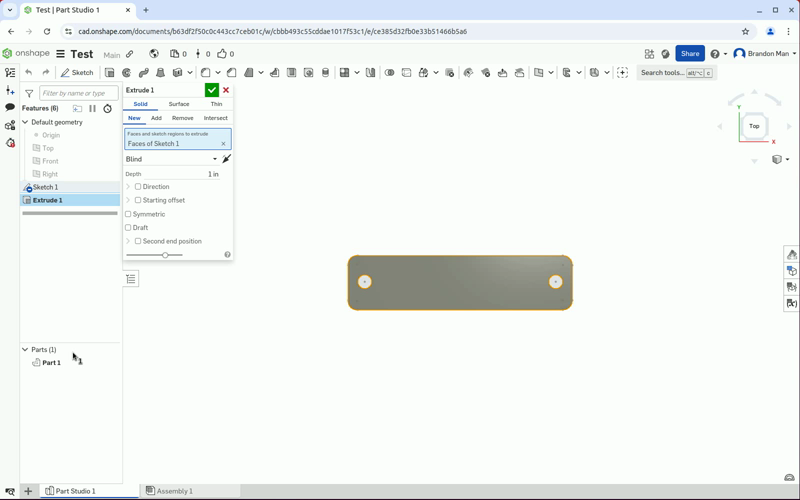
mouse_move(143, 106)
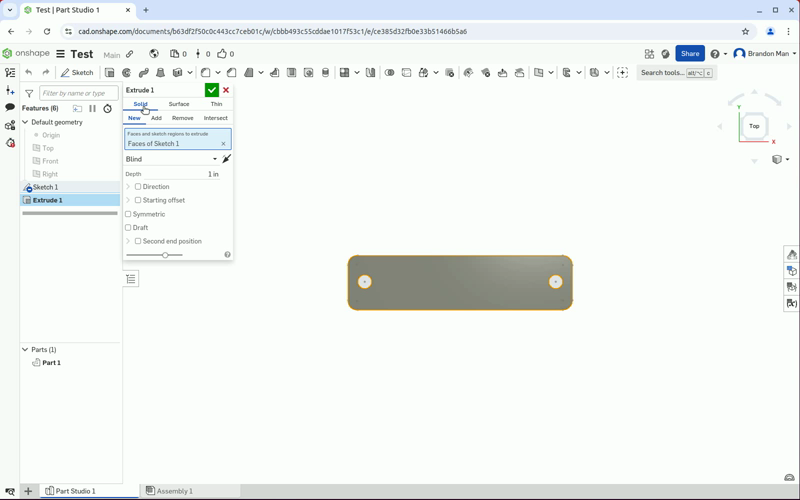
click(143, 106)
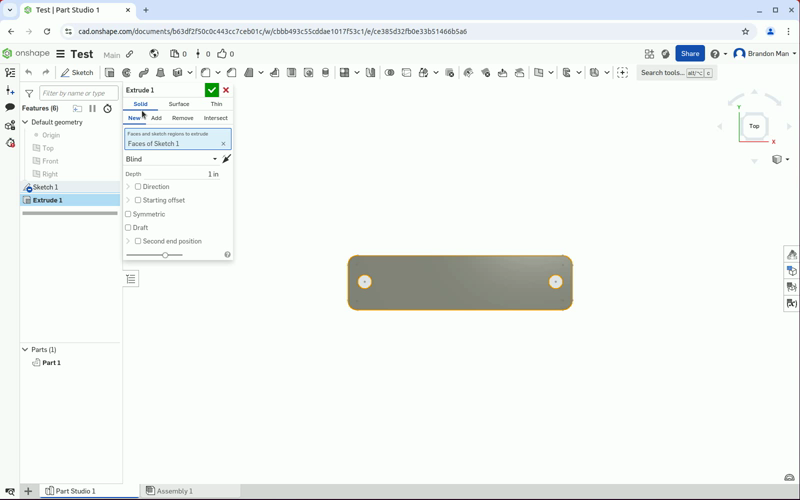
mouse_move(137, 120)
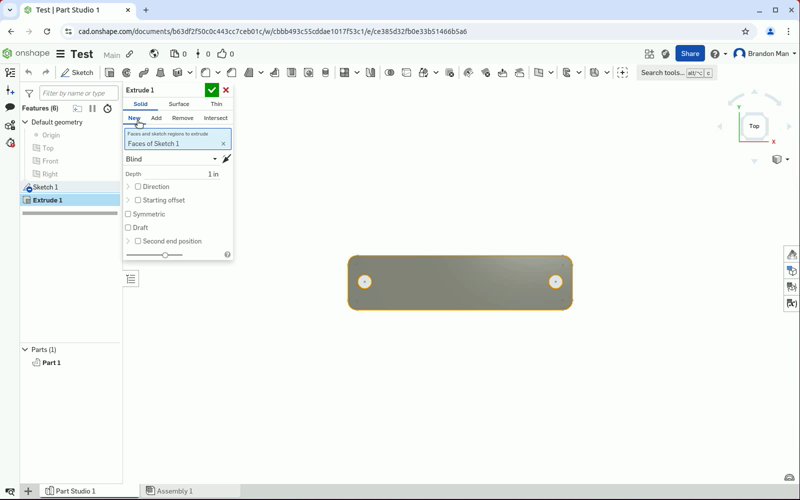
click(137, 120)
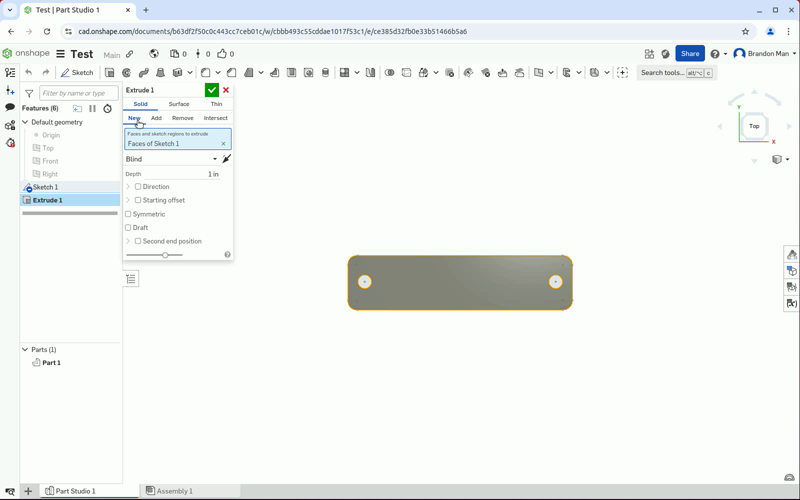
key(tab, 4)
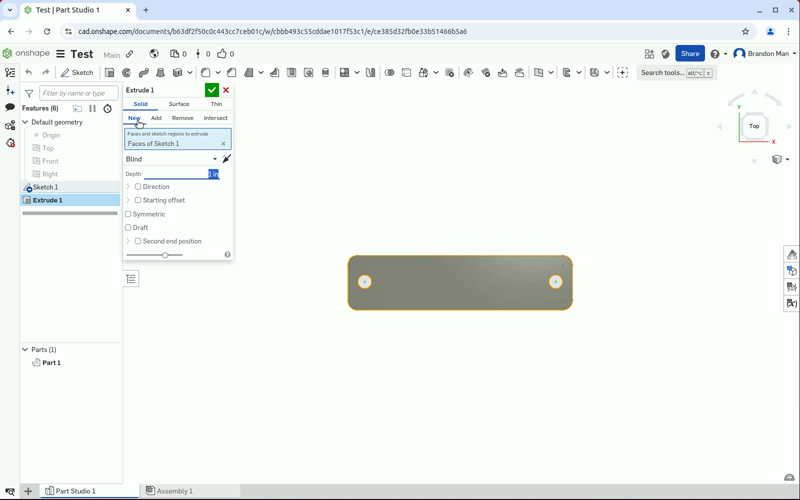
text(11.554)
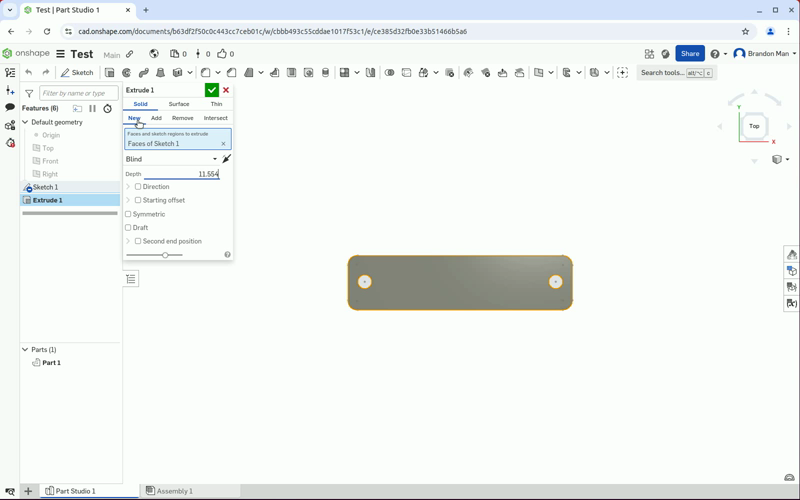
key(tab, 3)
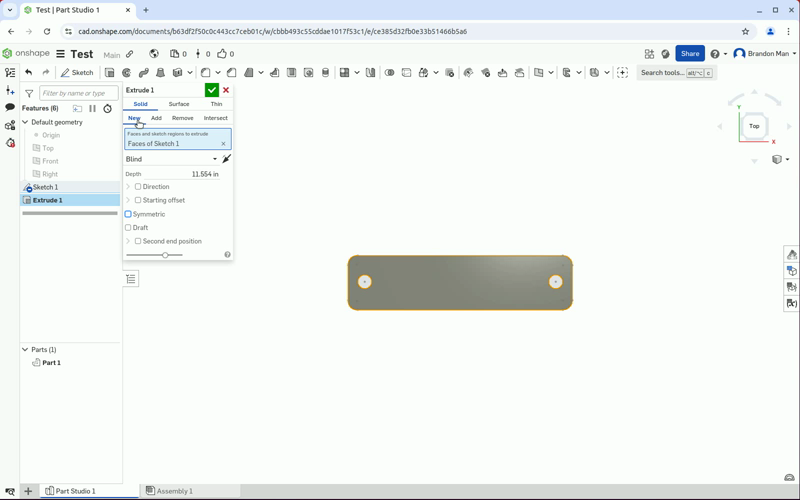
key(space)
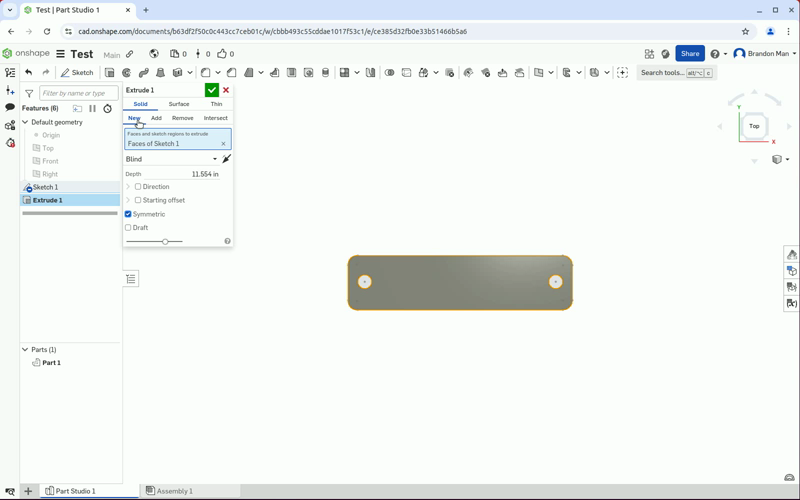
key(enter)
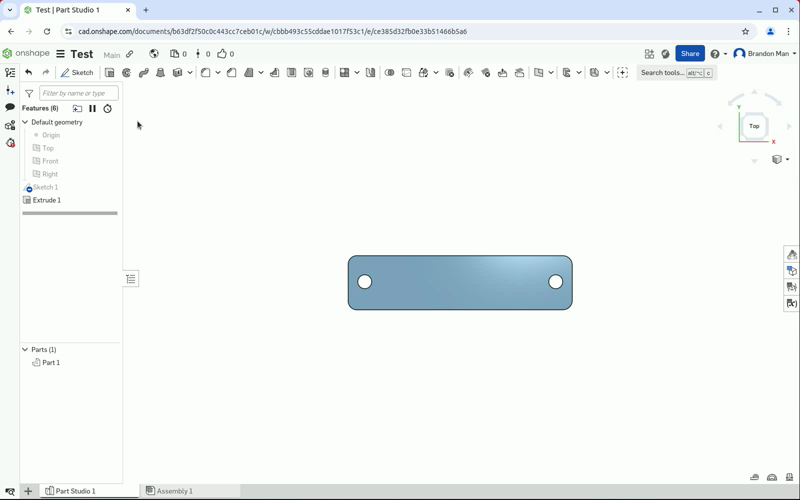
key(shift+h)
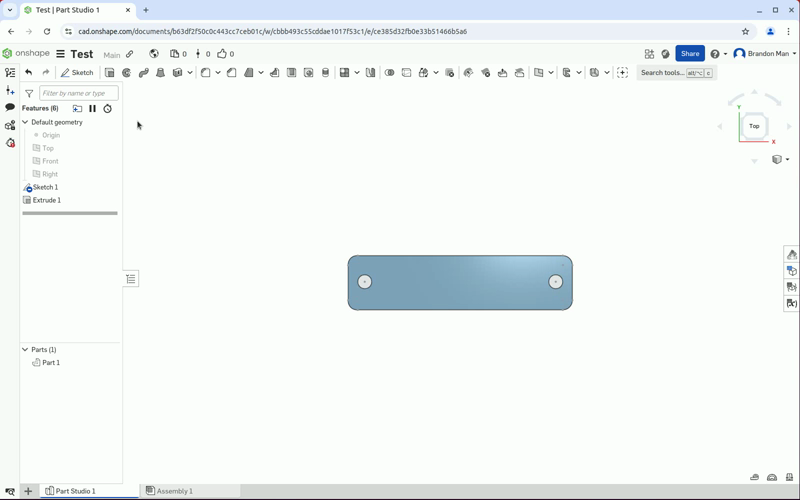
key(shift+h)
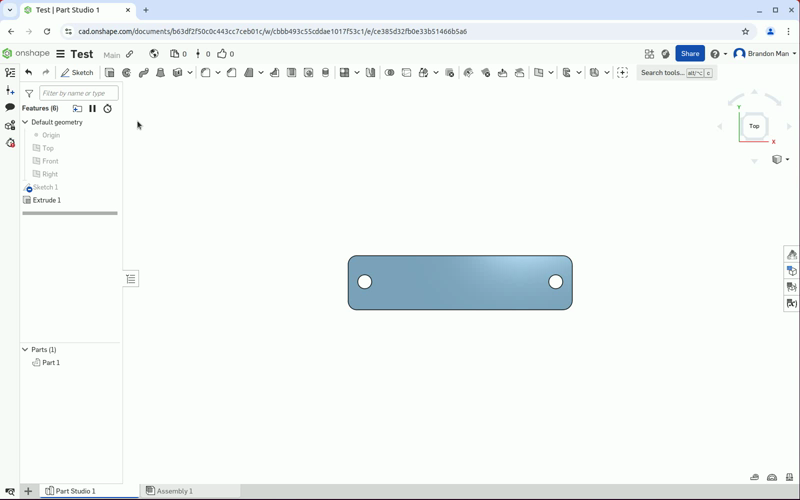
mouse_move(73, 189)
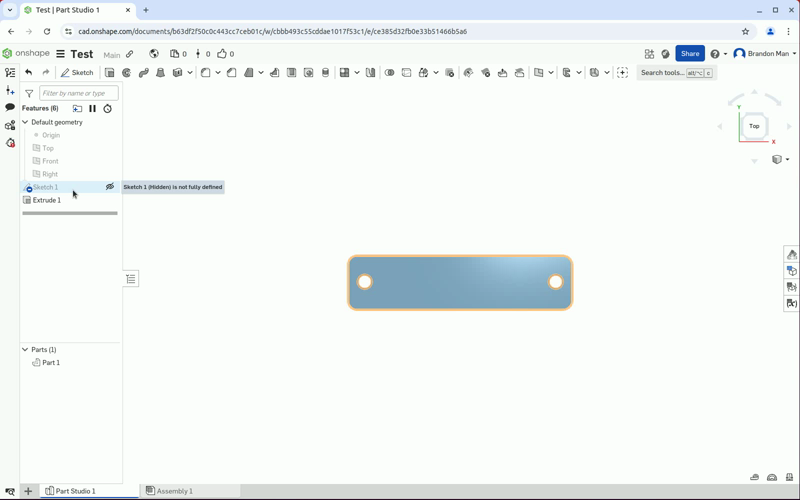
click(73, 189)
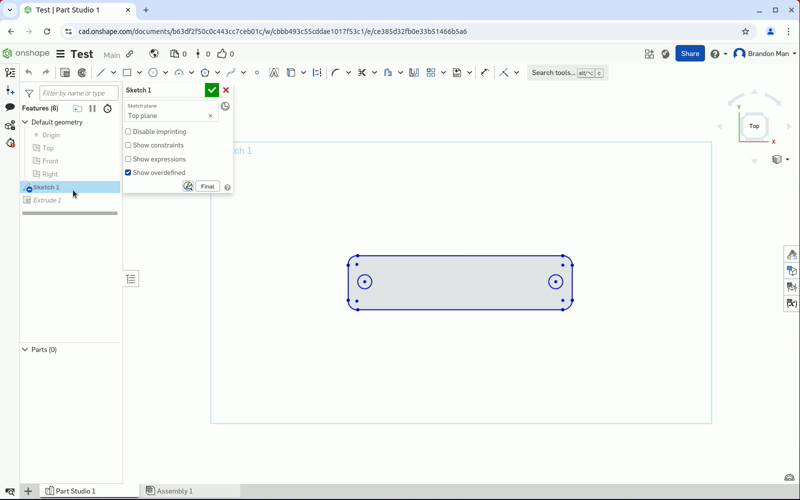
mouse_move(229, 92)
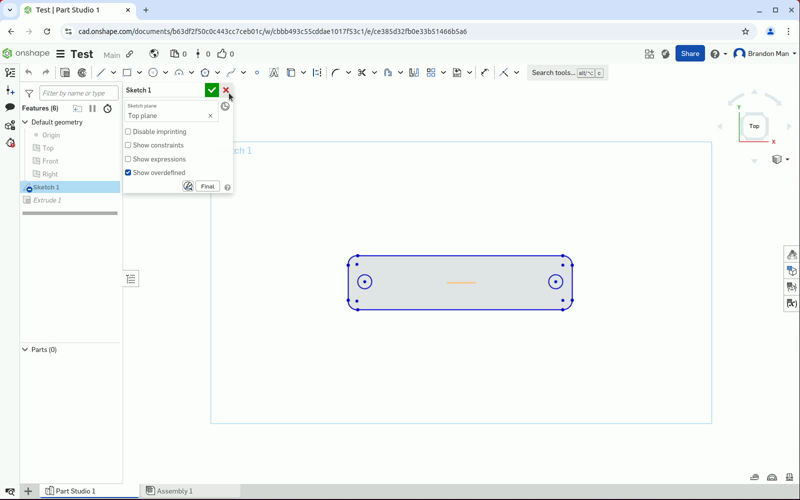
click(229, 92)
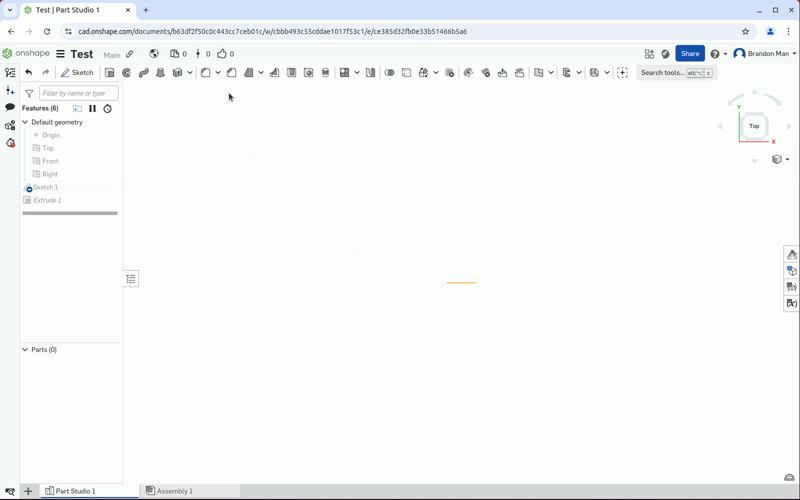
mouse_move(541, 75)
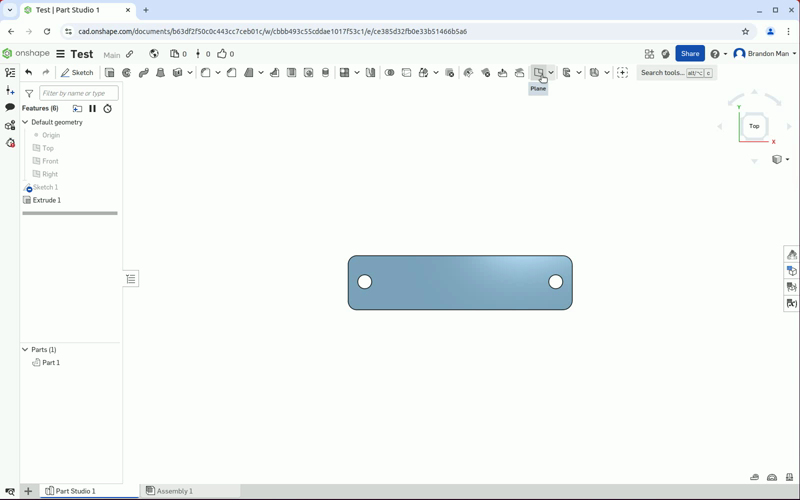
click(541, 75)
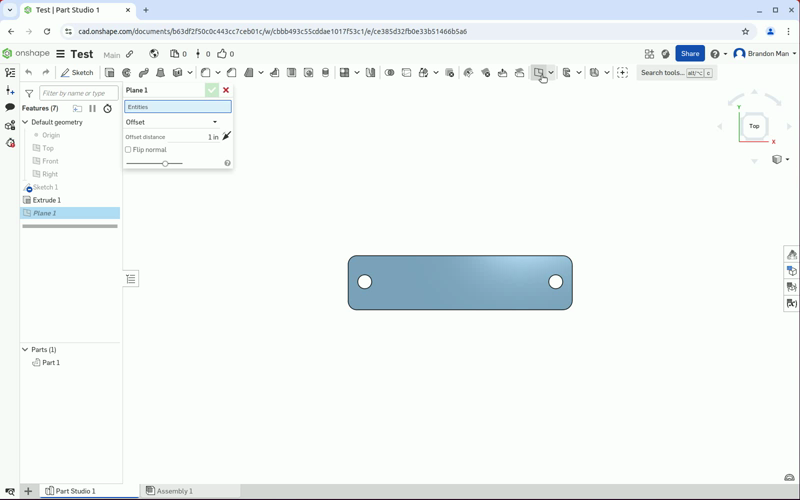
mouse_move(73, 150)
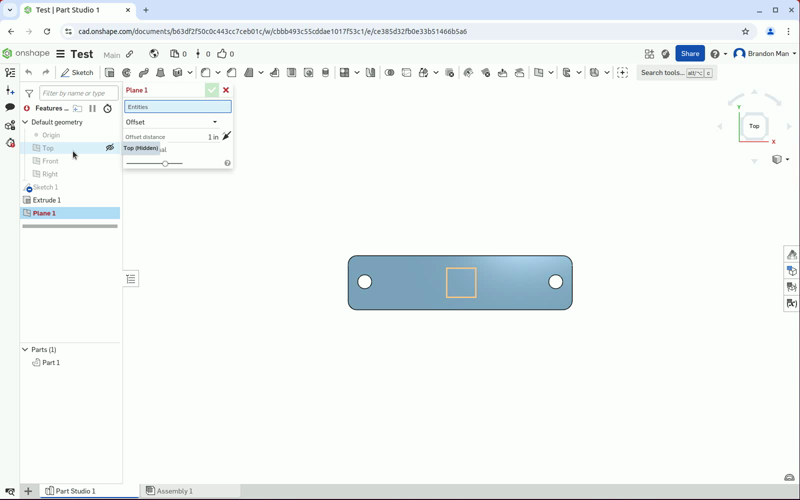
click(73, 150)
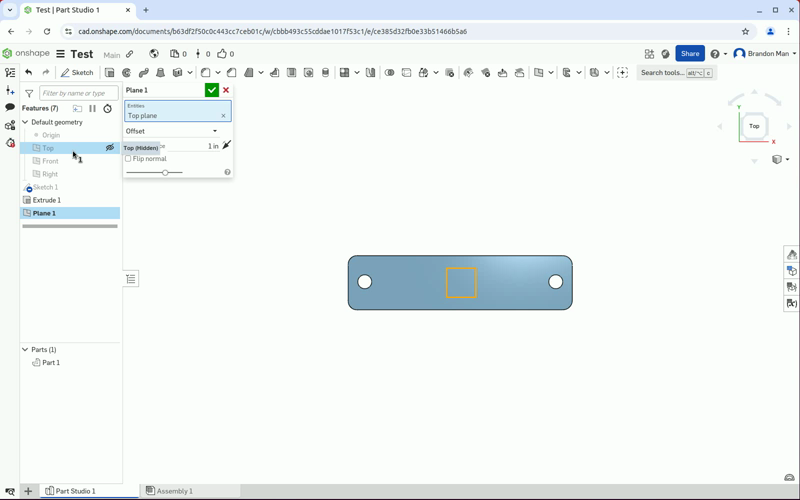
key(tab, 2)
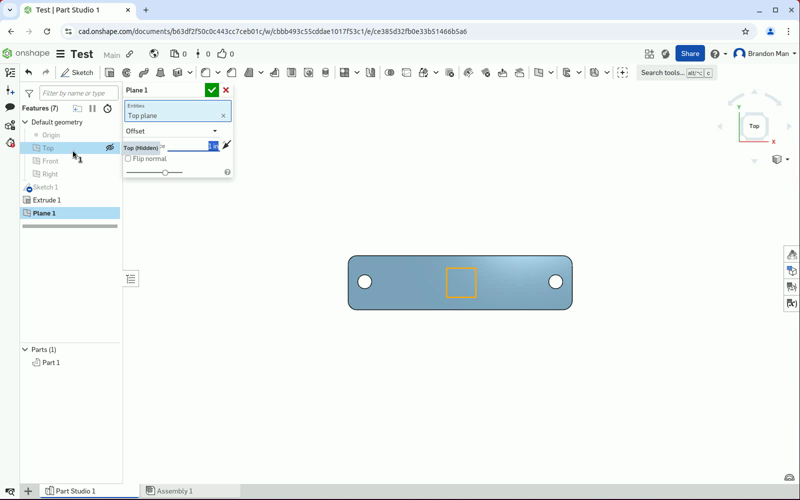
text(5.792)
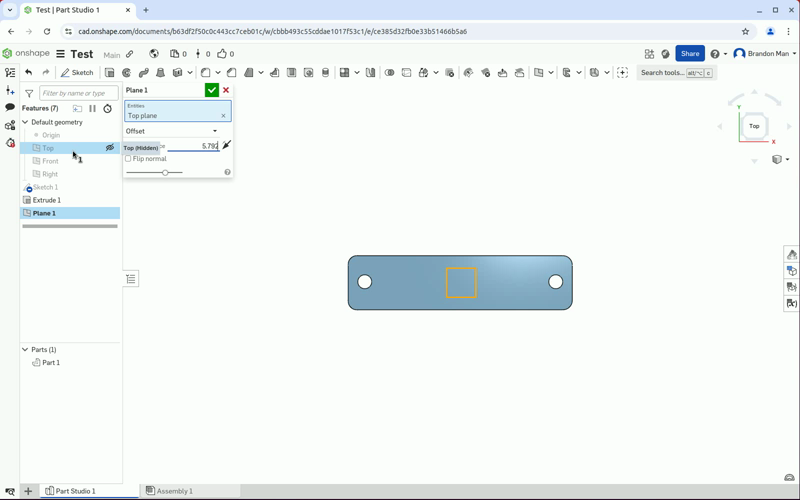
key(enter, 2)
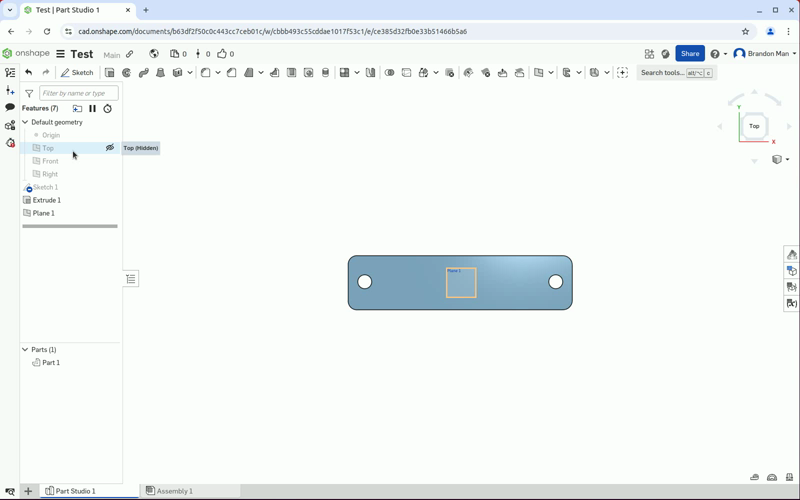
key(shift+s)
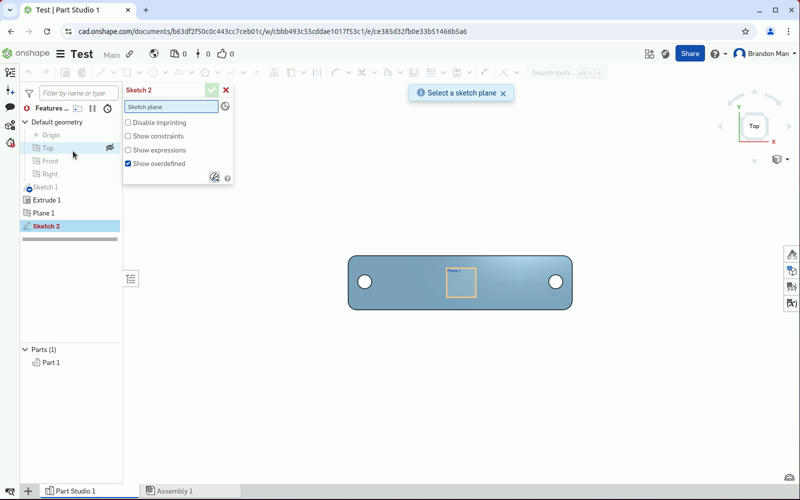
mouse_move(73, 215)
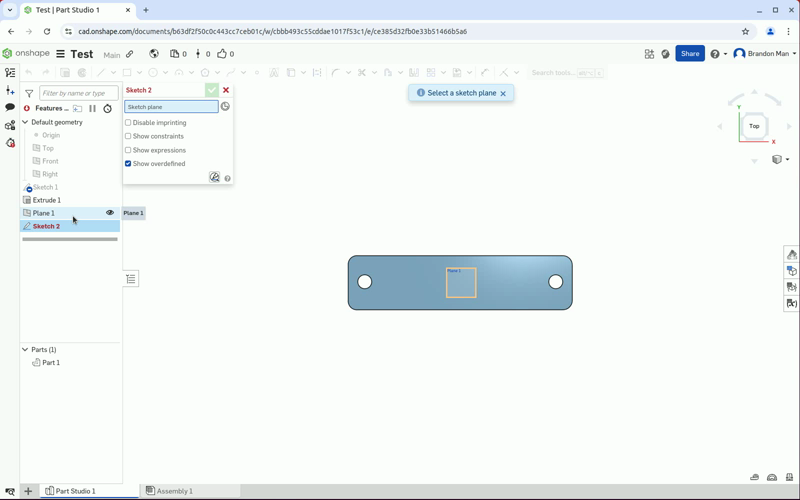
click(73, 215)
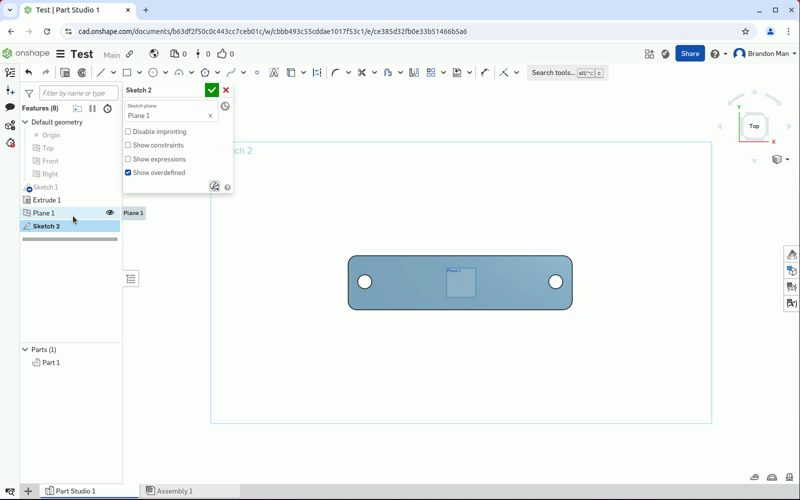
mouse_move(73, 352)
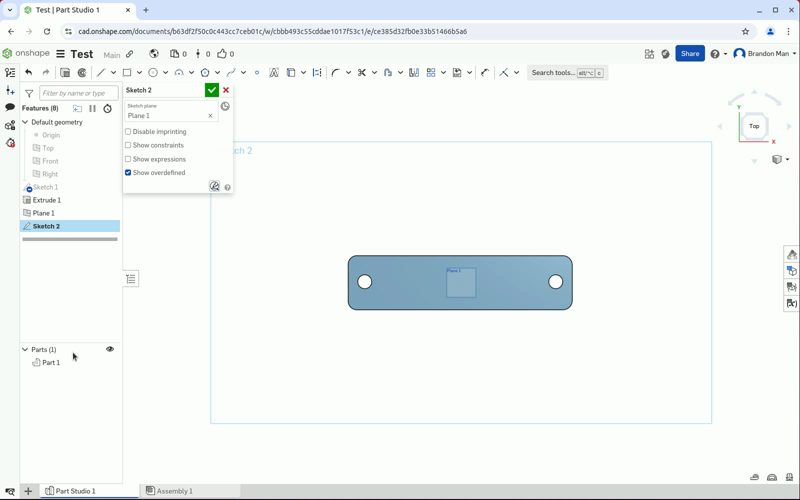
key(y)
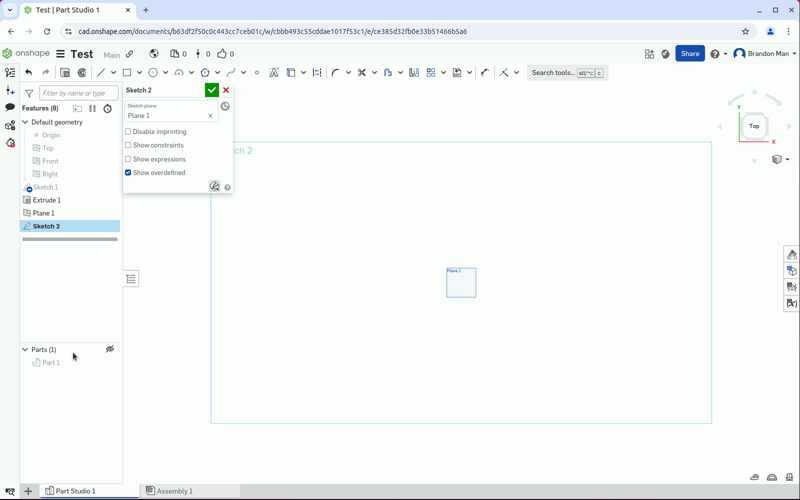
key(a)
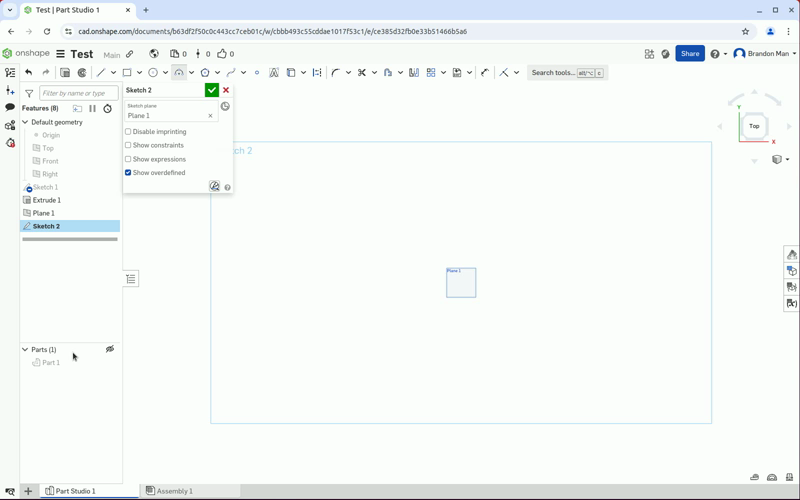
key_down(shift)
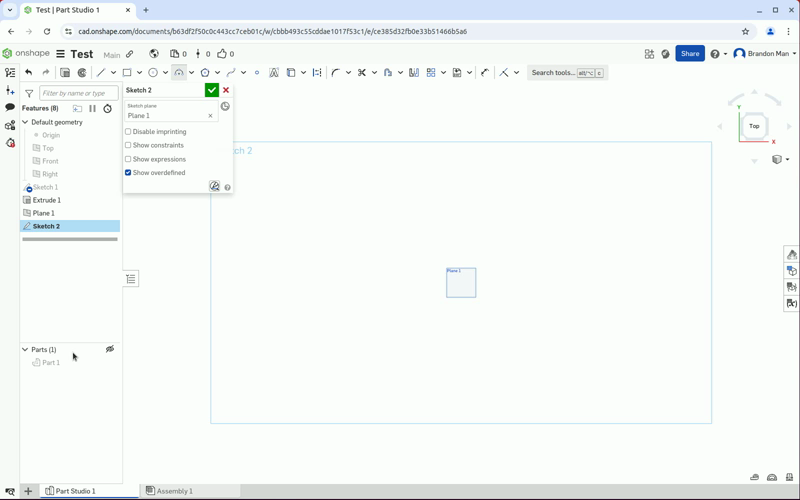
mouse_move(383, 286)
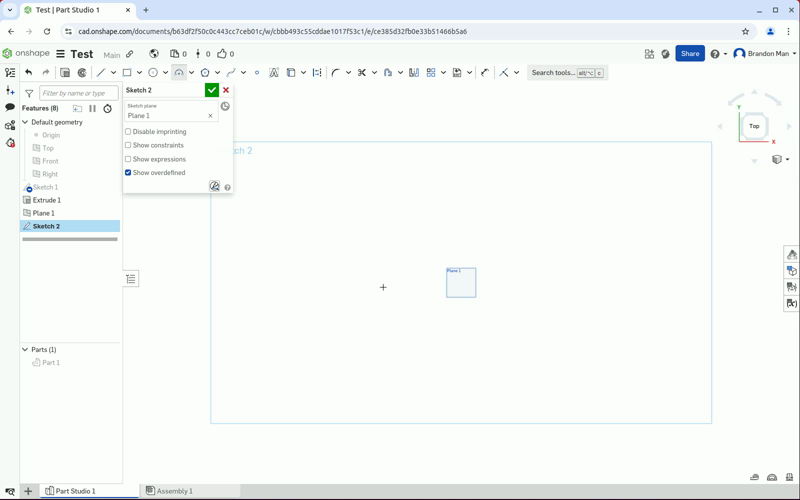
click(383, 286)
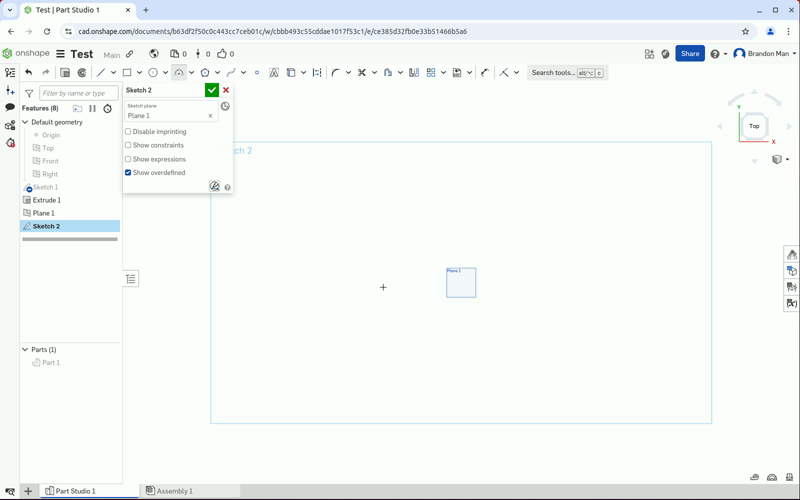
key_up(shift)
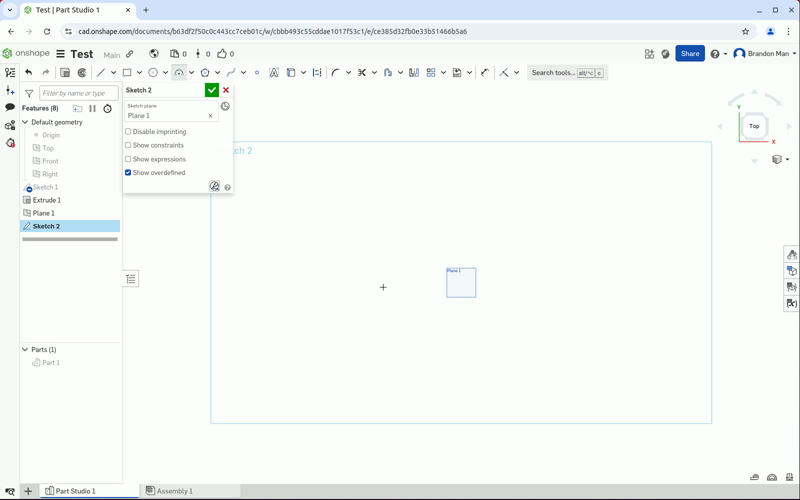
key_down(shift)
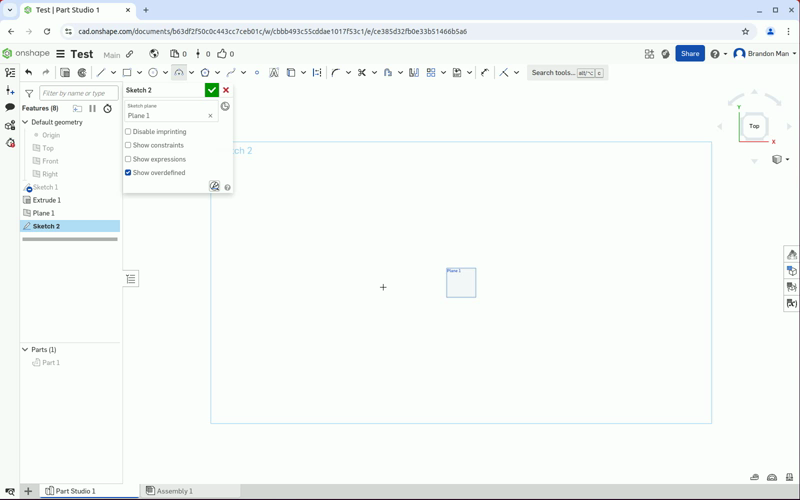
mouse_move(391, 301)
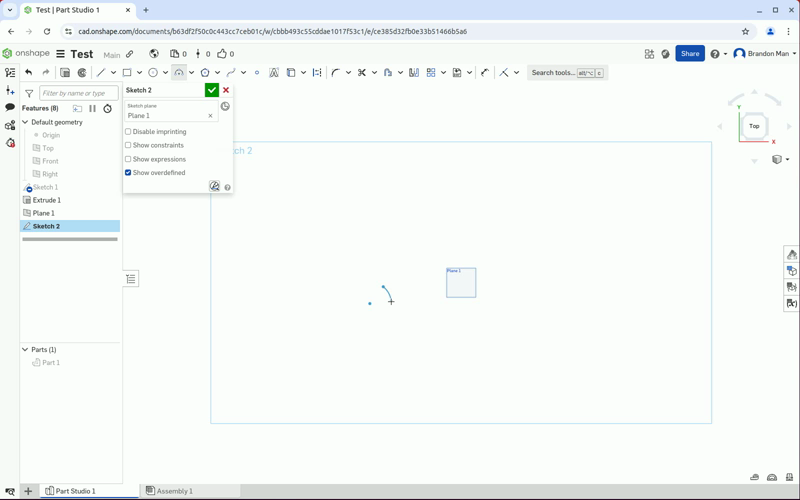
click(391, 301)
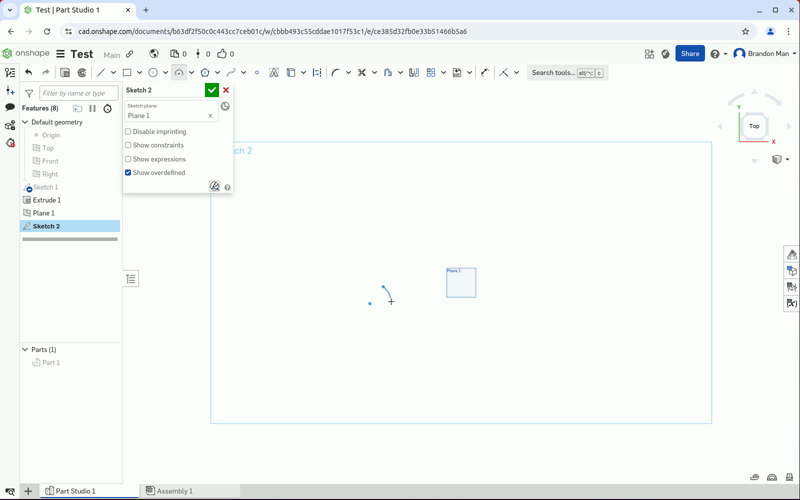
mouse_move(382, 296)
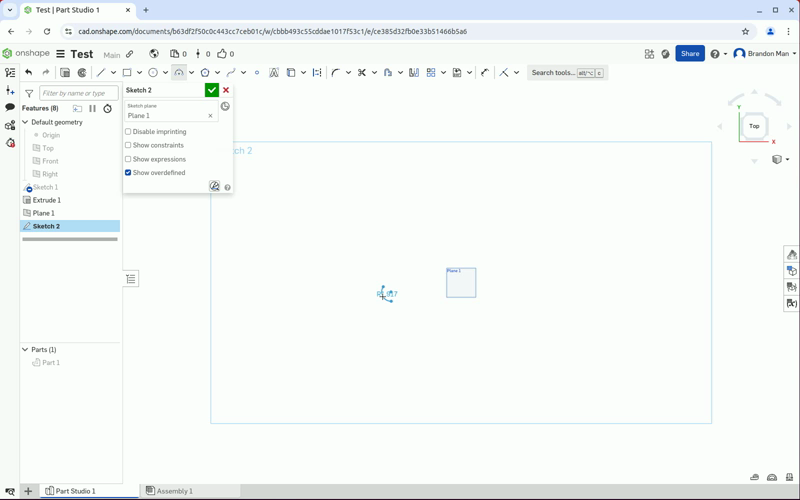
click(382, 296)
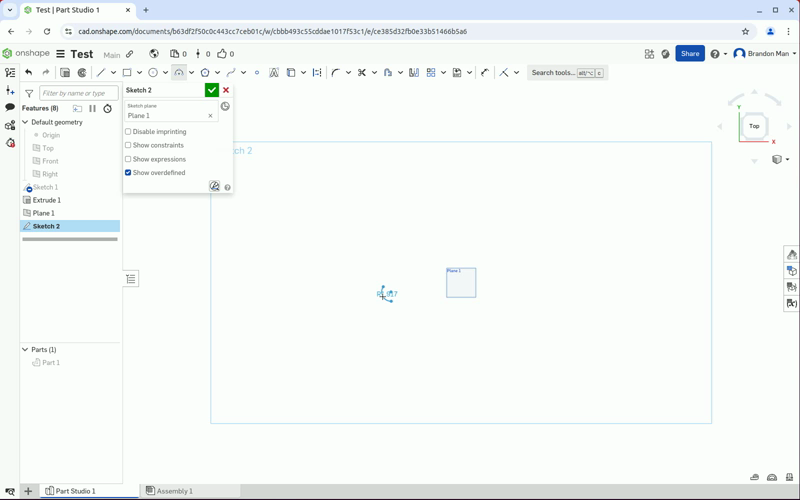
key_up(shift)
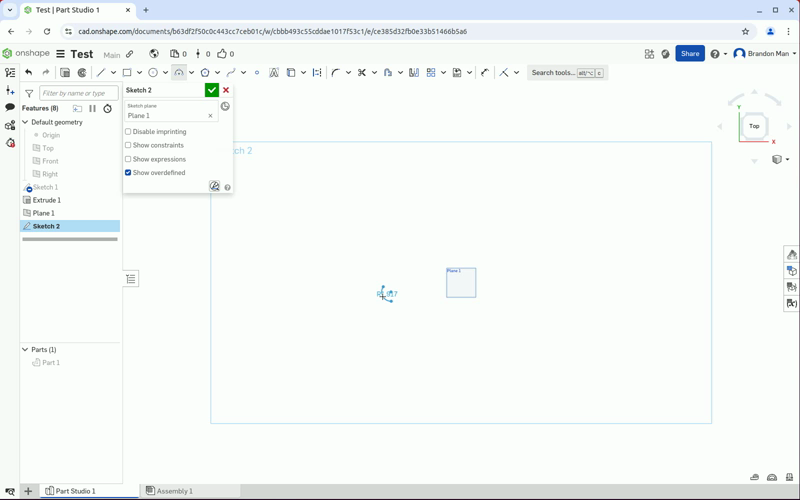
key(esc)
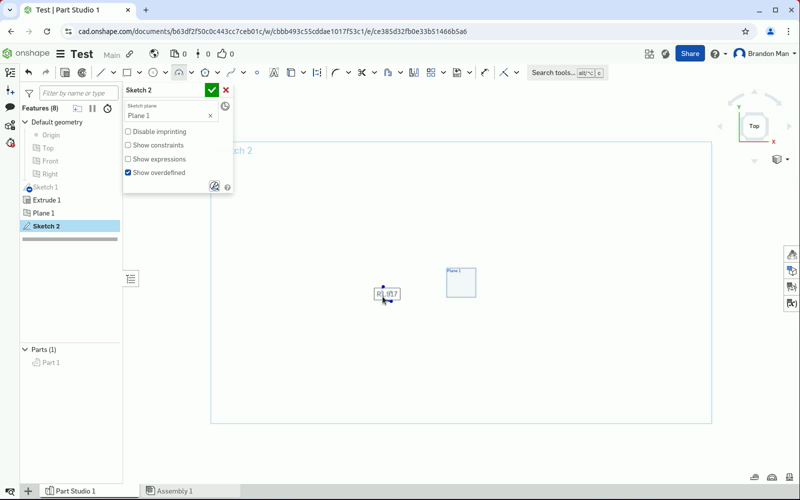
key(l)
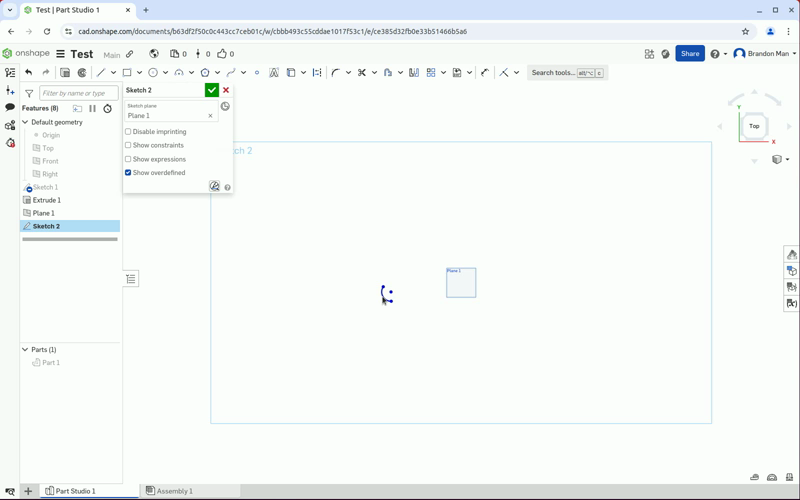
mouse_move(391, 301)
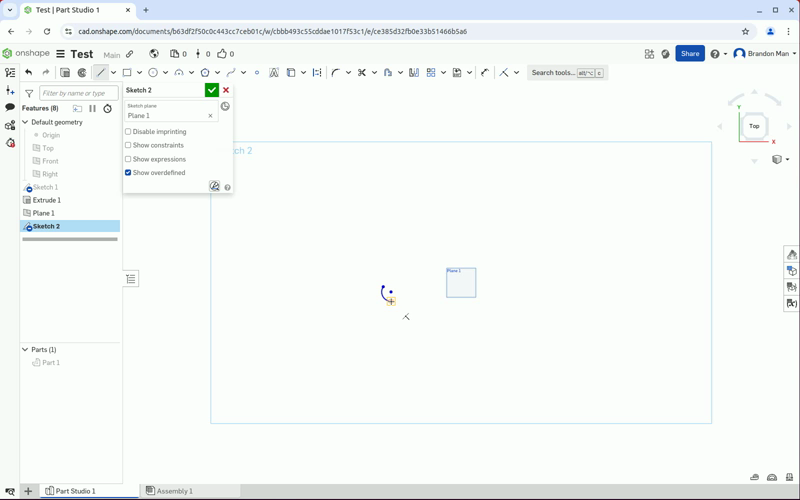
click(391, 301)
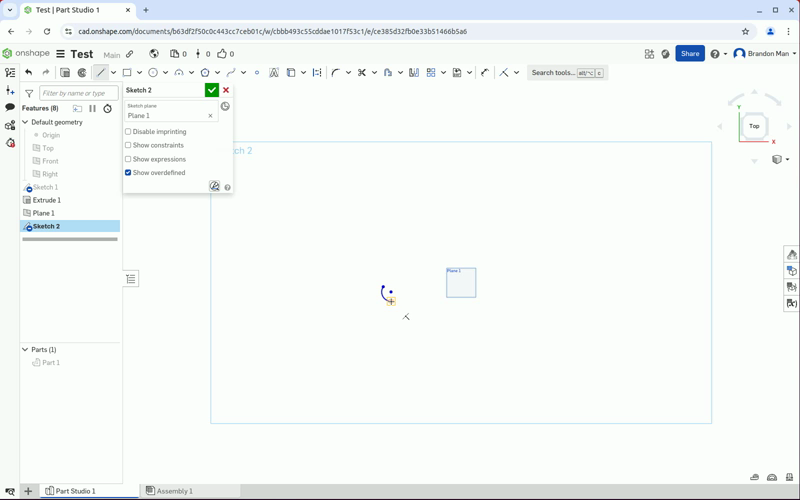
key_down(shift)
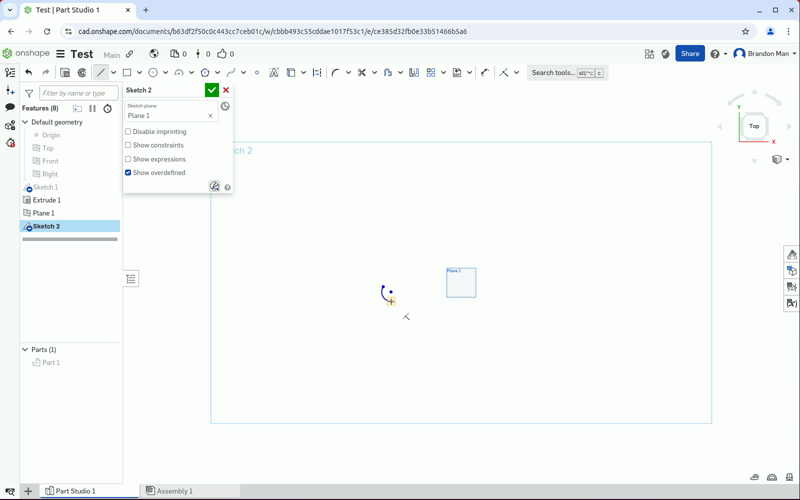
mouse_move(528, 301)
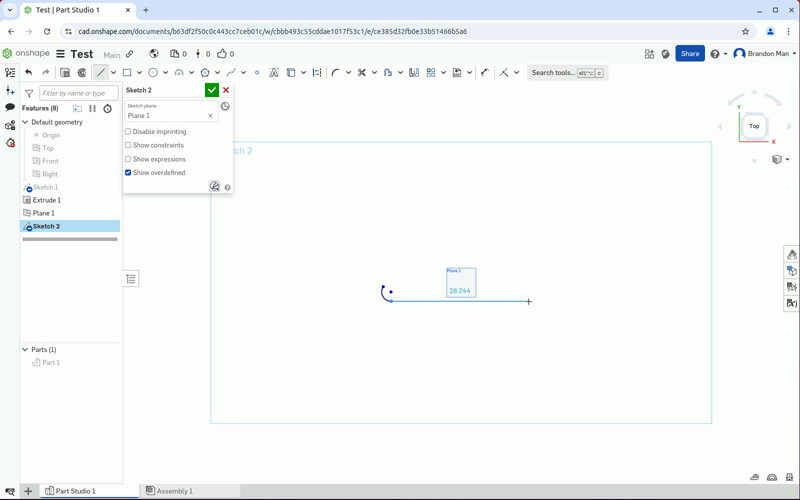
click(528, 301)
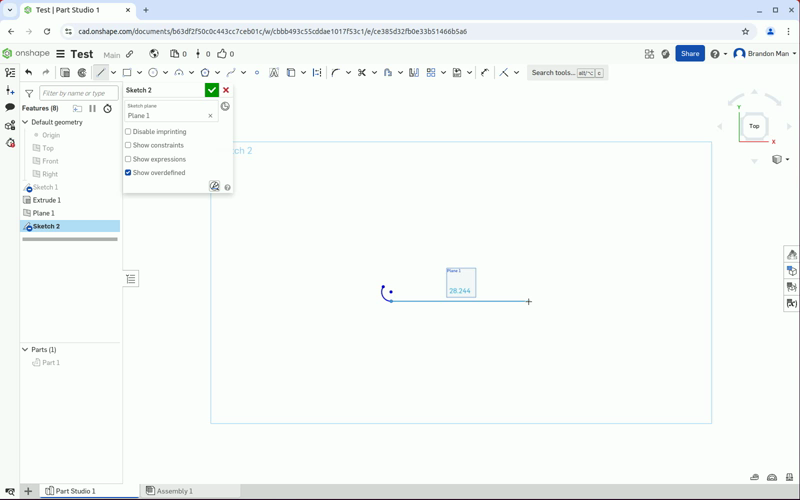
key_up(shift)
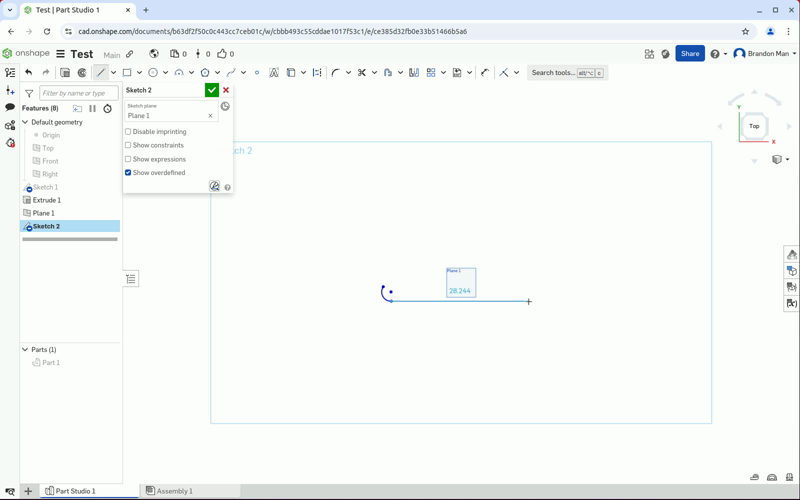
key(esc)
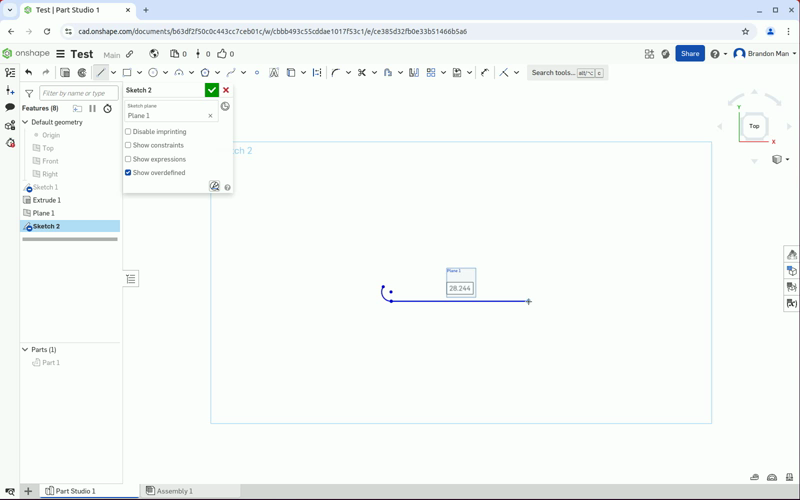
key(a)
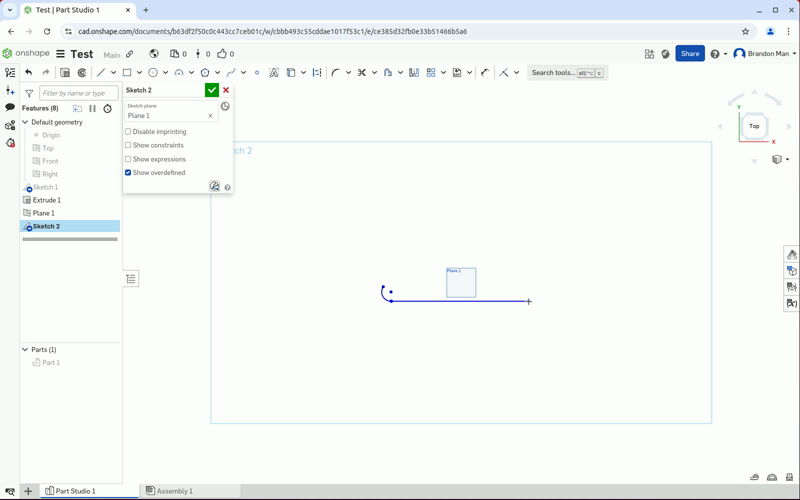
mouse_move(528, 301)
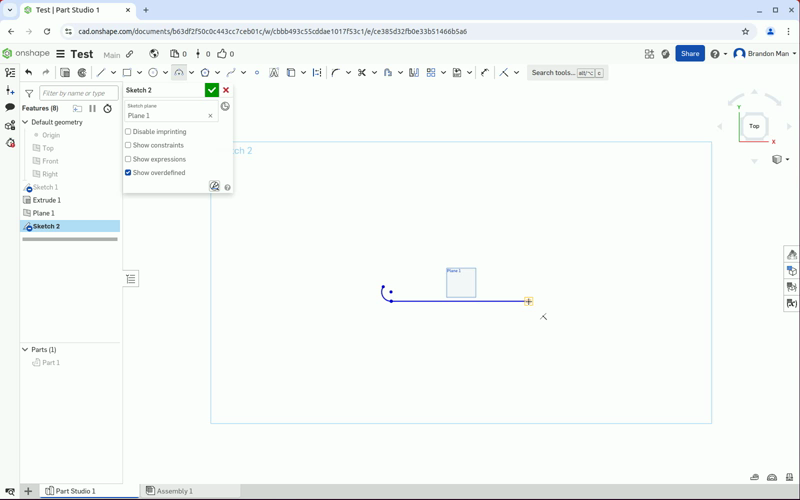
click(528, 301)
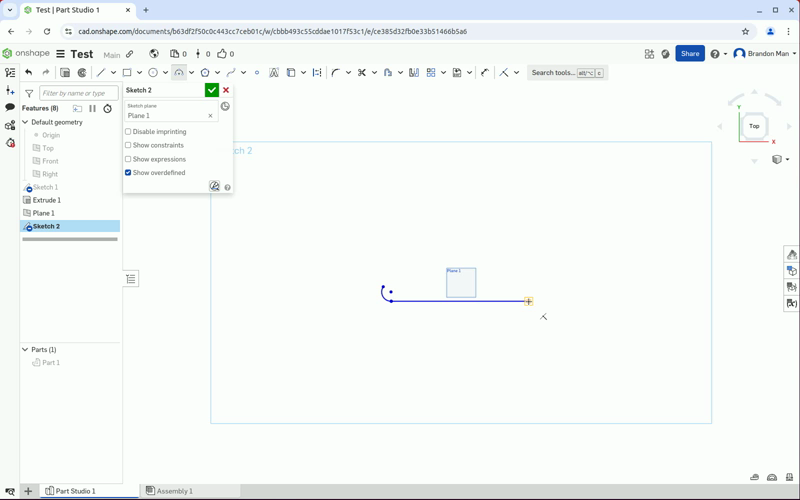
key_down(shift)
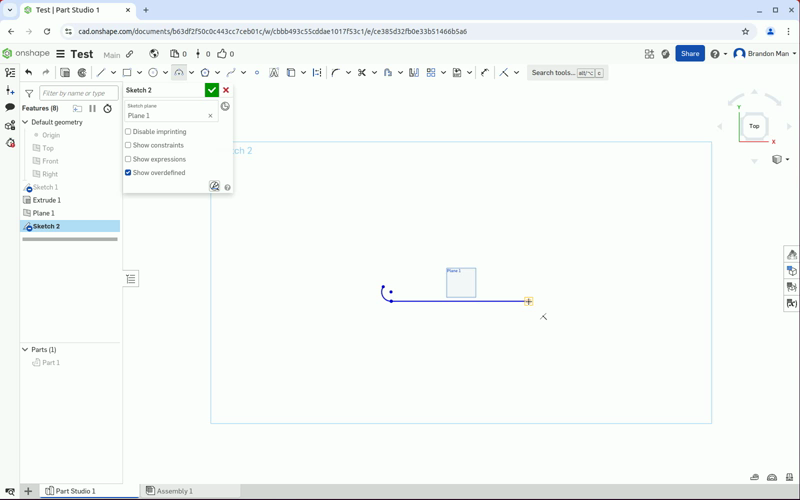
mouse_move(537, 286)
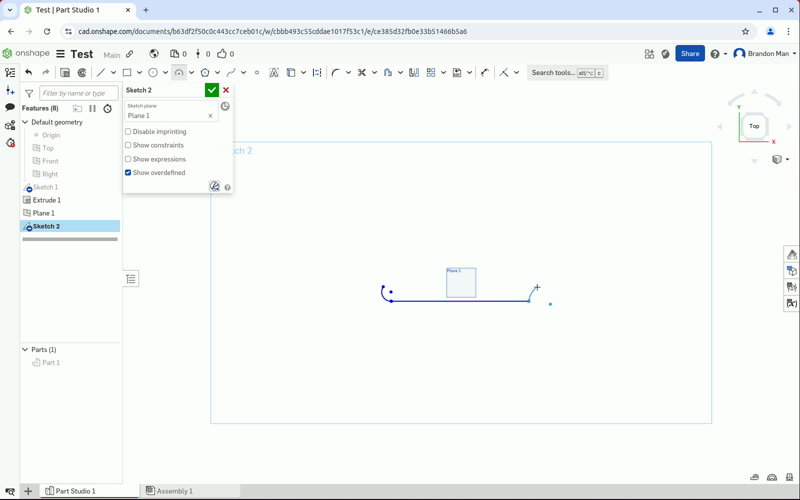
click(537, 286)
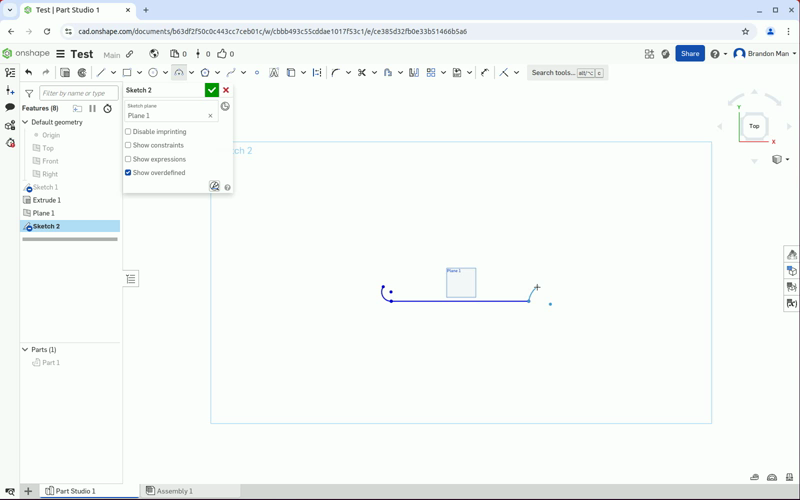
mouse_move(537, 296)
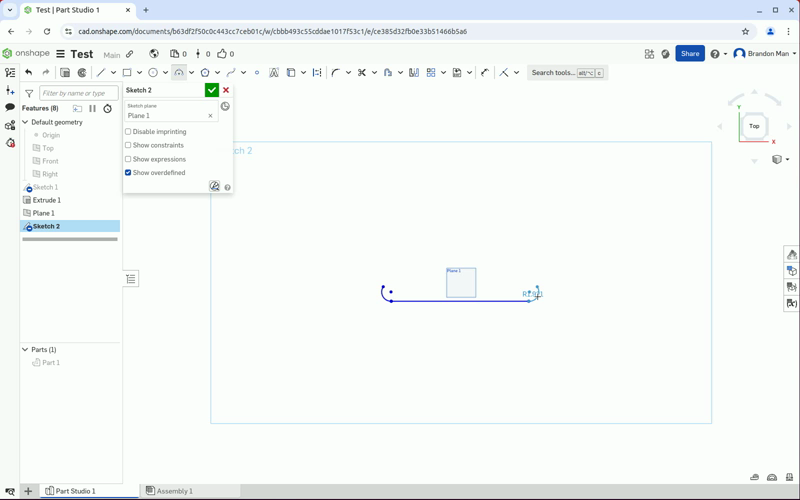
click(537, 296)
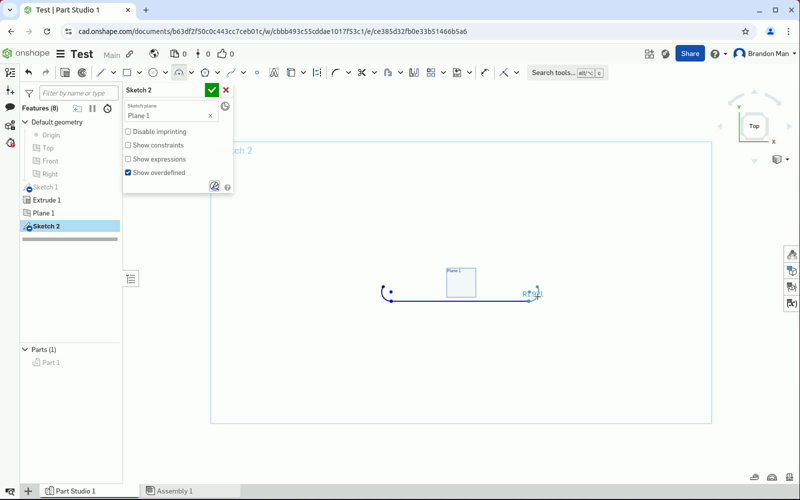
key_up(shift)
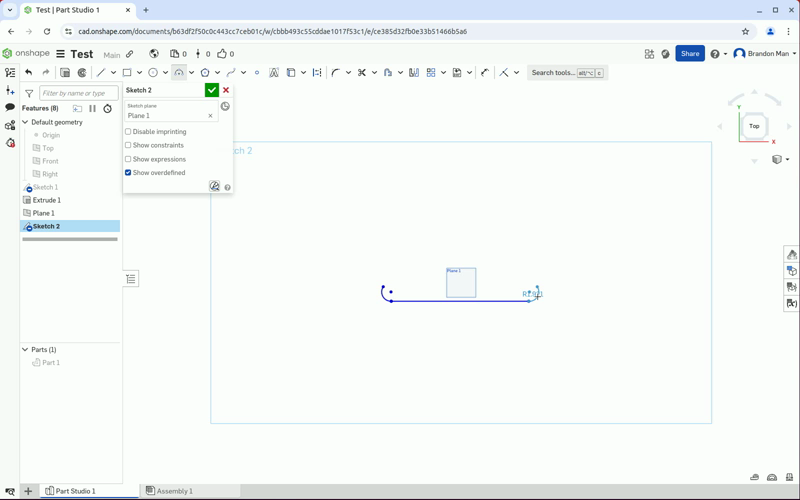
key(esc)
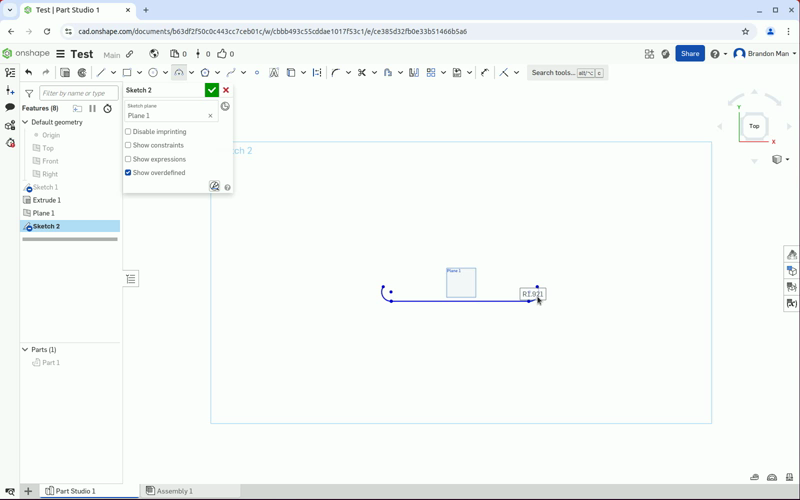
key(l)
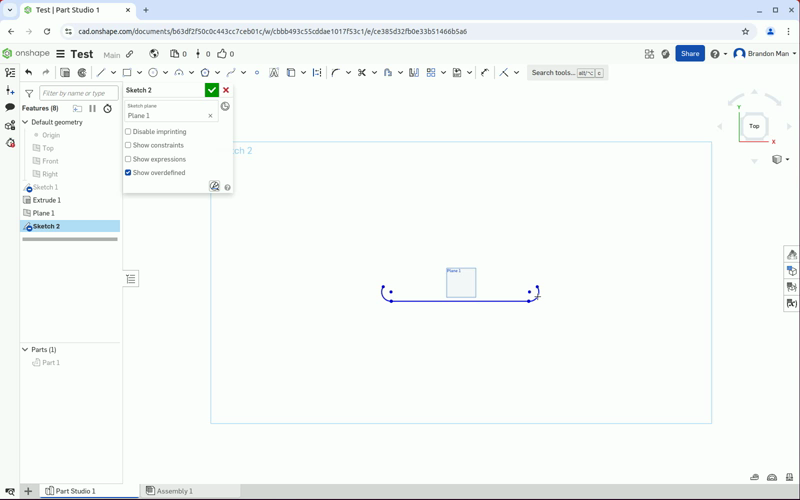
mouse_move(537, 286)
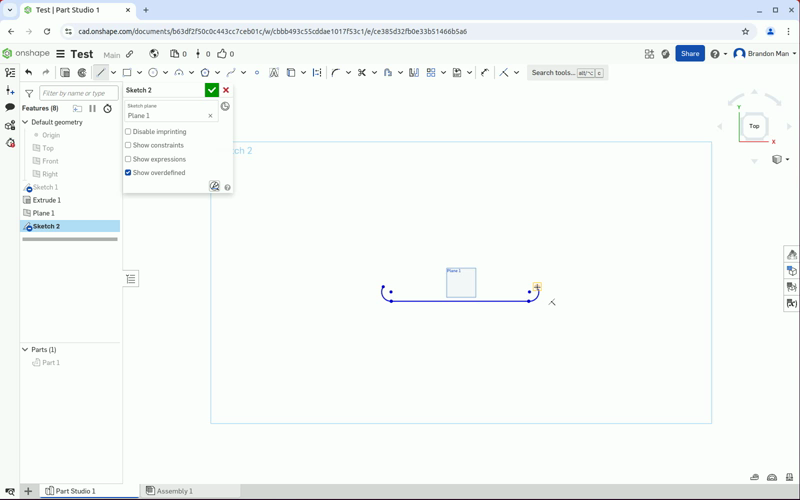
click(537, 286)
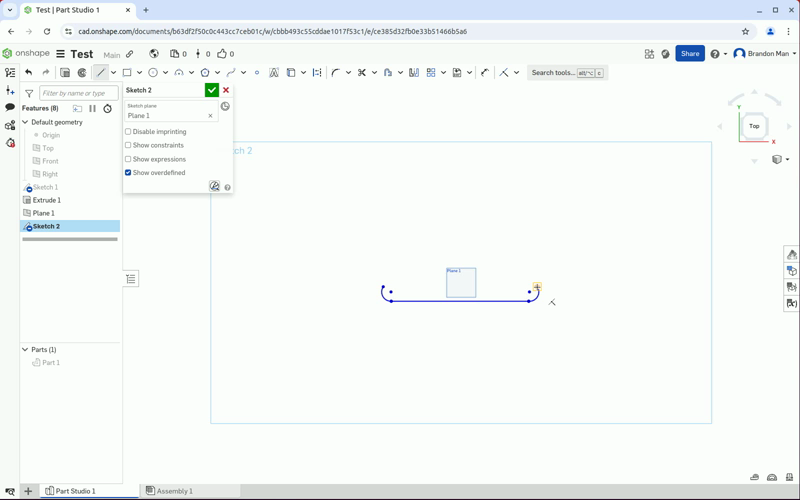
key_down(shift)
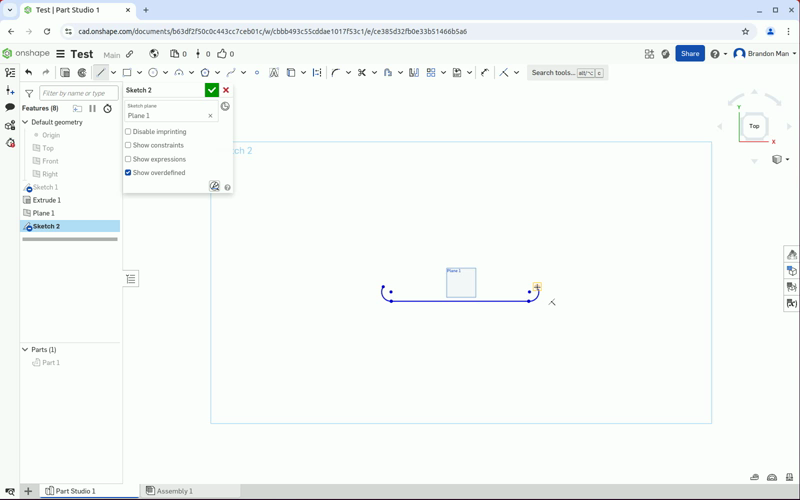
mouse_move(567, 286)
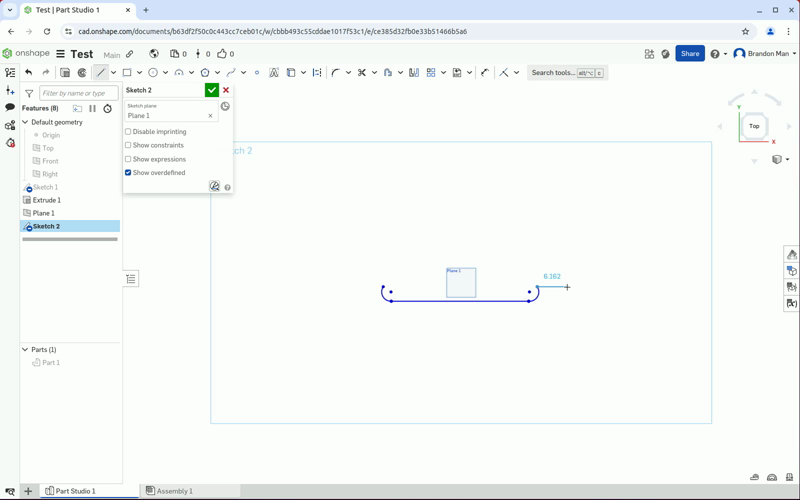
mouse_move(528, 270)
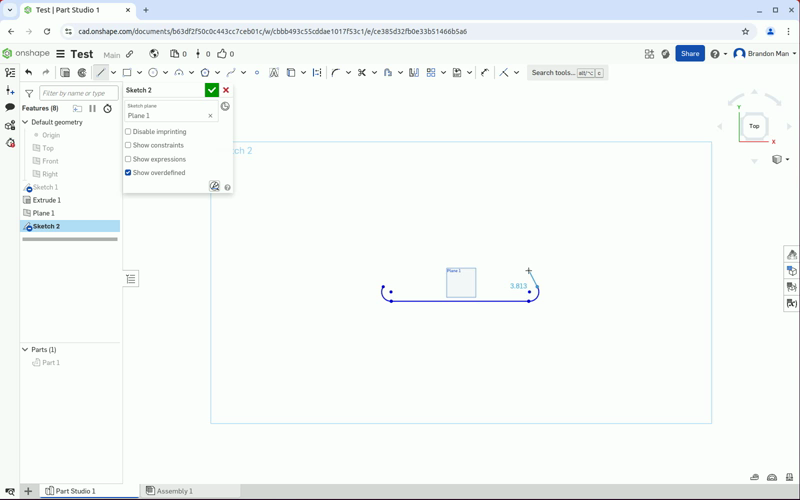
click(528, 270)
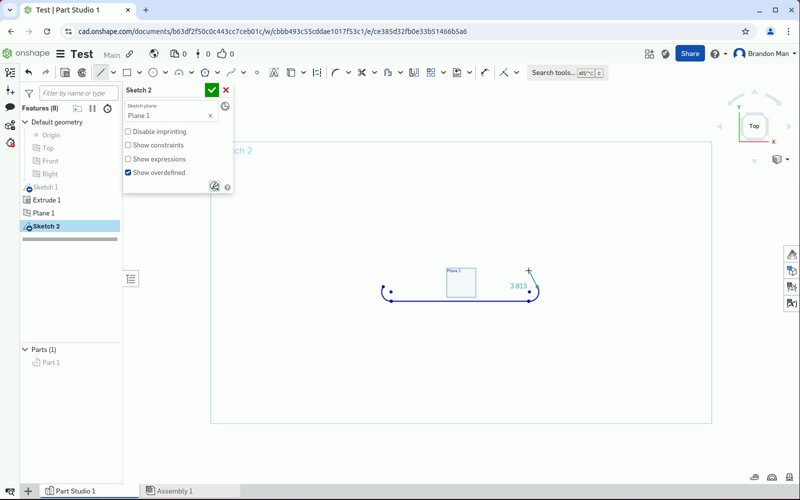
key_up(shift)
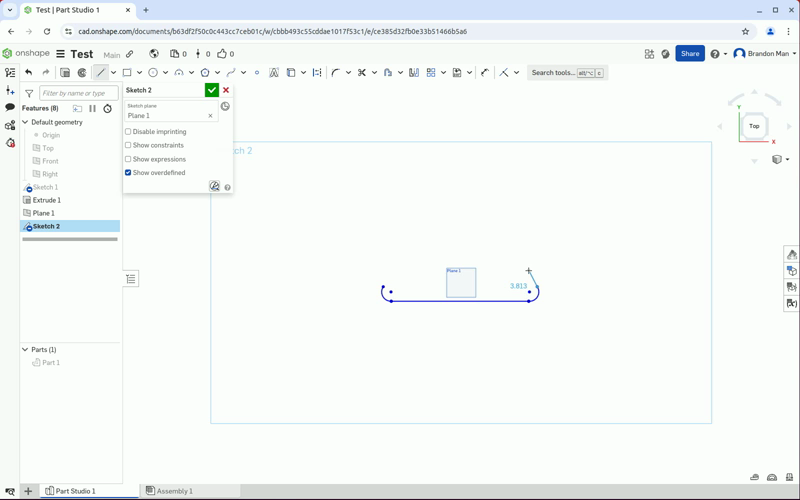
key(esc)
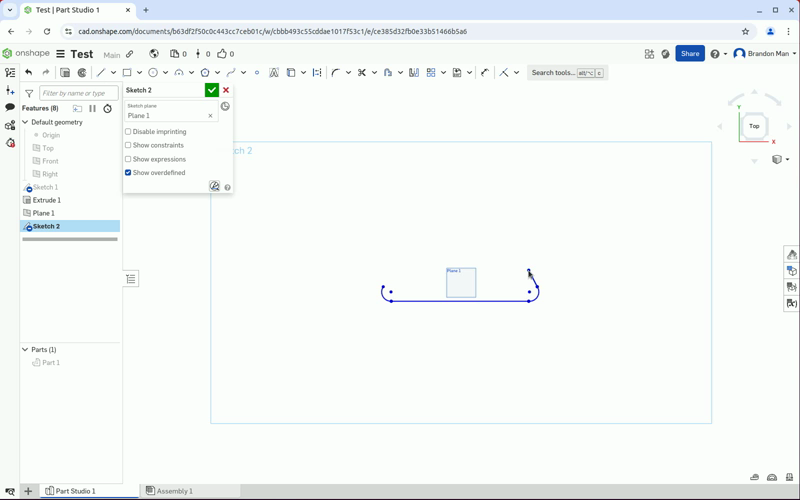
key(a)
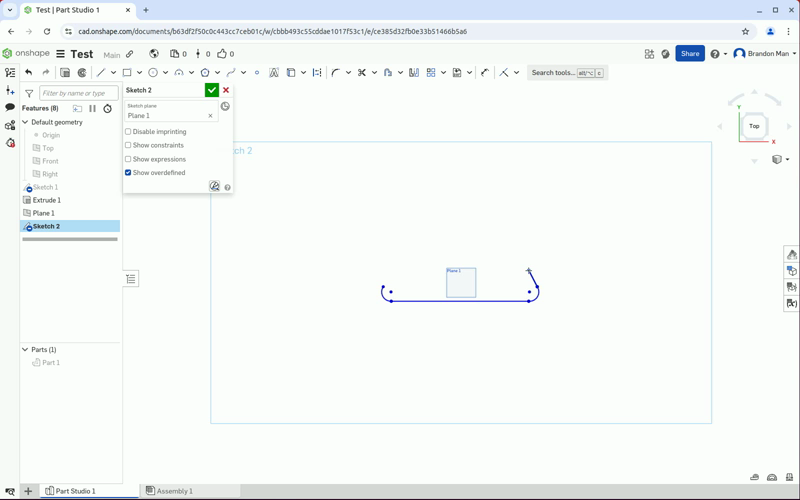
mouse_move(528, 270)
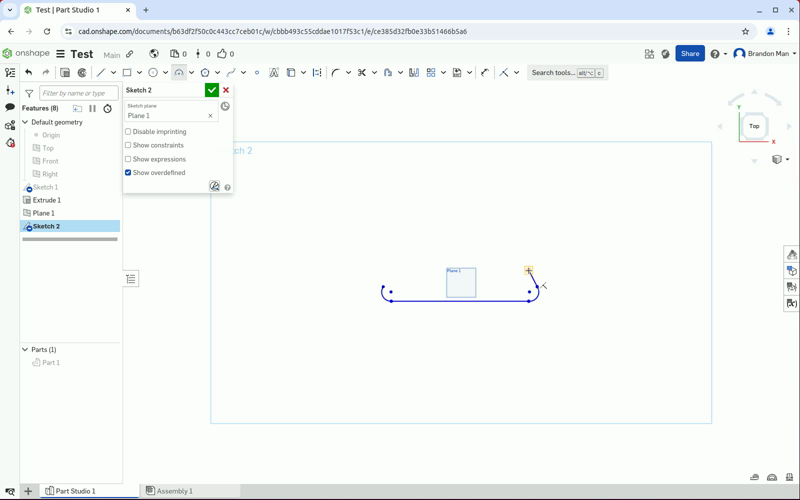
click(528, 270)
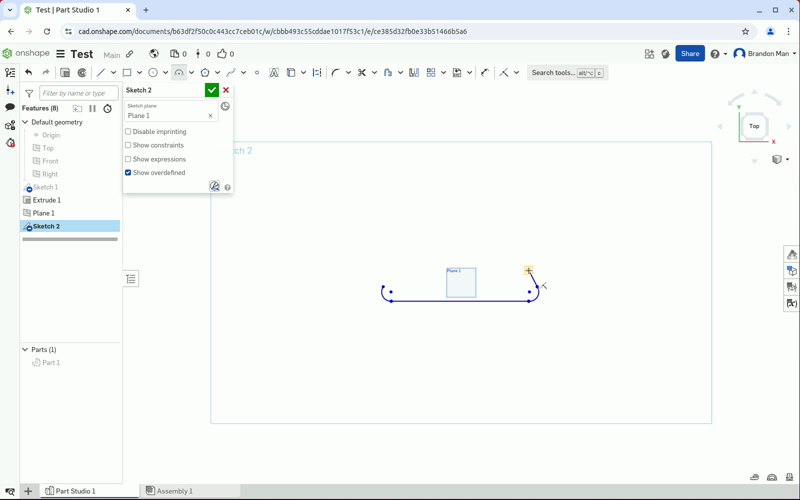
key_down(shift)
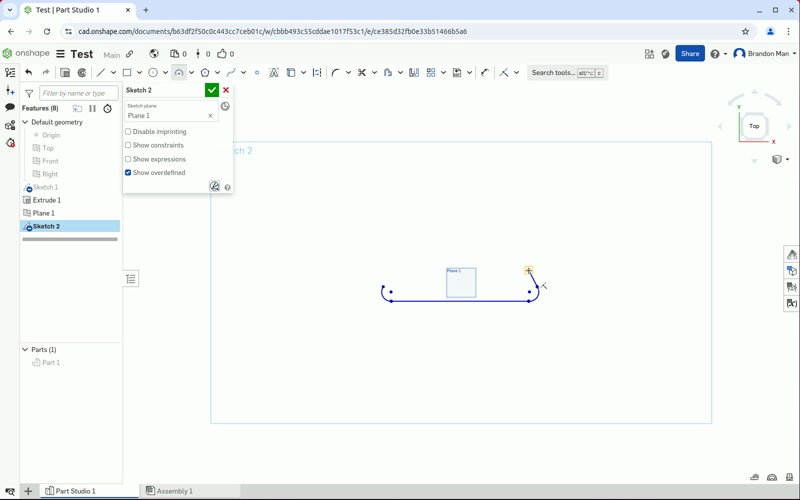
mouse_move(520, 265)
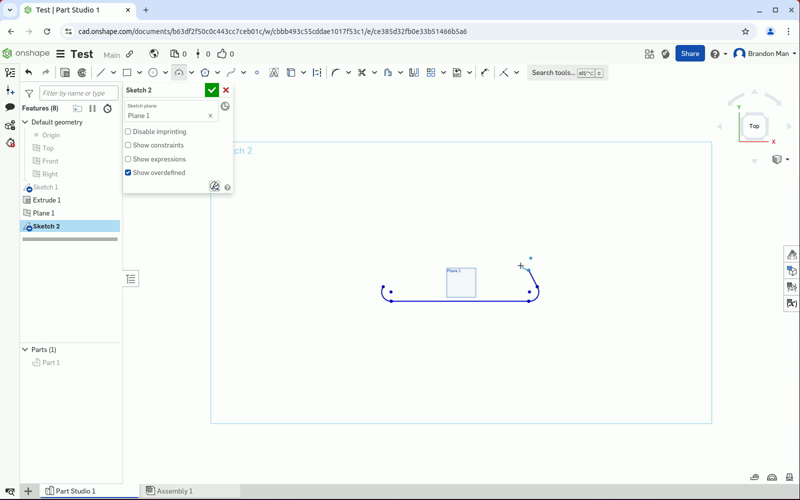
click(520, 265)
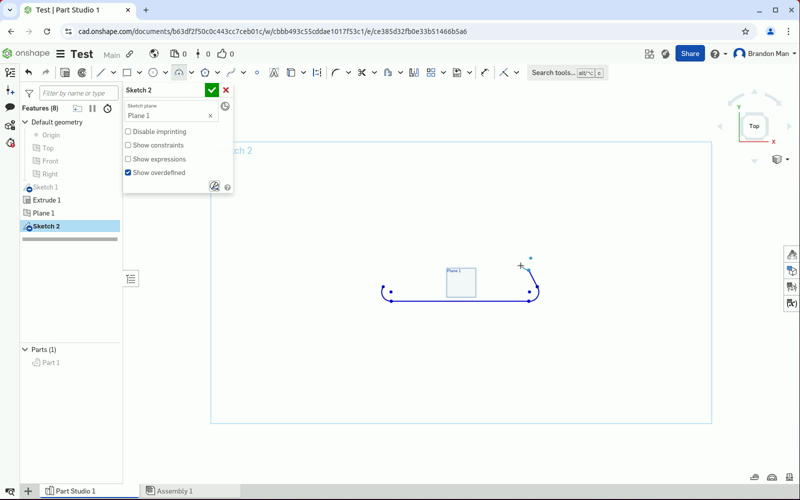
mouse_move(525, 266)
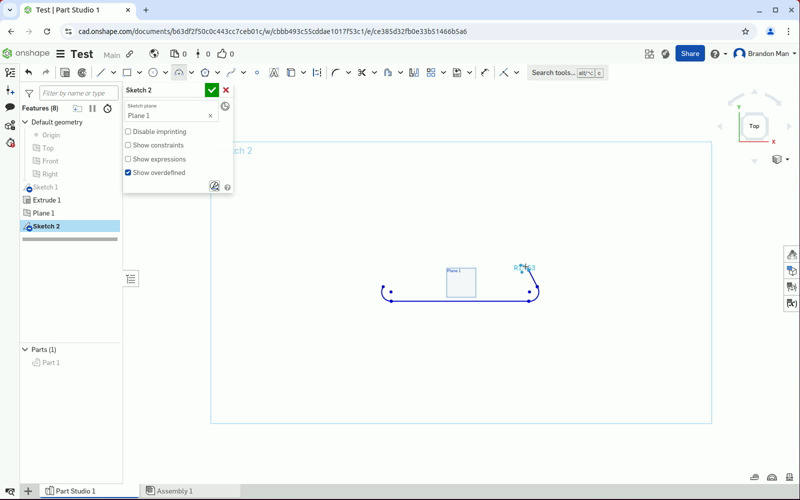
click(525, 266)
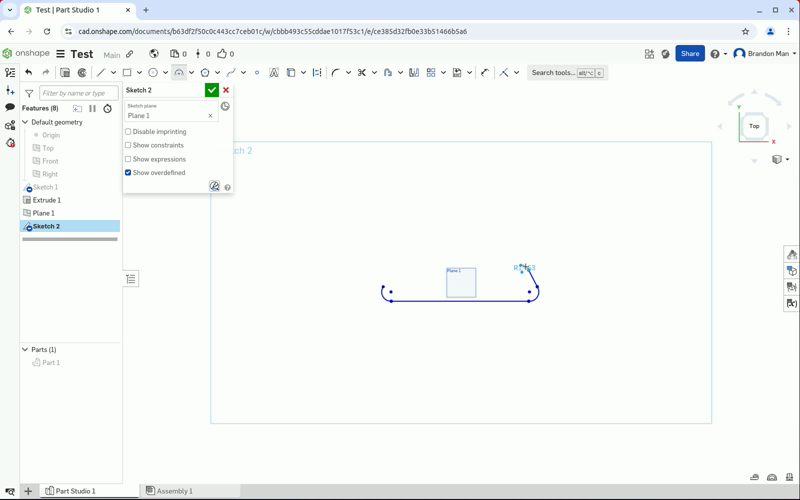
key_up(shift)
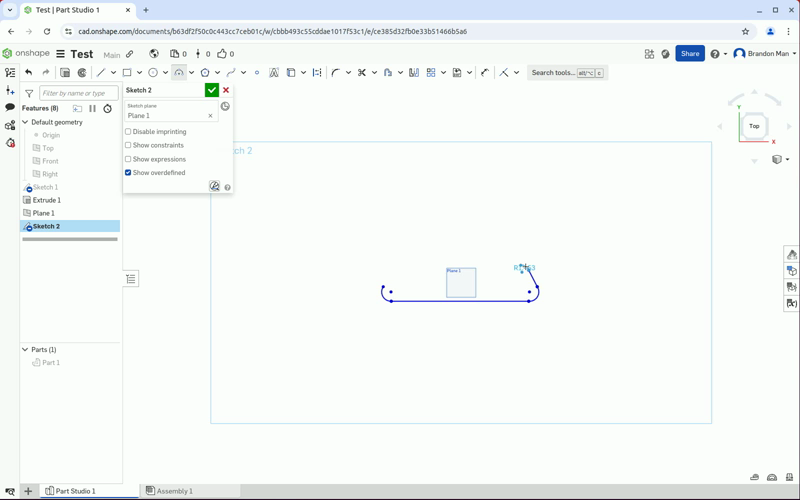
key(esc)
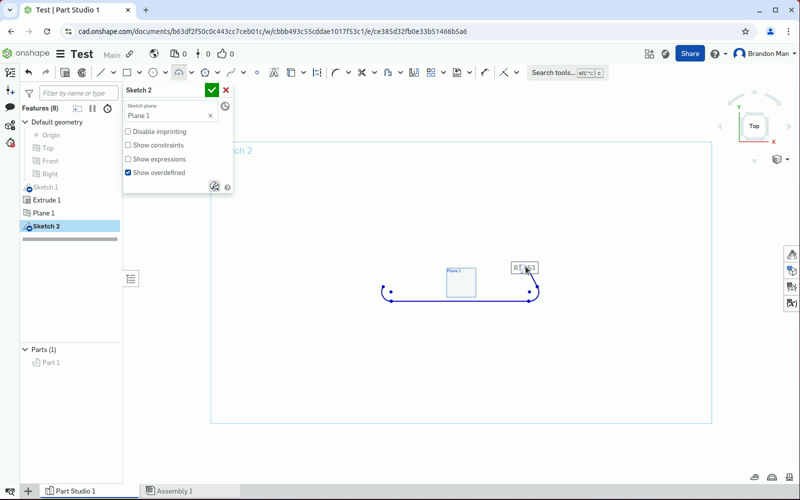
key(l)
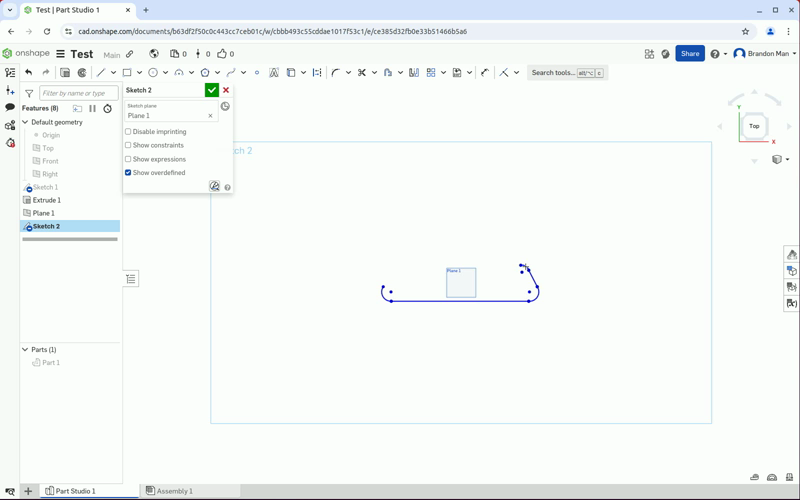
mouse_move(520, 265)
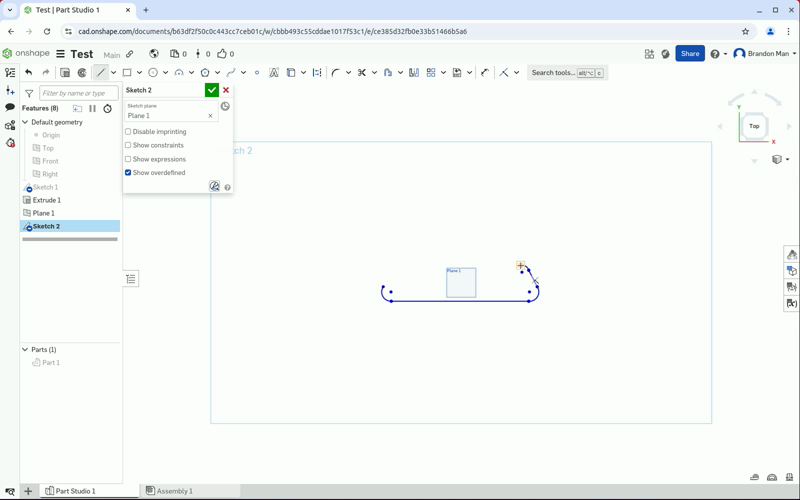
click(520, 265)
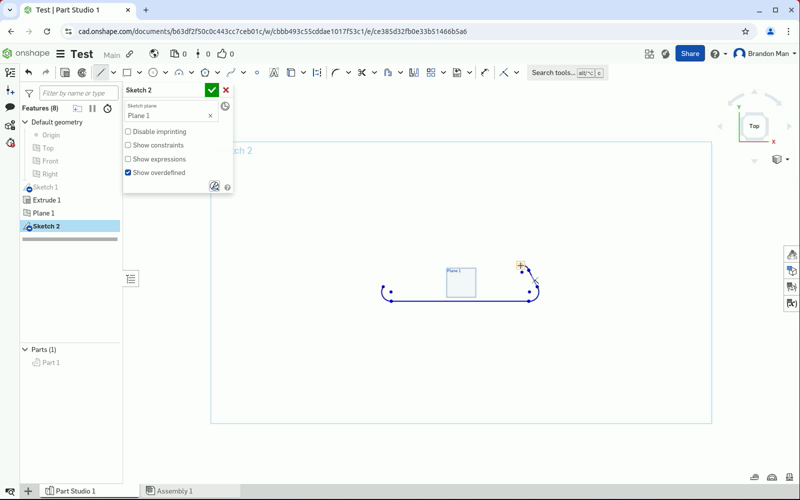
key_down(shift)
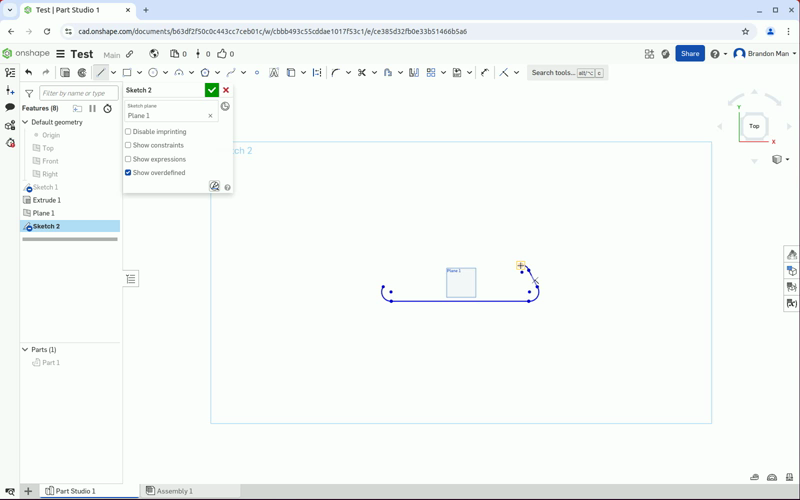
mouse_move(401, 265)
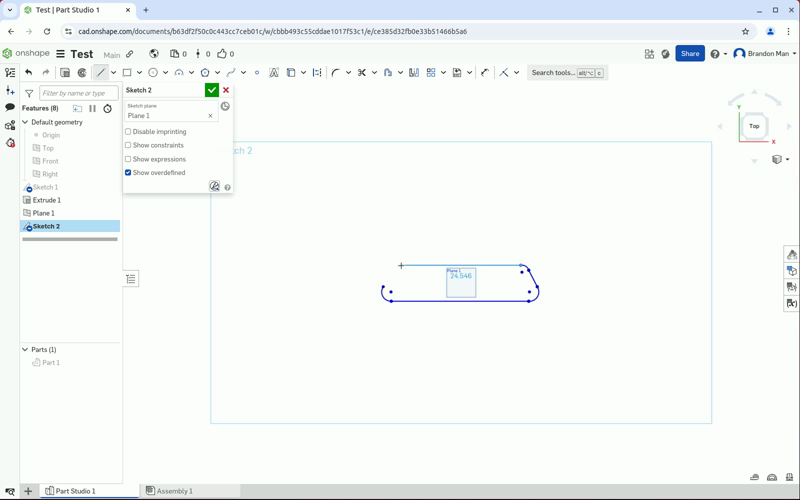
click(401, 265)
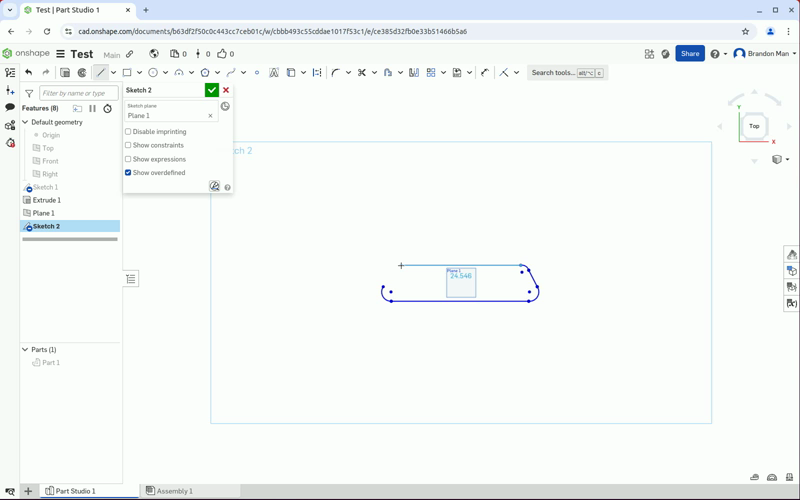
key_up(shift)
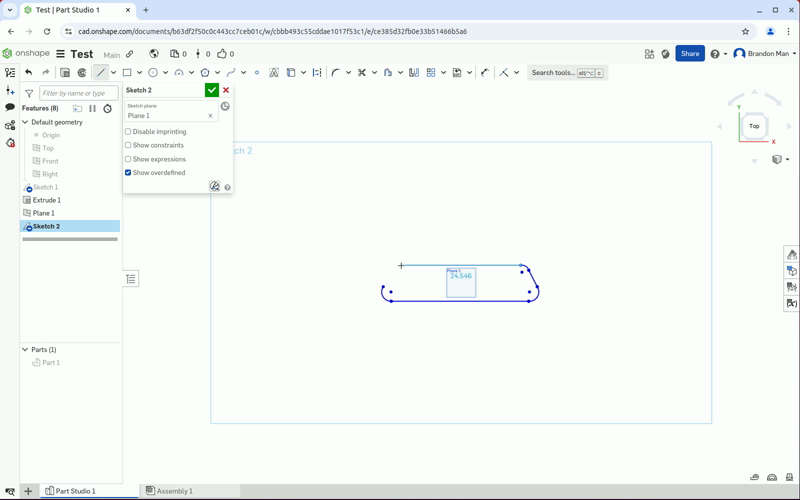
key(esc)
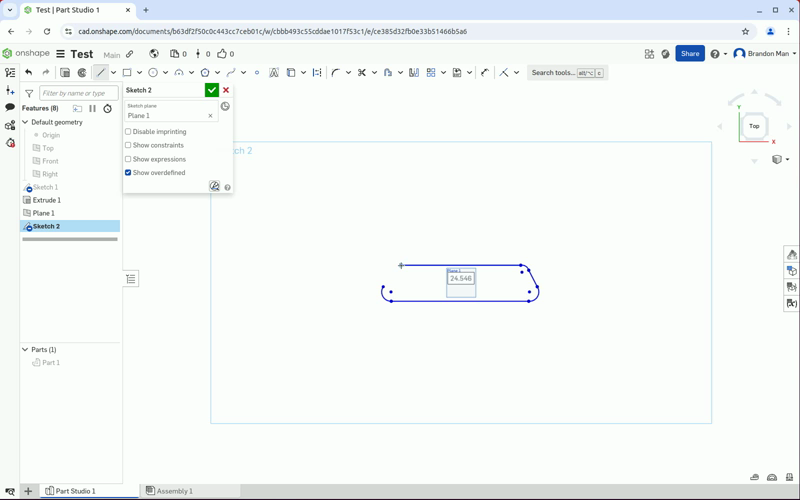
key(a)
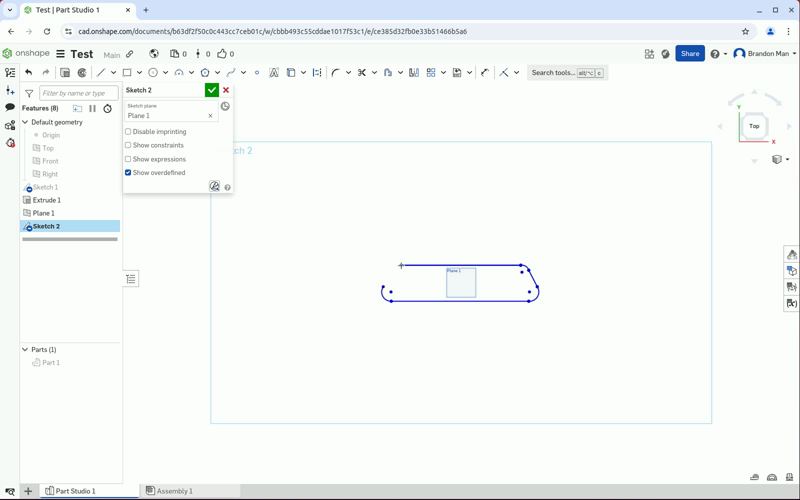
mouse_move(401, 265)
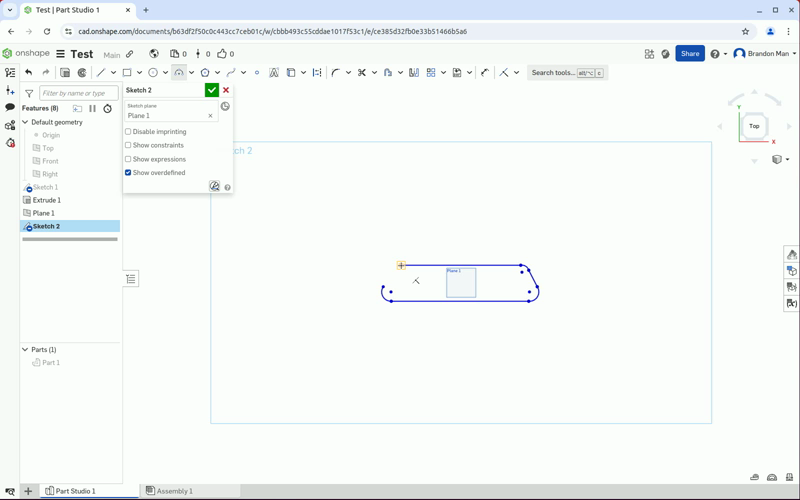
click(401, 265)
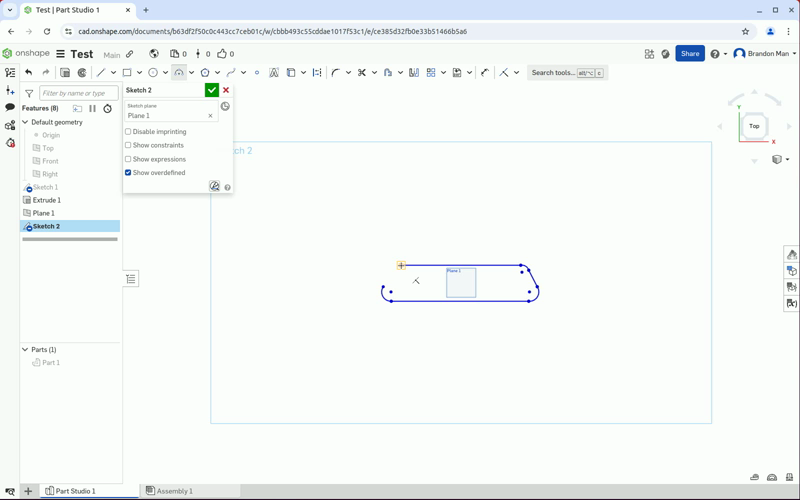
key_down(shift)
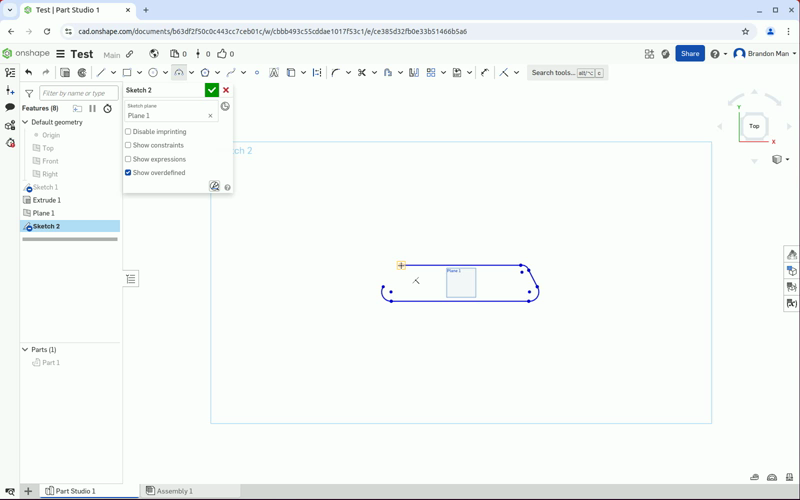
mouse_move(393, 270)
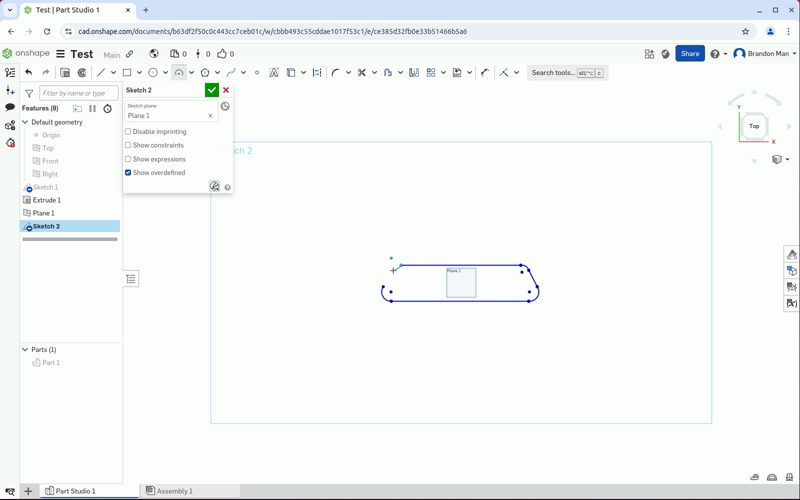
click(393, 270)
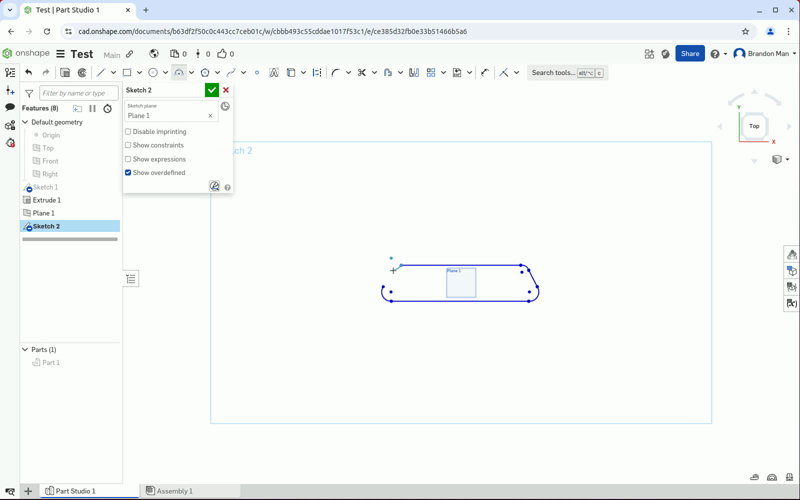
mouse_move(396, 266)
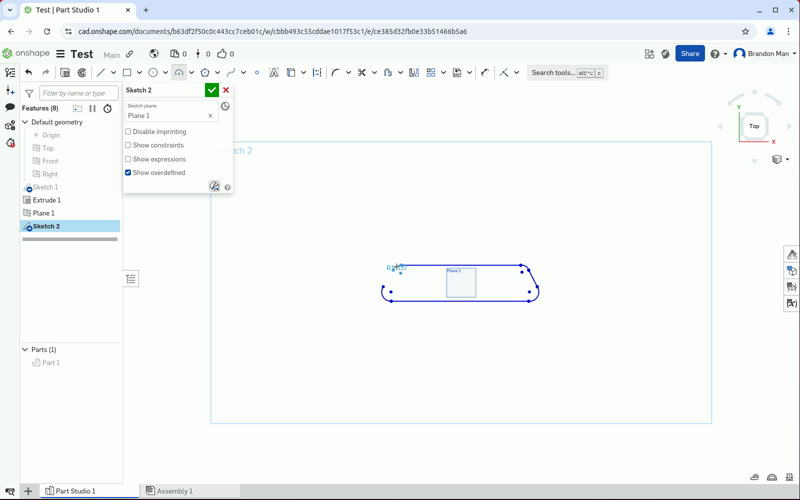
click(396, 266)
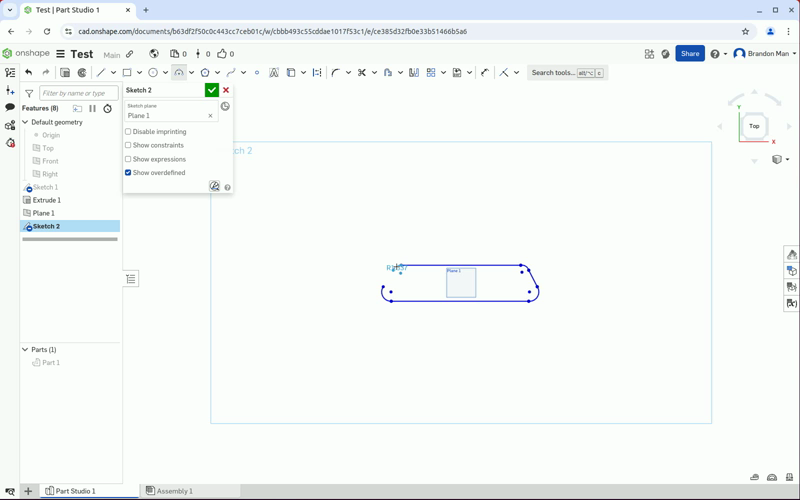
key_up(shift)
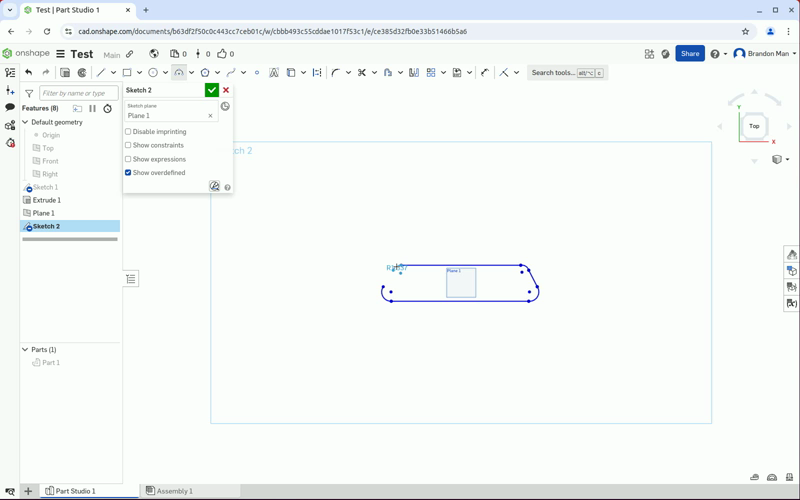
key(esc)
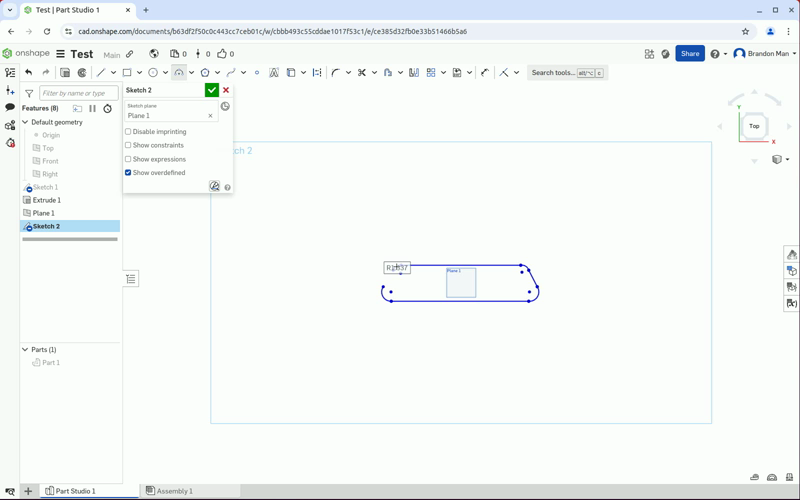
key(l)
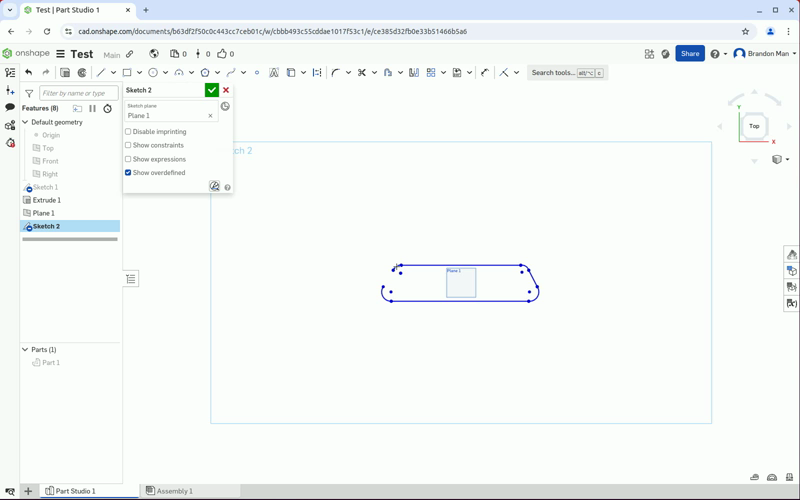
mouse_move(393, 270)
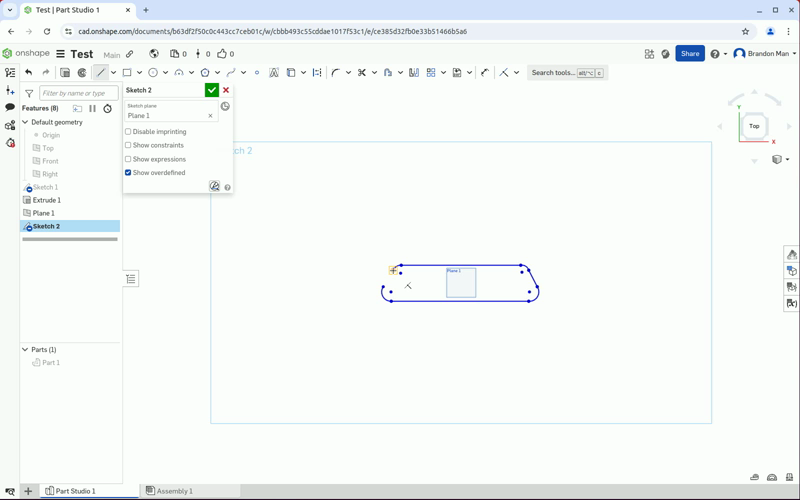
click(393, 270)
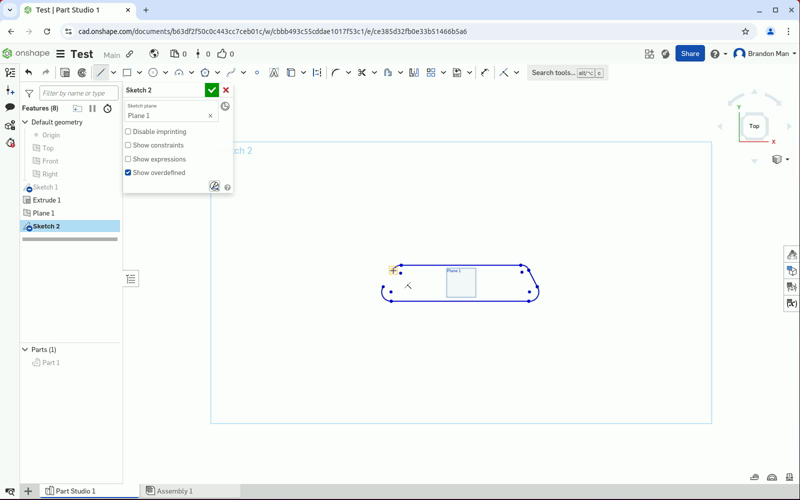
mouse_move(423, 270)
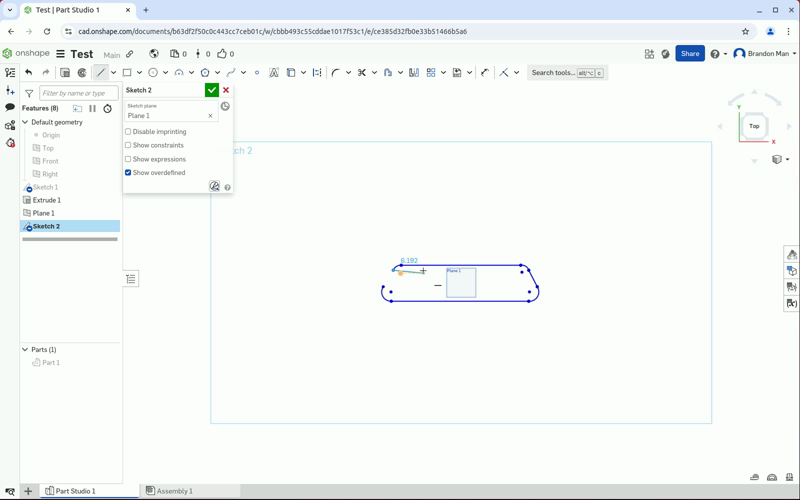
key_down(shift)
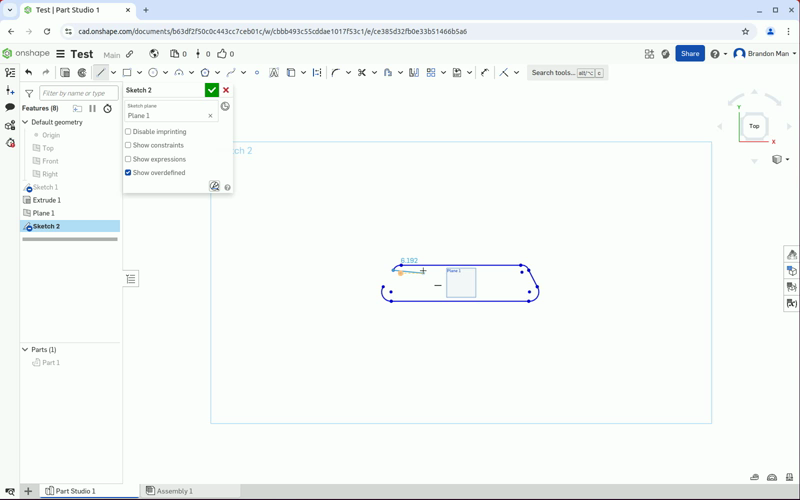
mouse_move(383, 286)
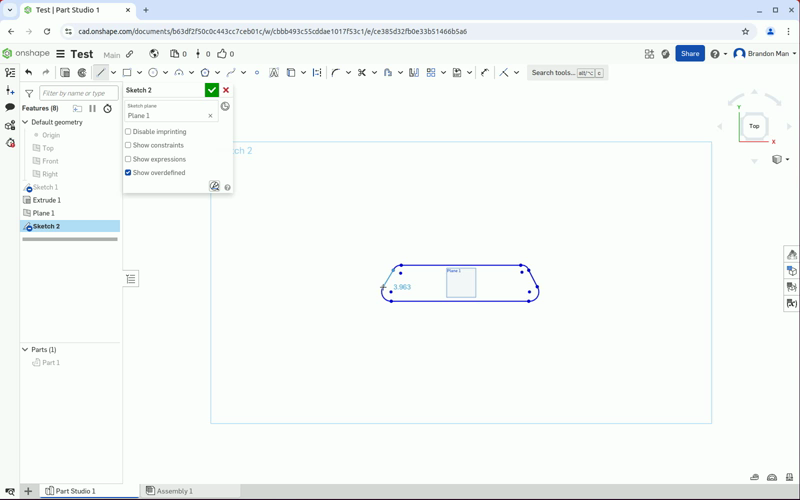
key_up(shift)
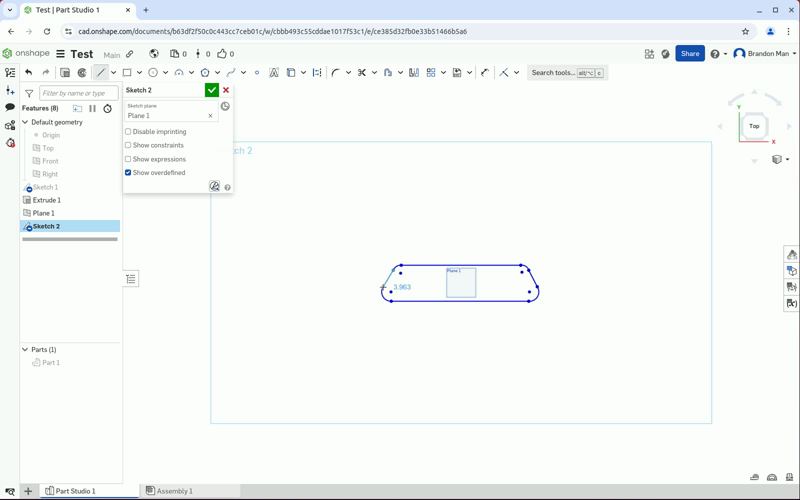
click(383, 286)
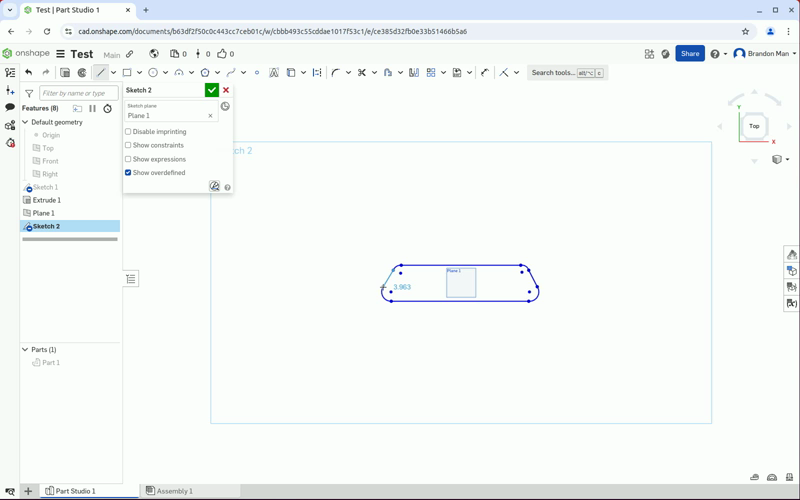
key(esc)
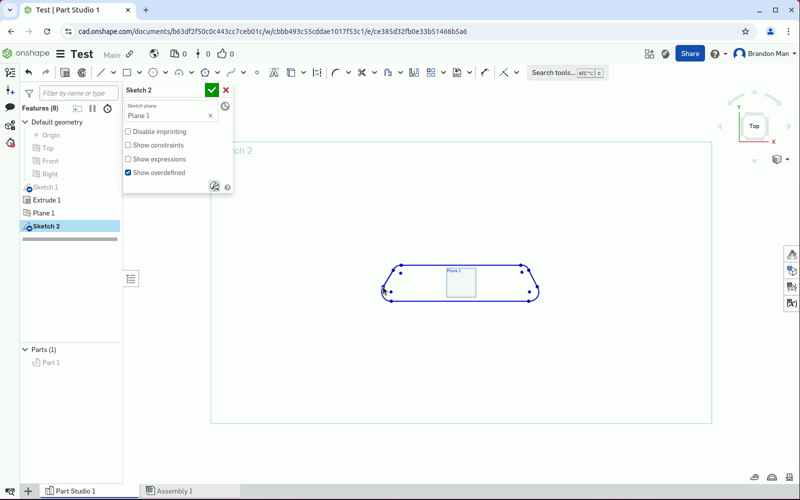
mouse_move(391, 293)
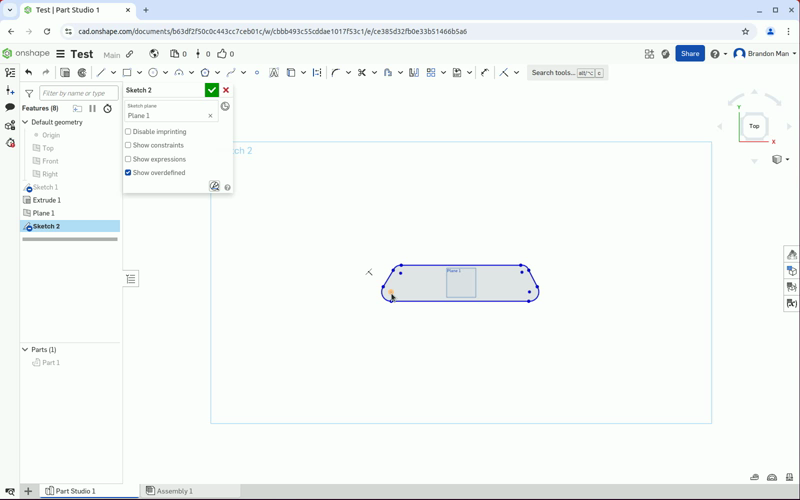
click(391, 293)
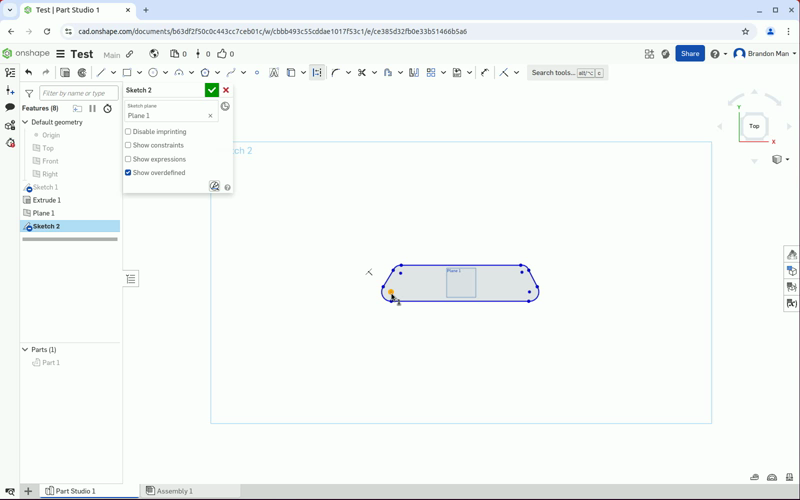
mouse_move(73, 352)
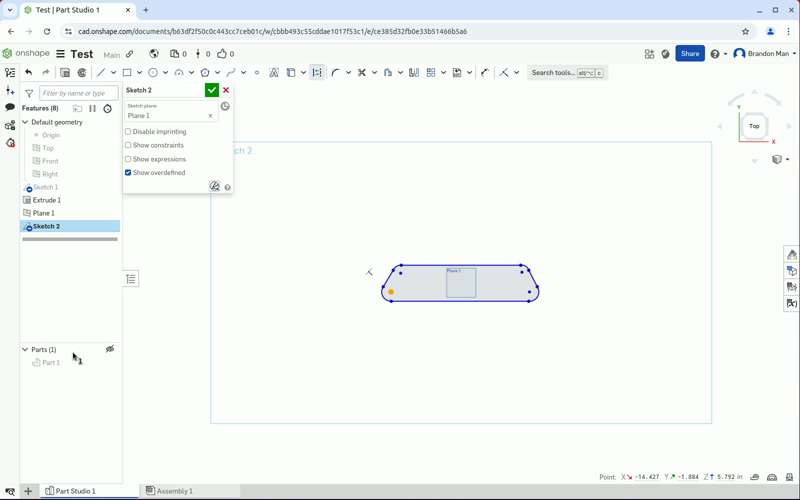
key(shift+y)
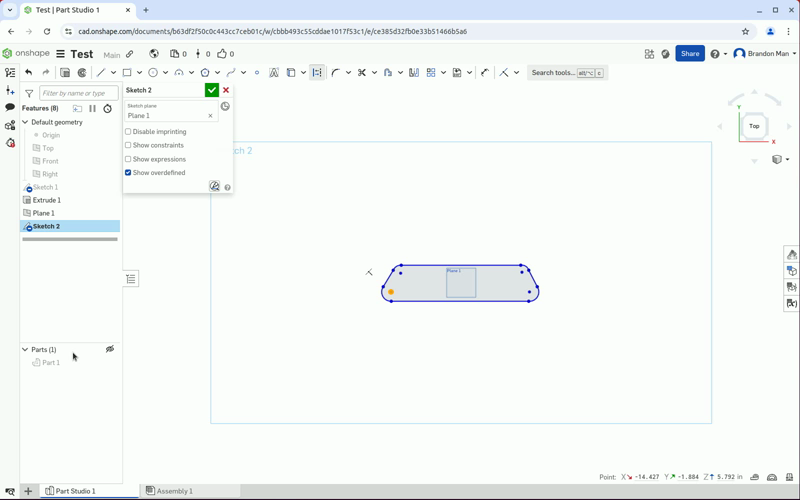
key(shift+e)
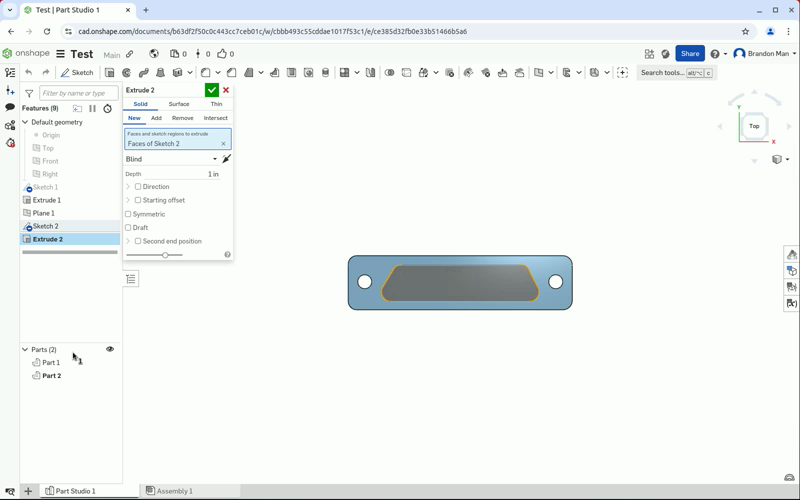
mouse_move(143, 106)
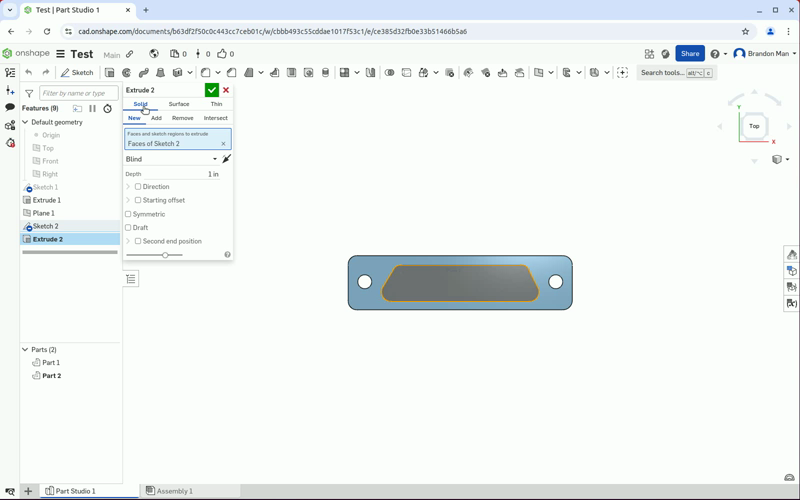
click(143, 106)
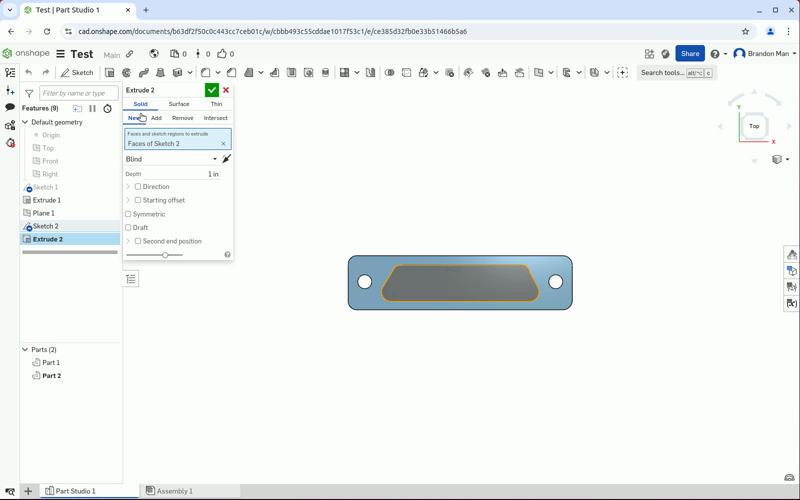
mouse_move(137, 120)
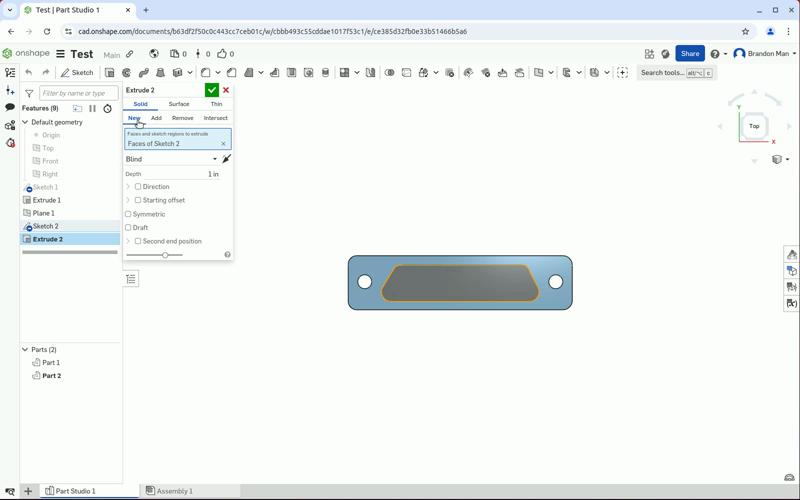
click(137, 120)
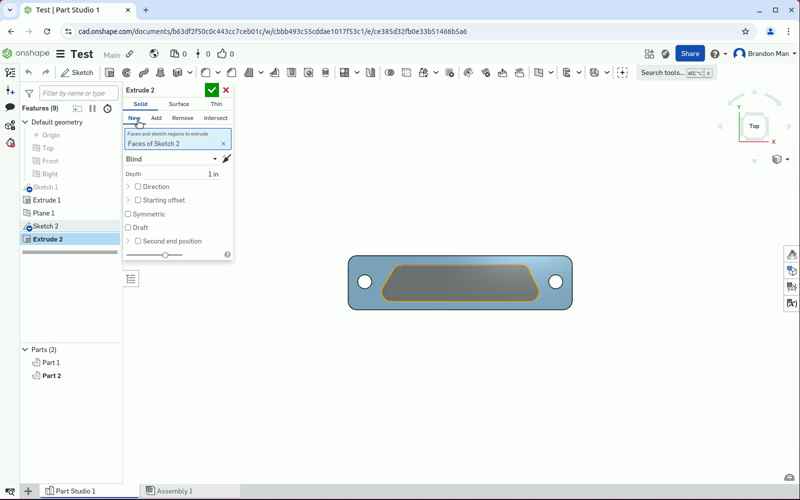
key(tab, 4)
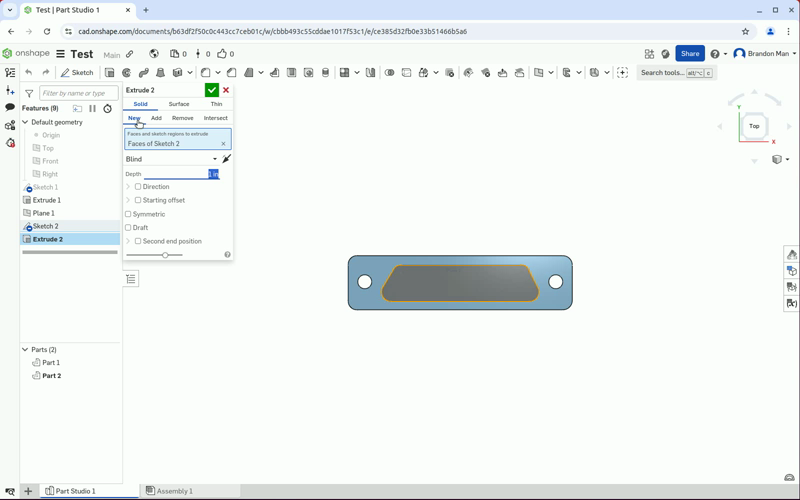
text(6.258)
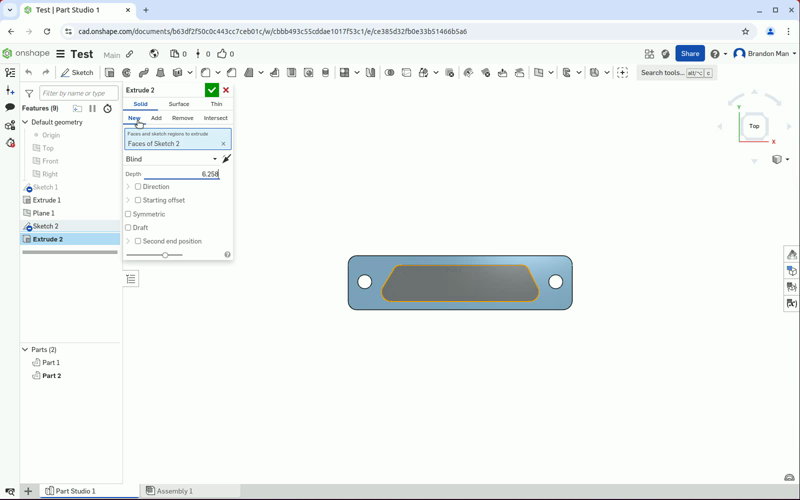
key(enter)
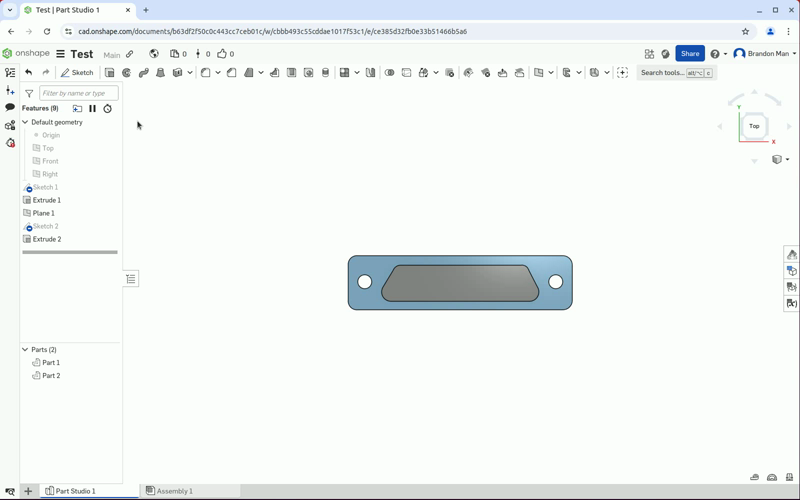
key(shift+h)
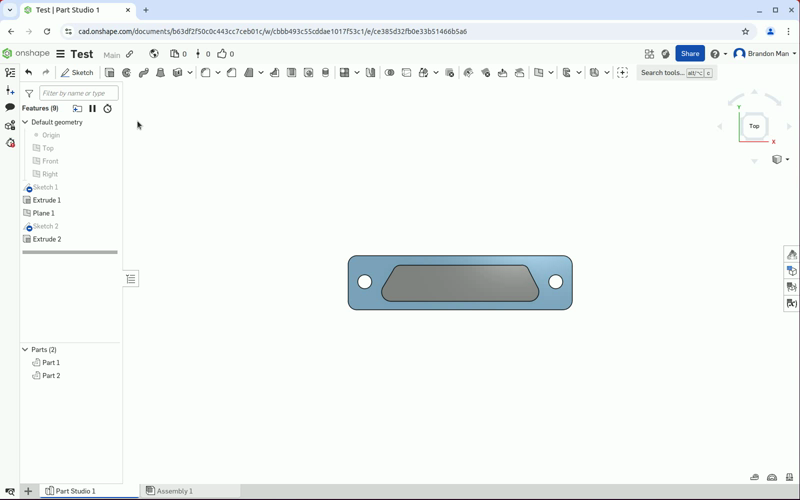
key(shift+h)
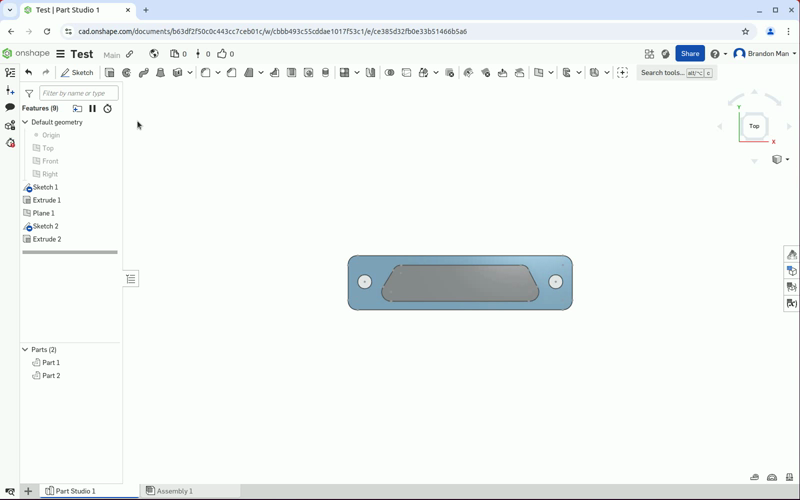
key(shift+7)
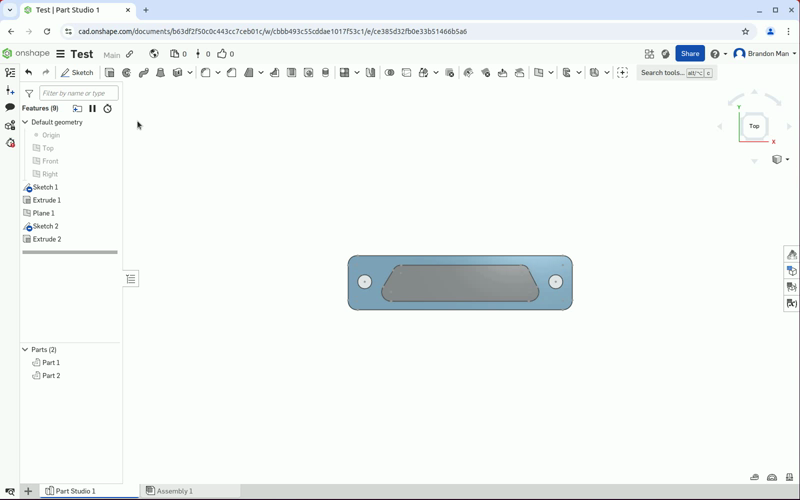
key(up, 3)
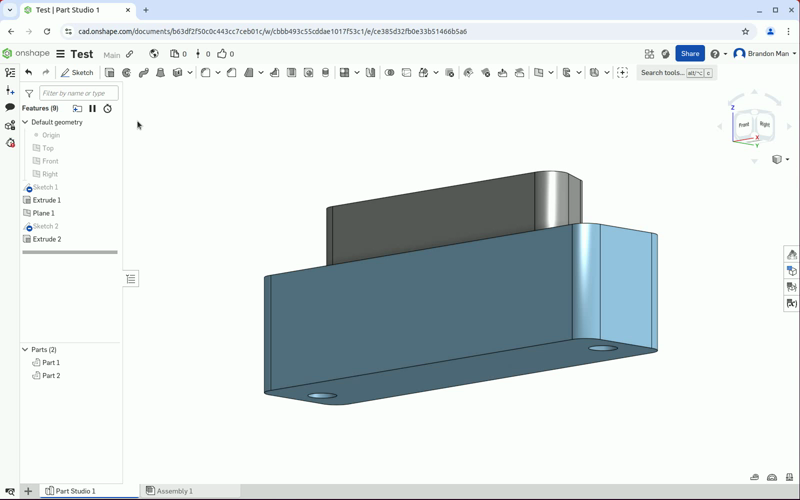
key(left, 3)
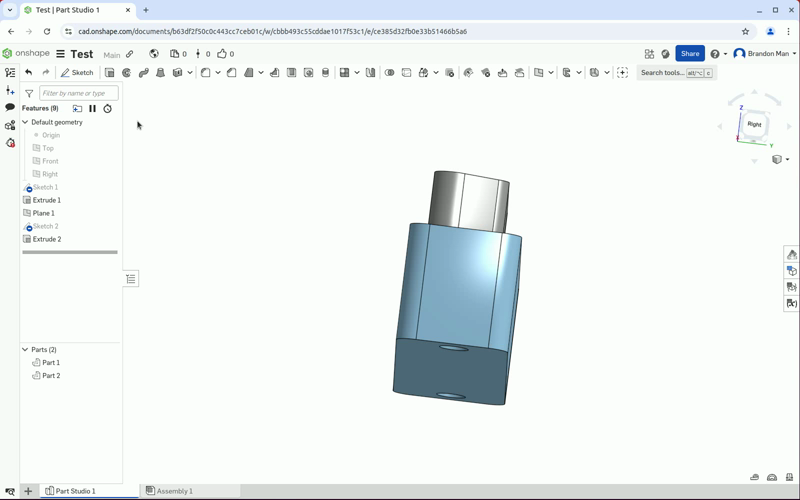
key(right, 3)
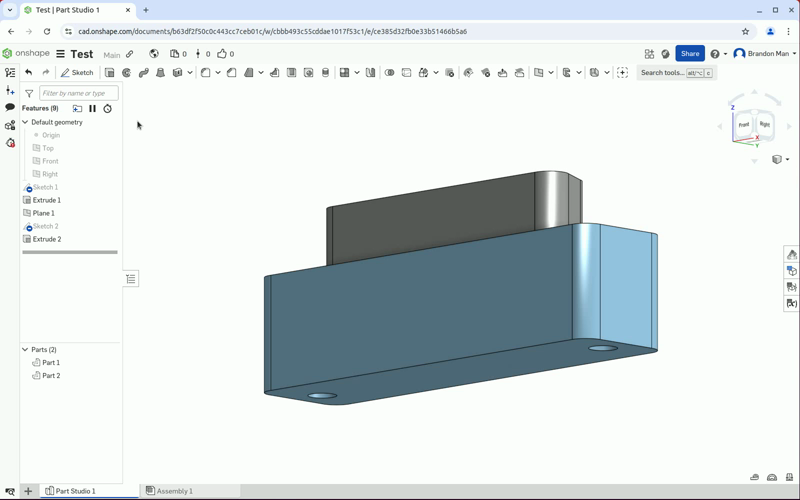
key(down, 3)
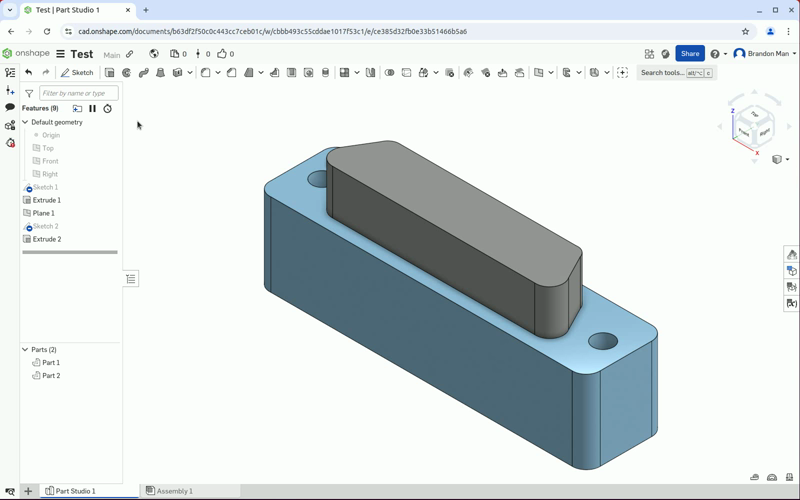
mouse_move(73, 189)
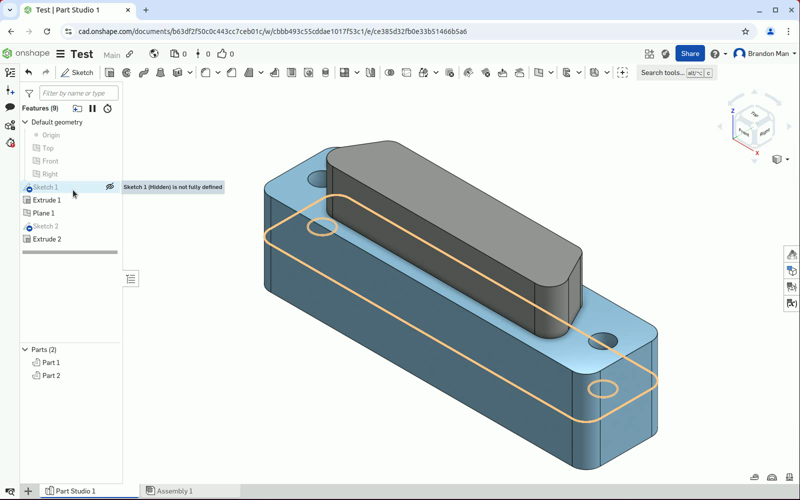
click(73, 189)